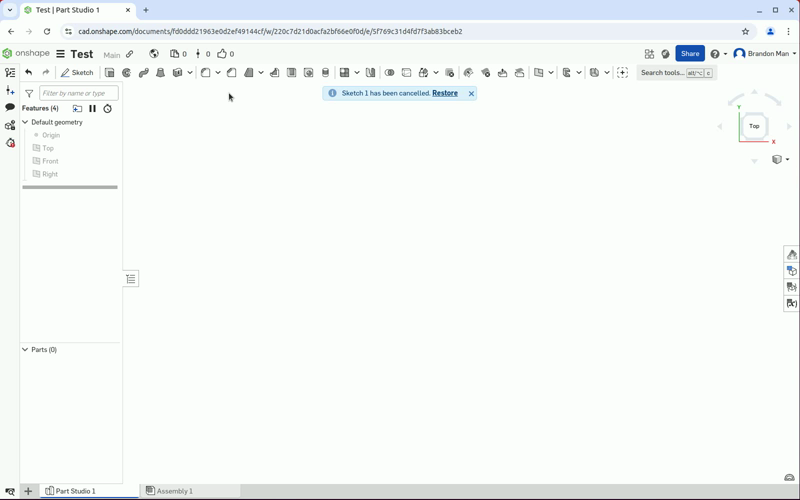
key(shift+h)
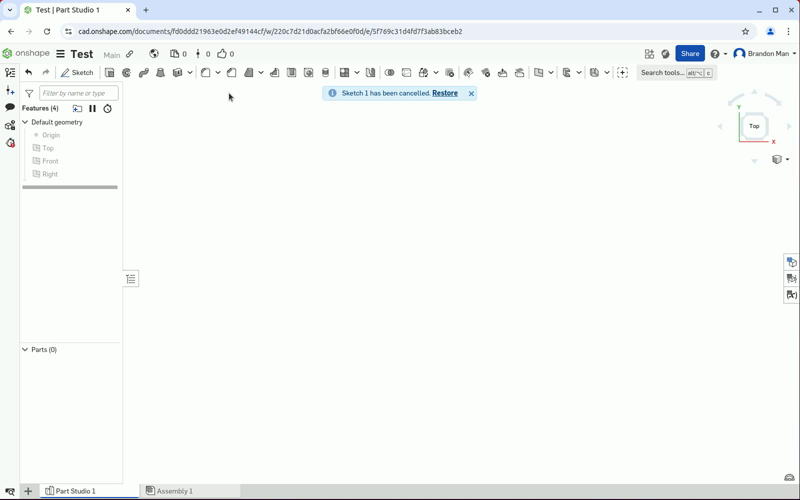
key(shift+s)
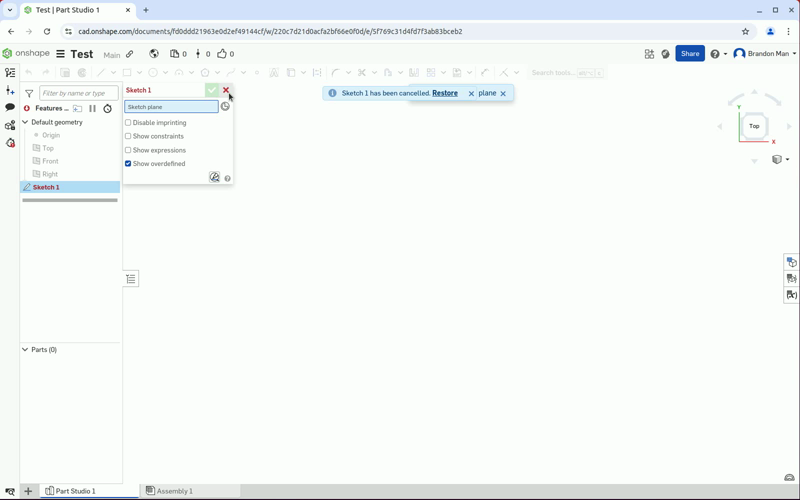
mouse_move(73, 150)
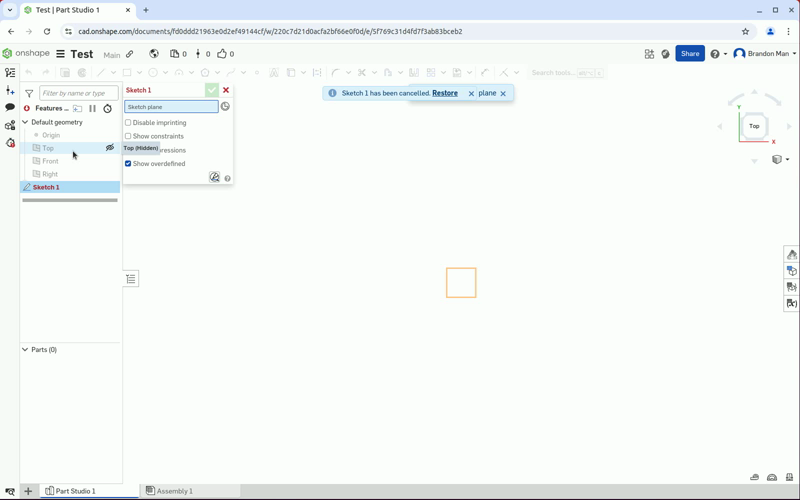
click(73, 150)
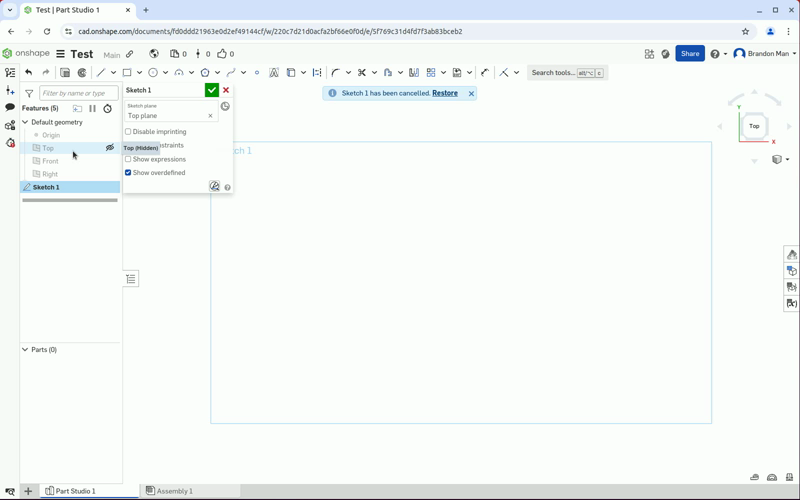
mouse_move(73, 352)
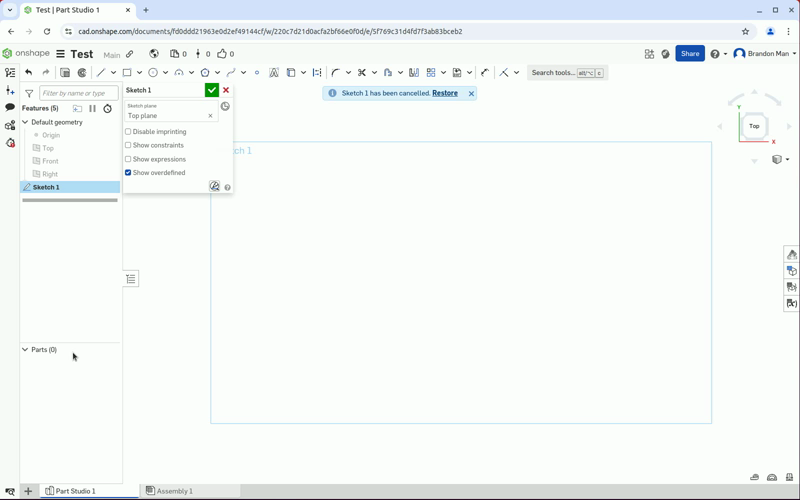
key(y)
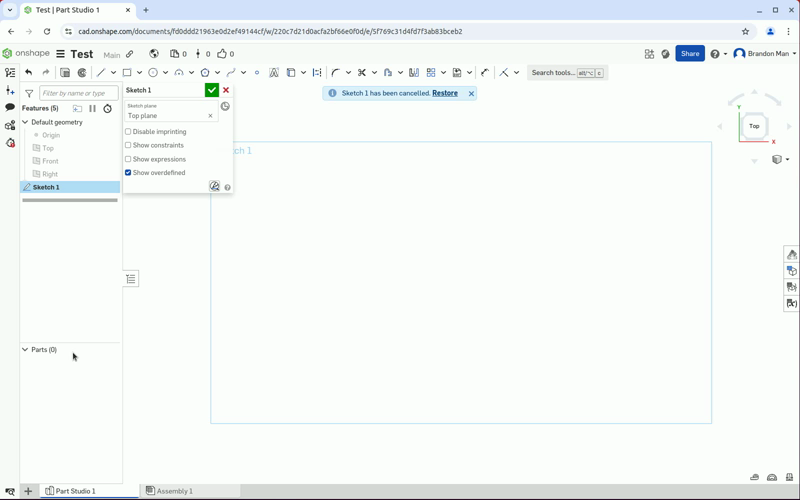
key(c)
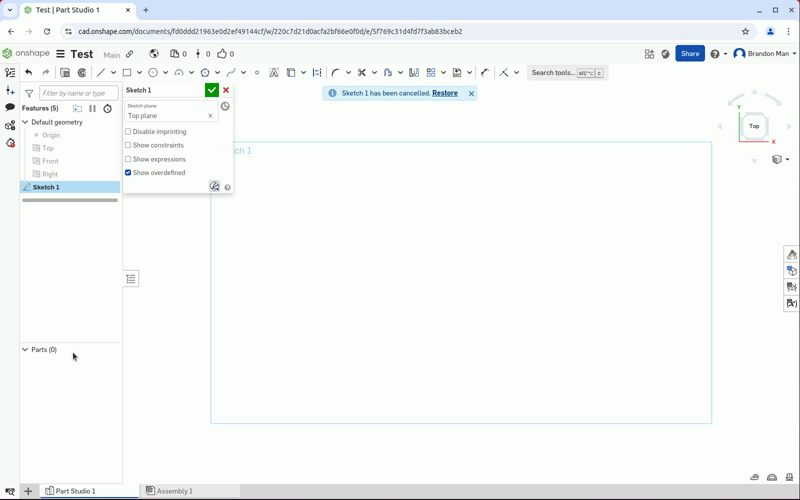
key_down(shift)
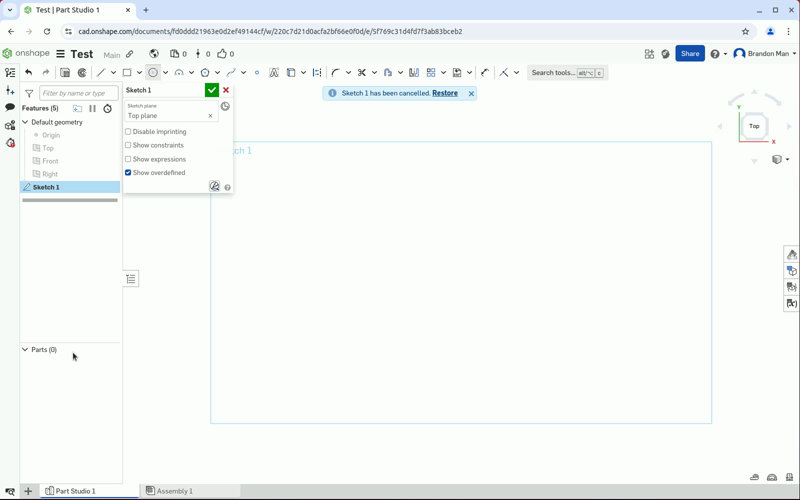
mouse_move(461, 282)
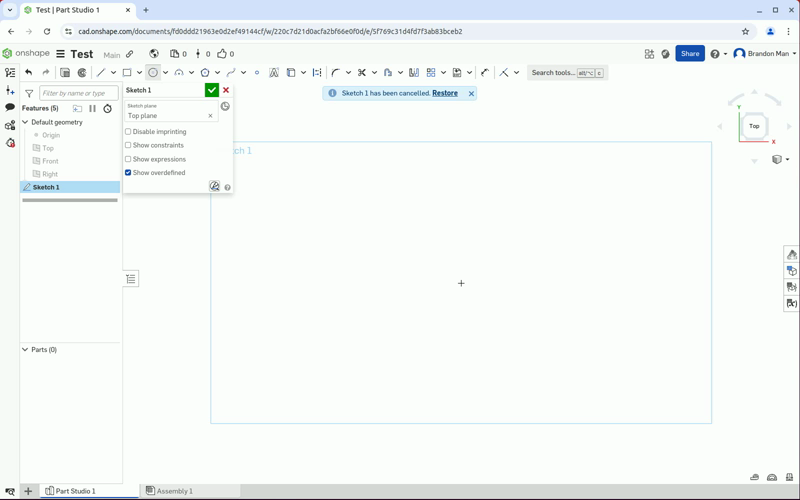
click(461, 282)
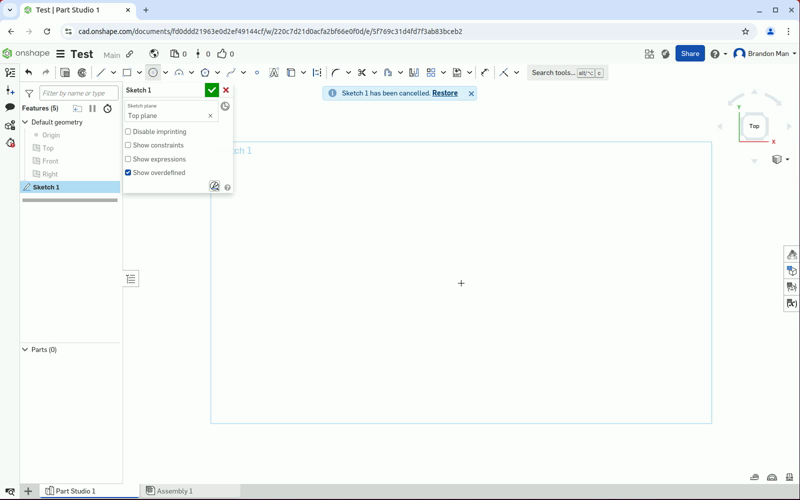
key_up(shift)
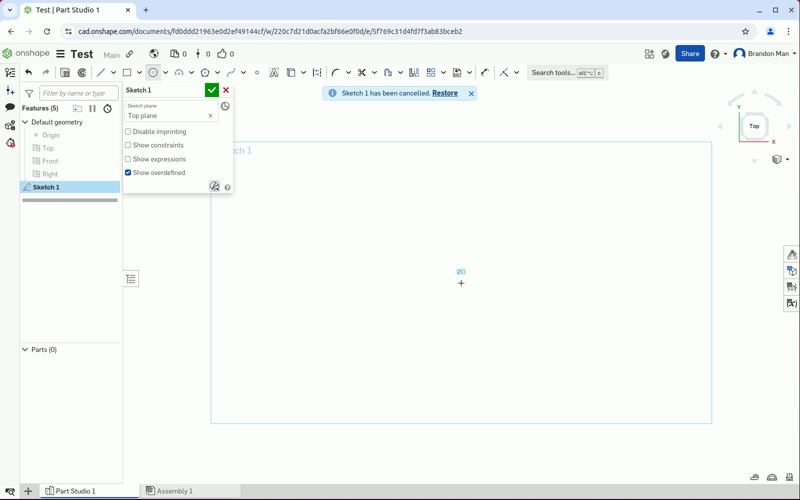
mouse_move(574, 282)
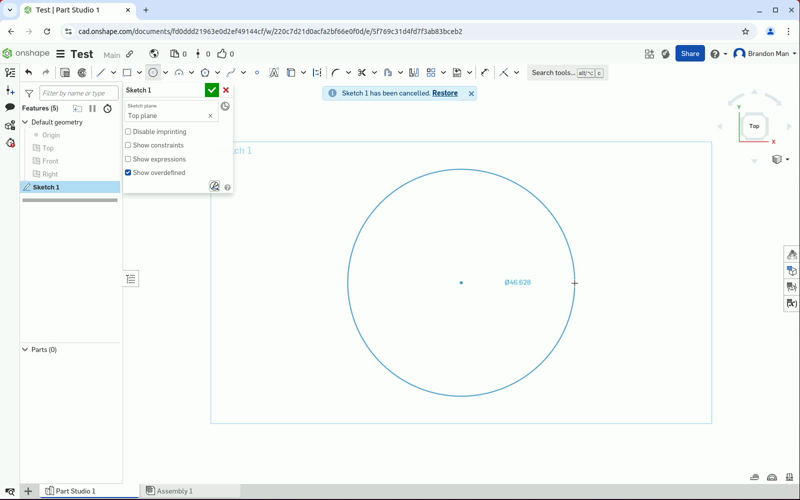
click(574, 282)
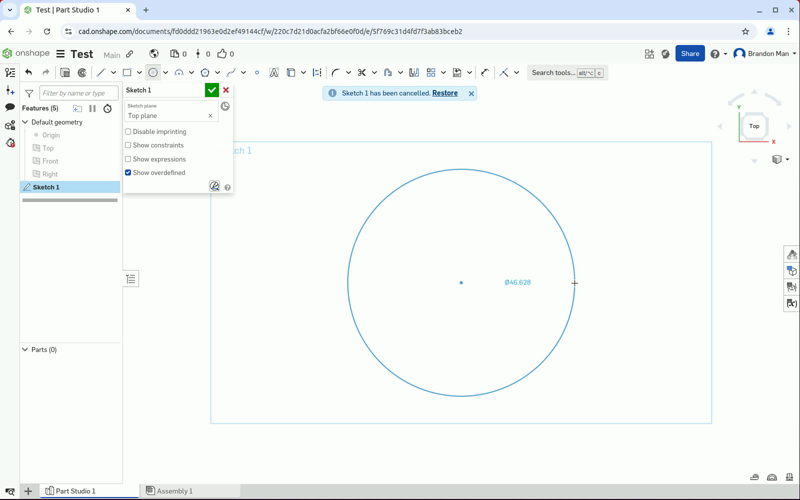
key(esc)
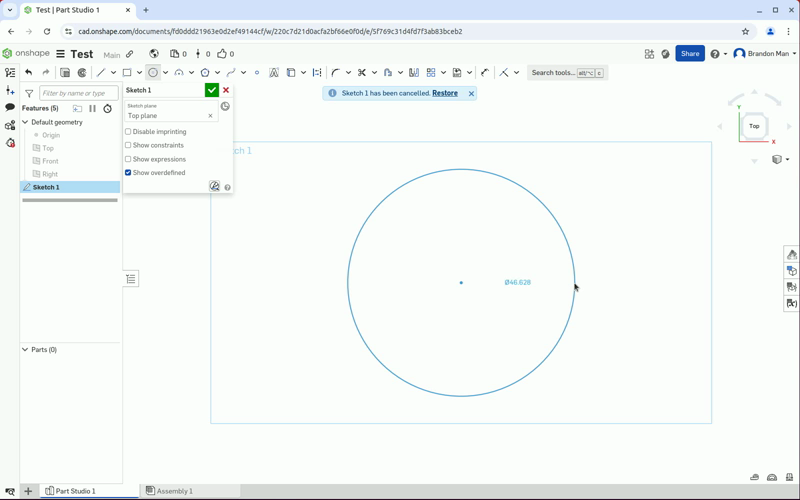
key(c)
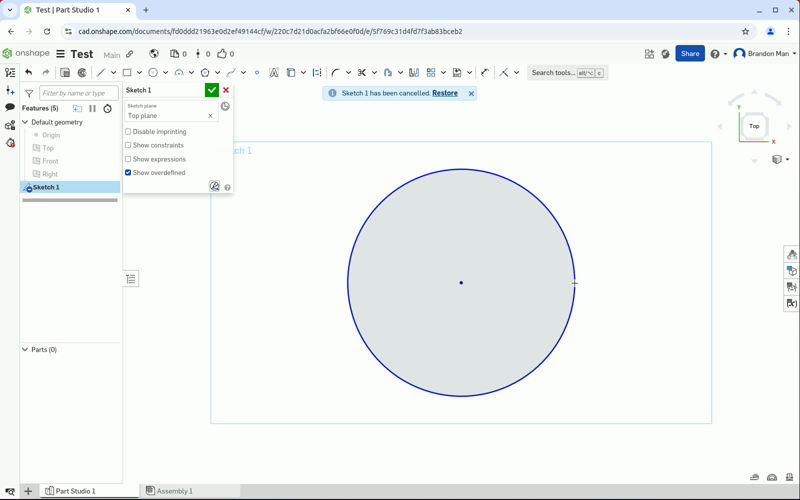
key_down(shift)
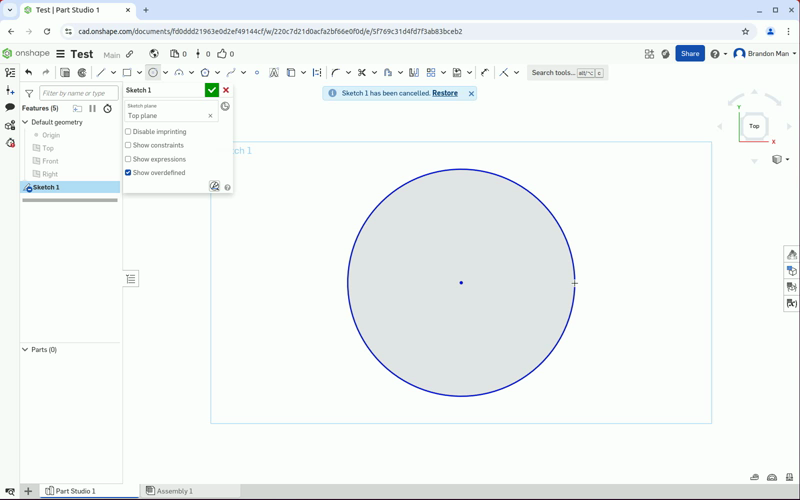
mouse_move(461, 282)
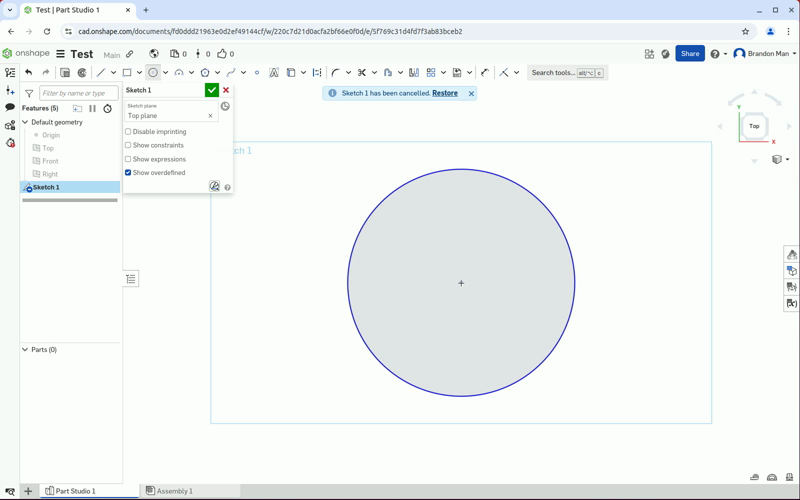
click(461, 282)
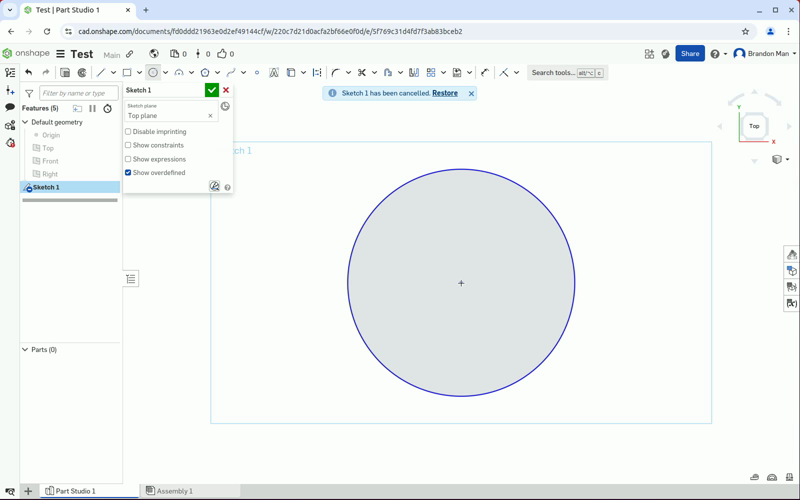
key_up(shift)
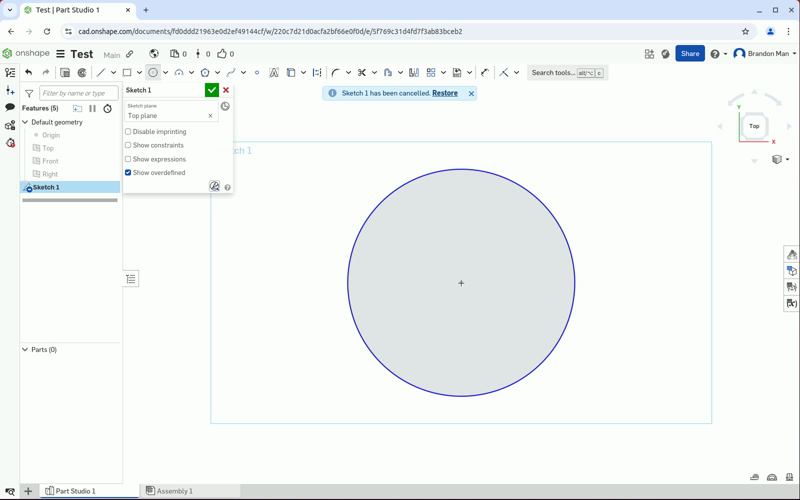
mouse_move(529, 282)
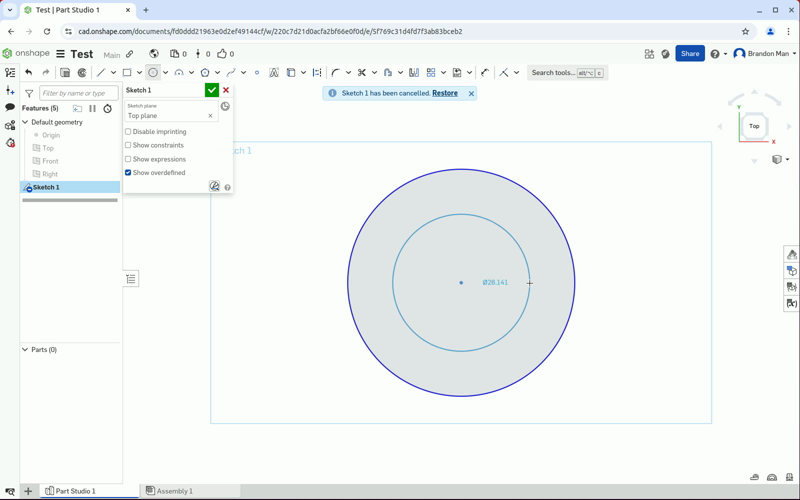
click(529, 282)
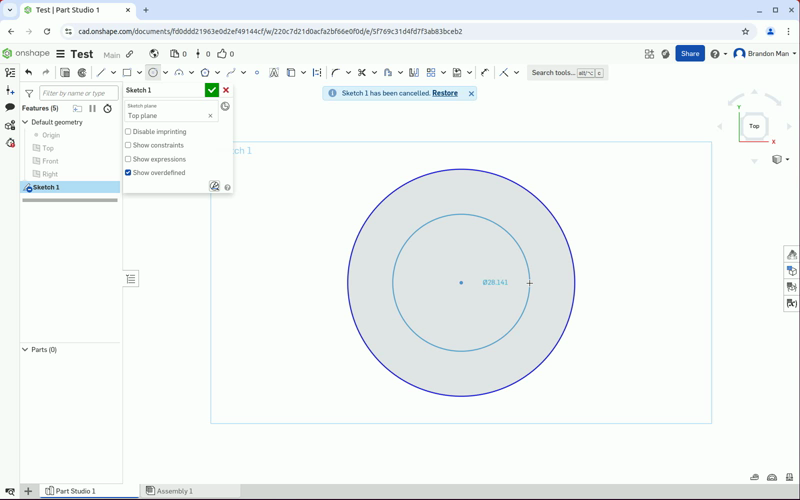
key(esc)
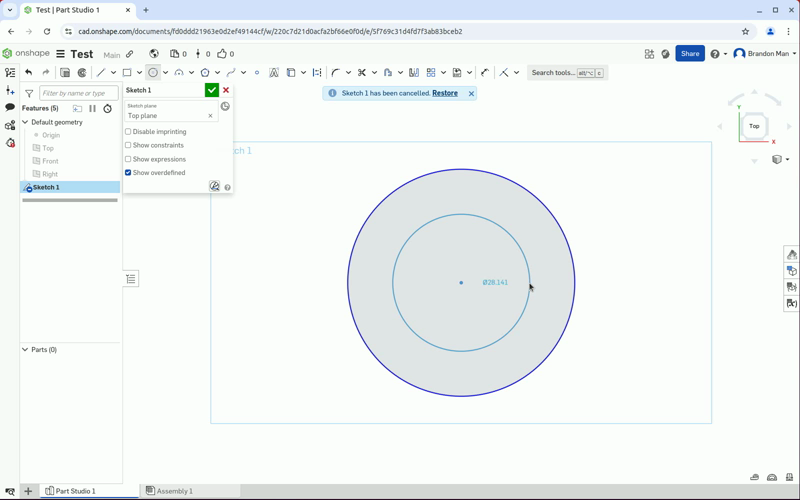
mouse_move(544, 246)
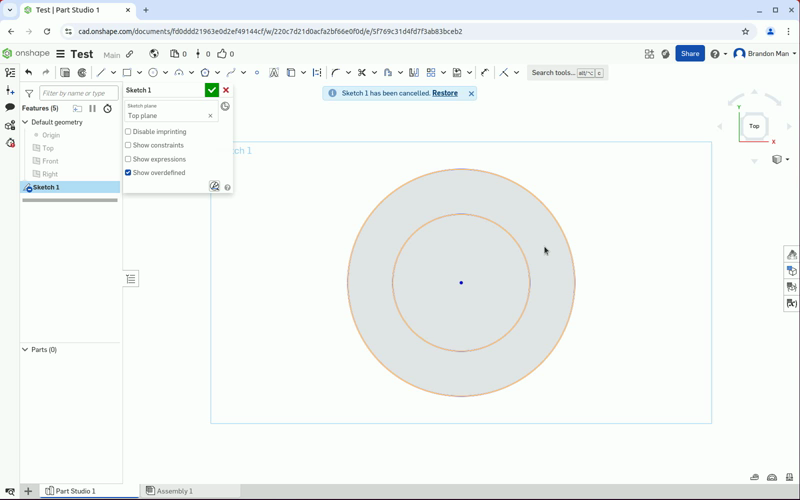
click(544, 246)
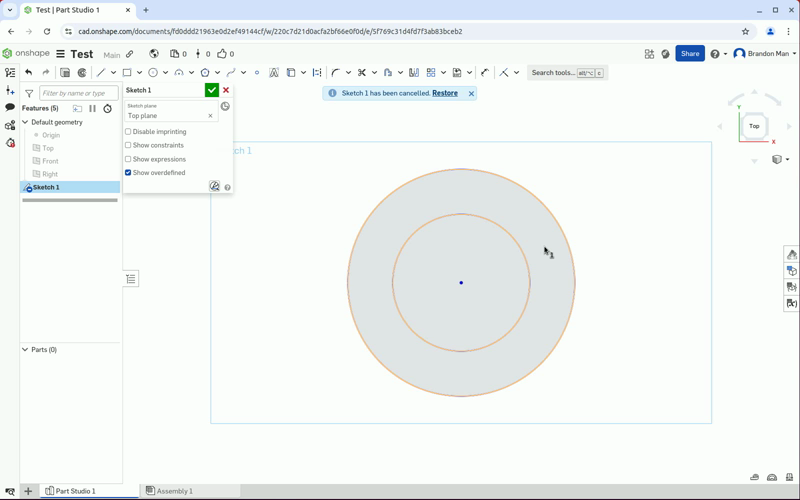
mouse_move(73, 352)
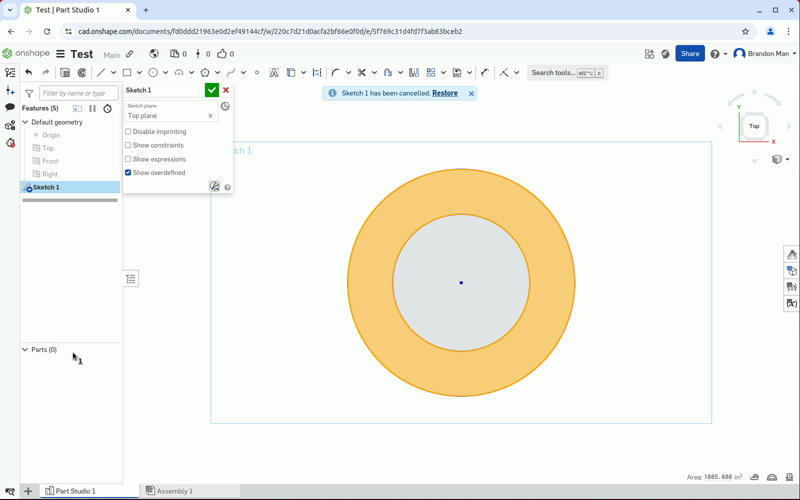
key(shift+y)
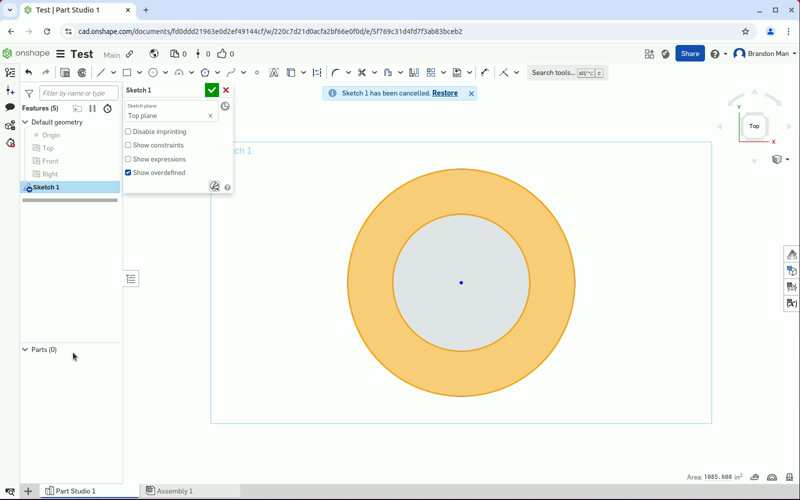
key(shift+e)
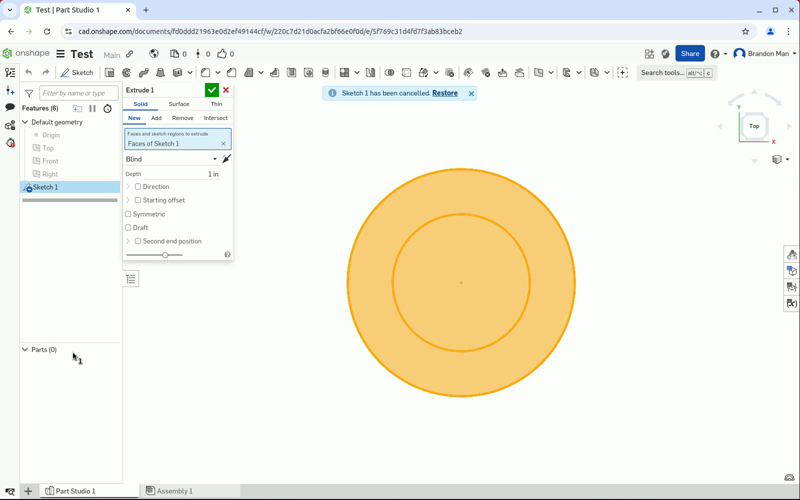
mouse_move(143, 106)
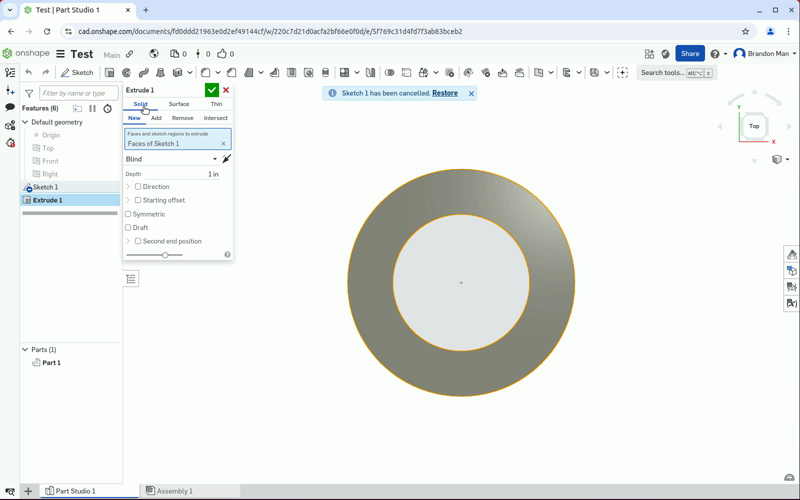
click(143, 106)
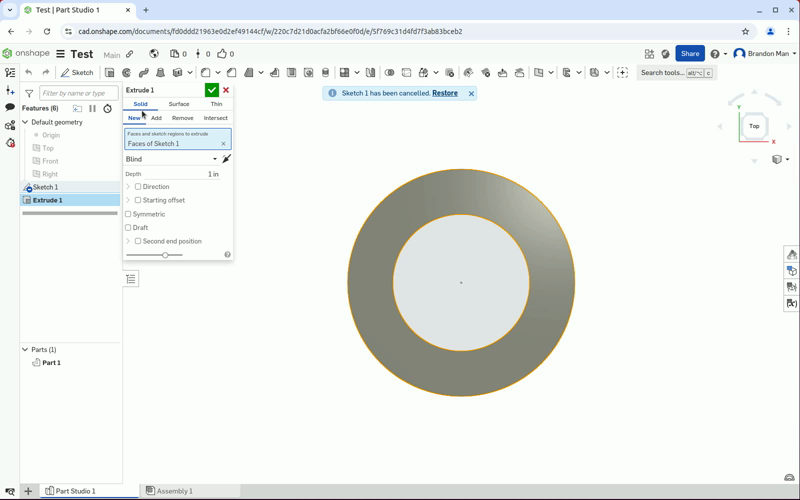
mouse_move(137, 120)
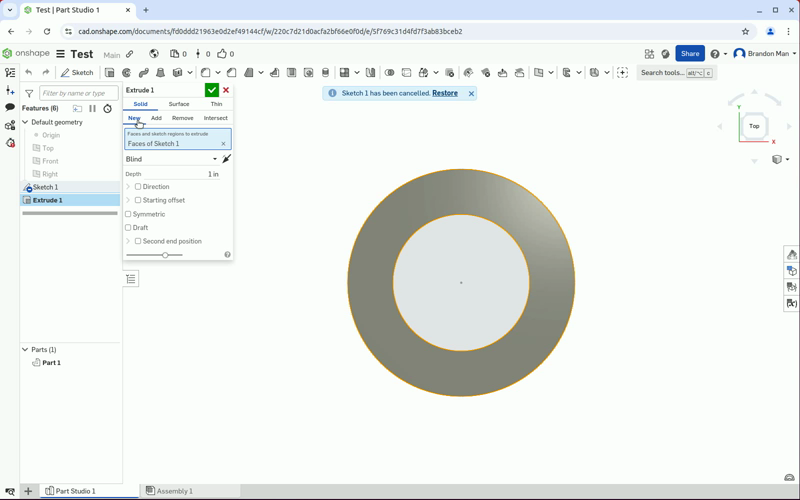
click(137, 120)
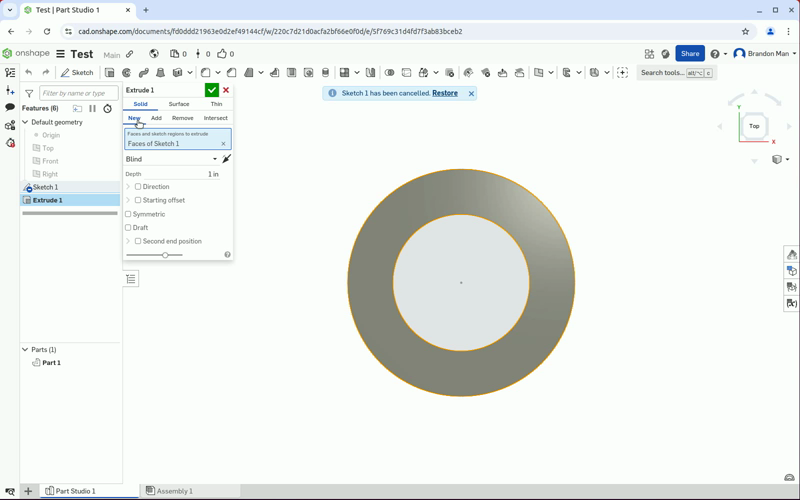
key(tab, 4)
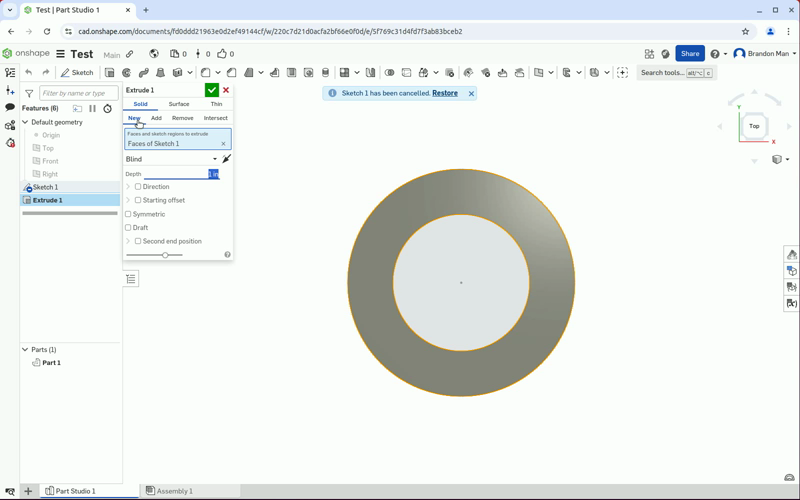
text(1.685)
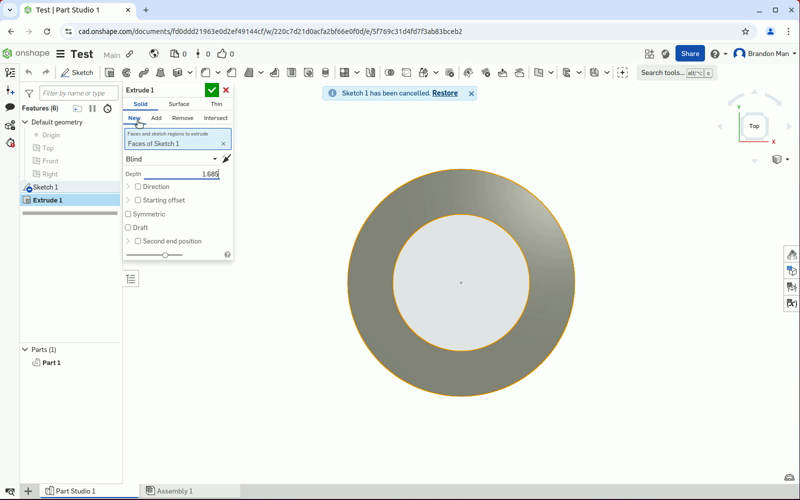
key(enter)
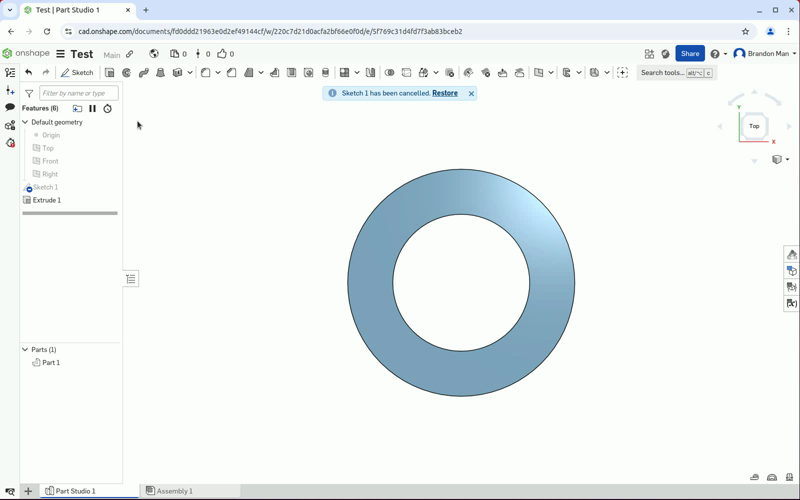
key(shift+h)
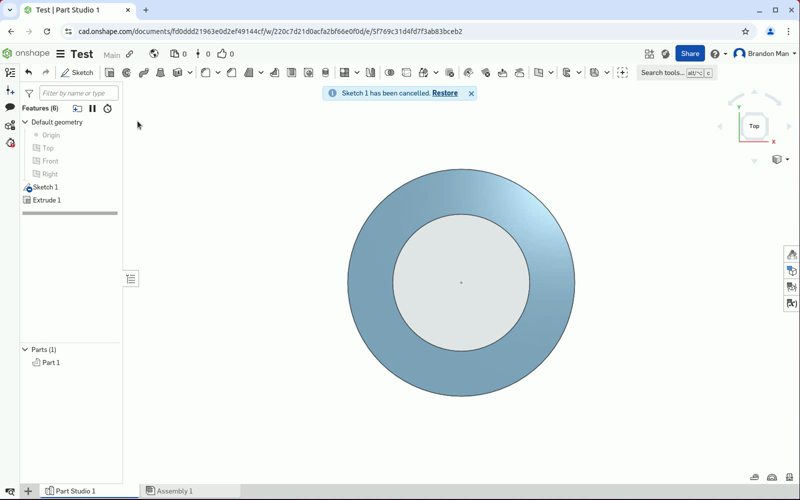
key(shift+h)
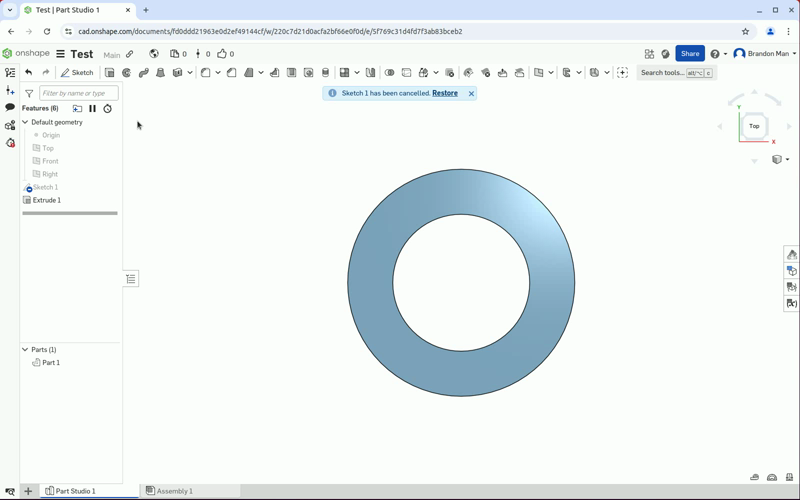
mouse_move(73, 189)
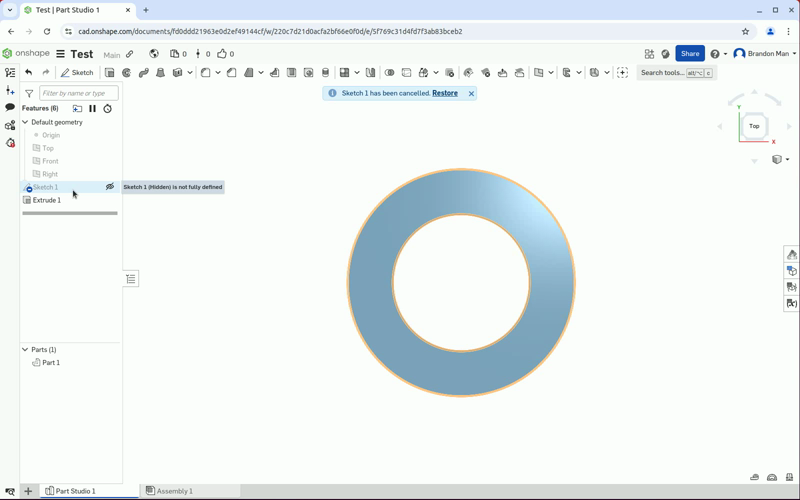
click(73, 189)
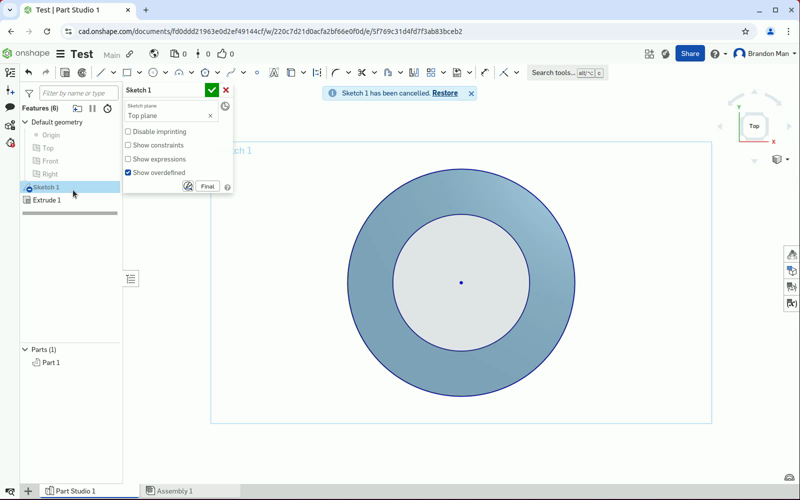
mouse_move(229, 92)
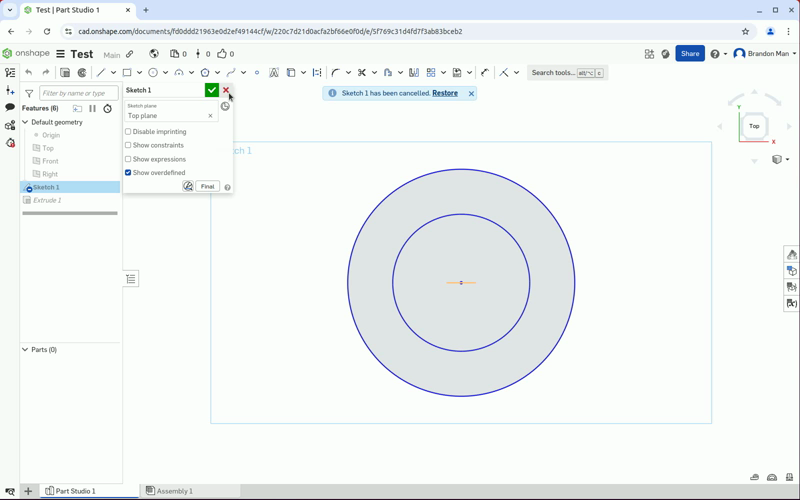
click(229, 92)
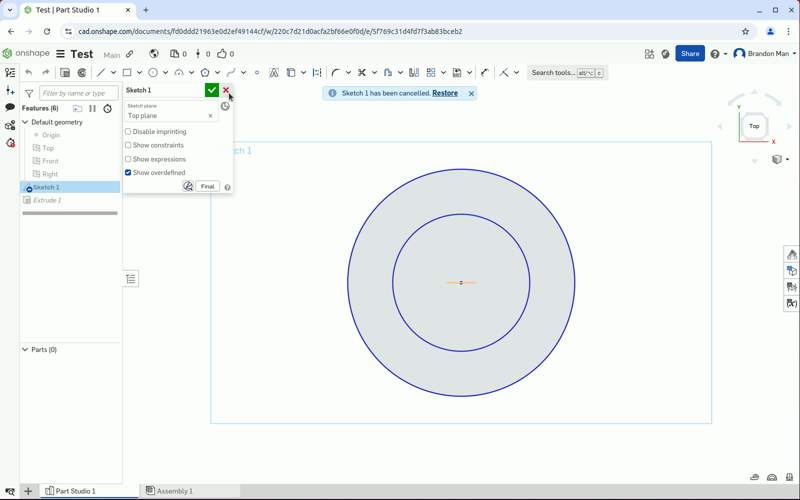
key(shift+s)
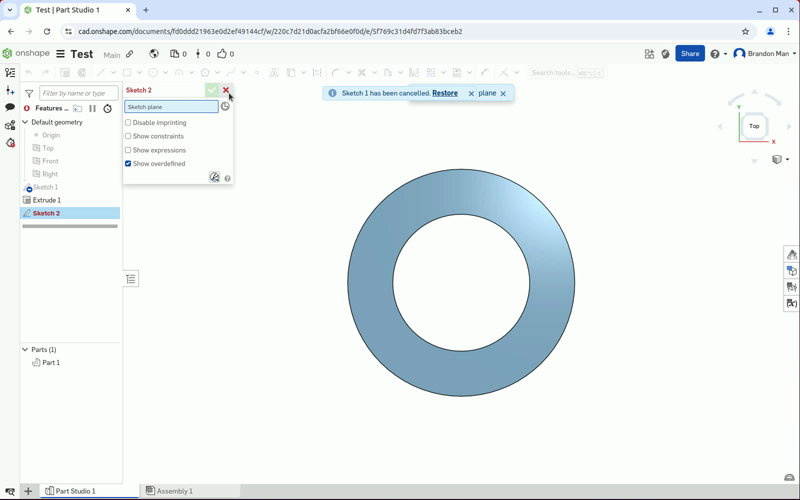
mouse_move(73, 150)
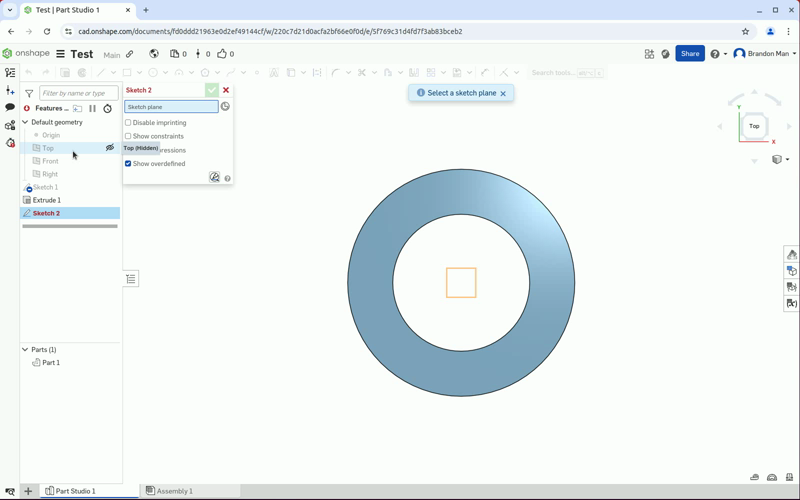
click(73, 150)
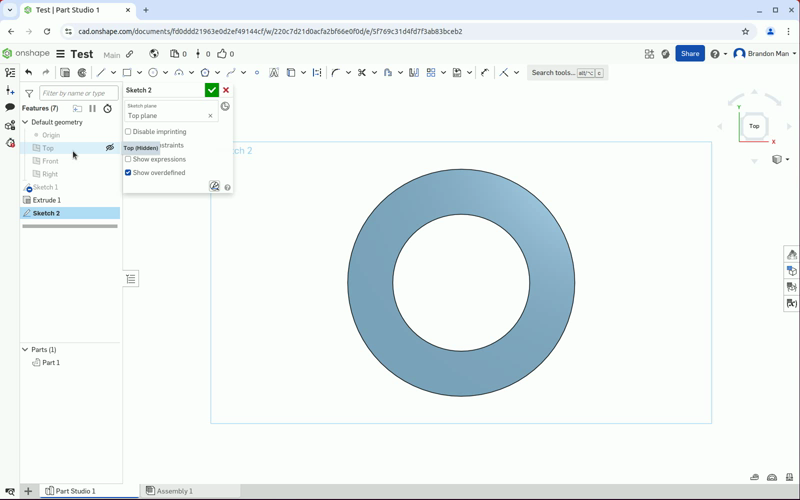
mouse_move(73, 352)
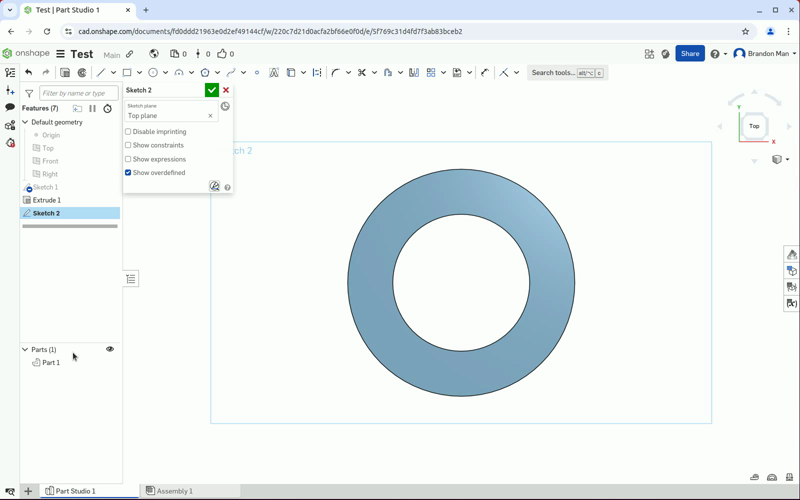
key(y)
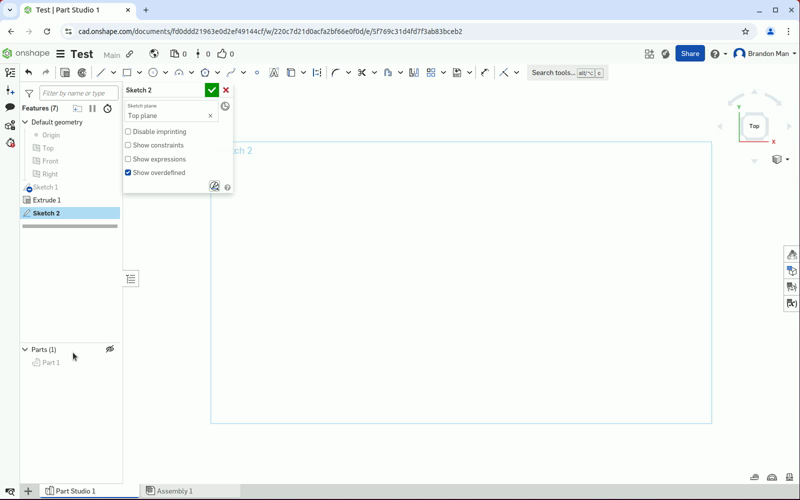
key(c)
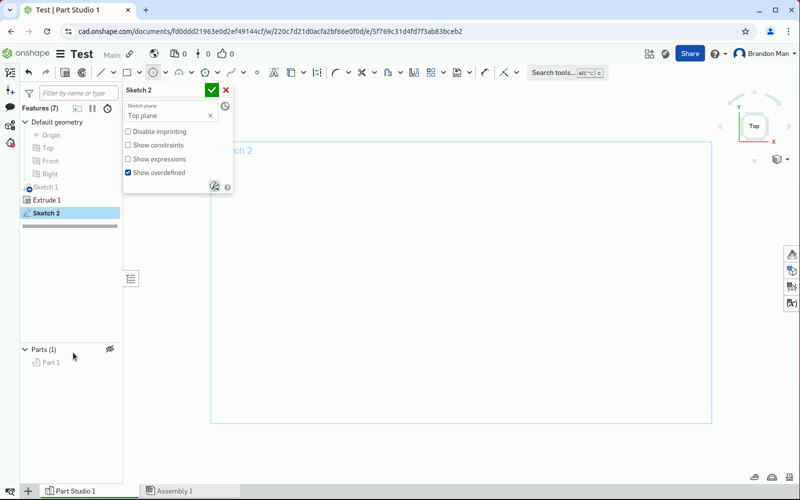
key_down(shift)
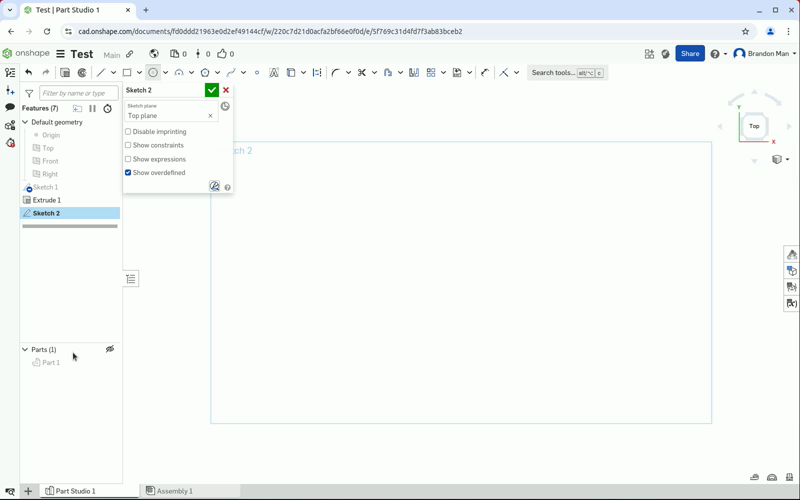
mouse_move(461, 282)
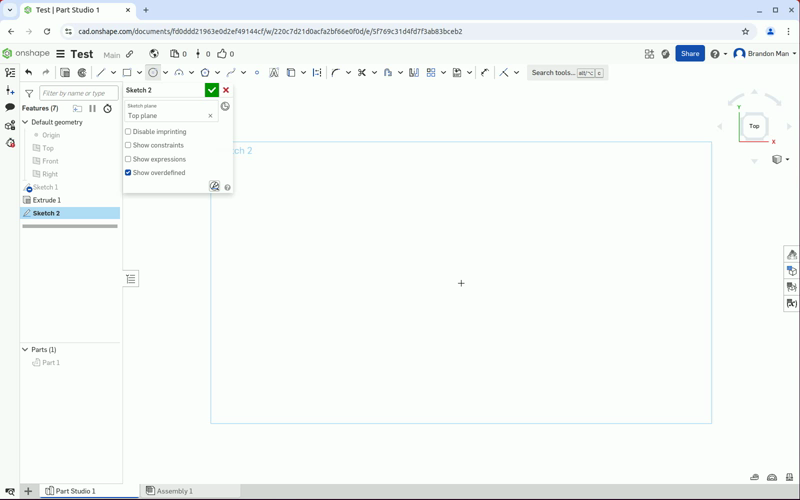
click(461, 282)
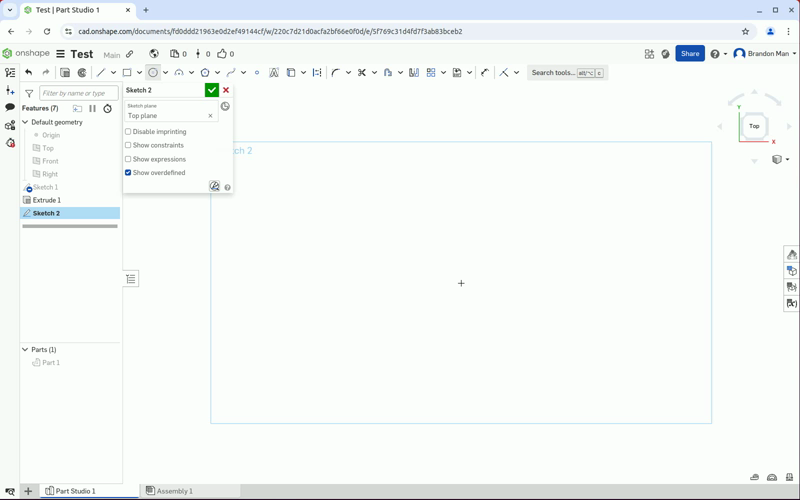
key_up(shift)
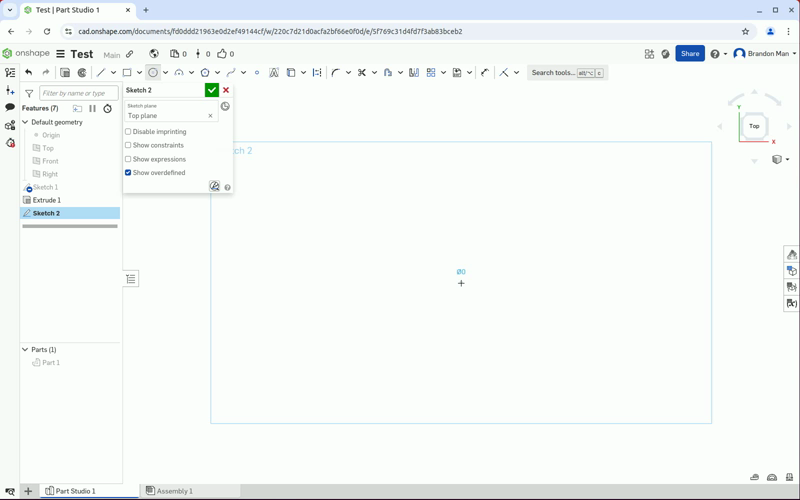
mouse_move(522, 282)
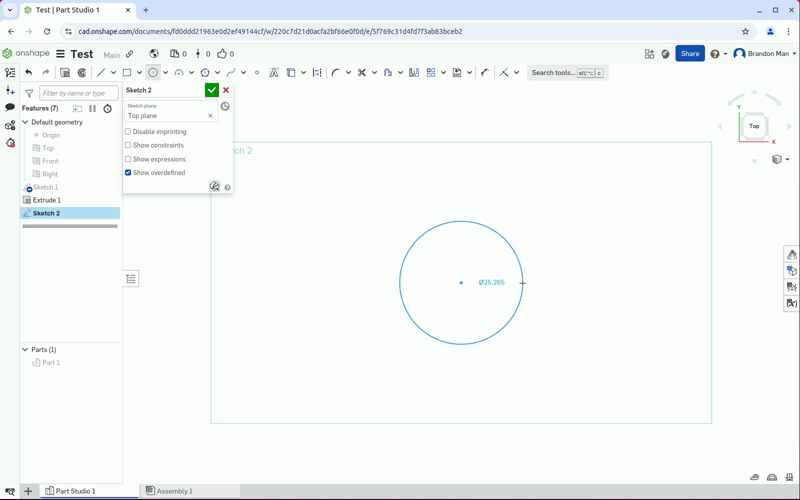
click(522, 282)
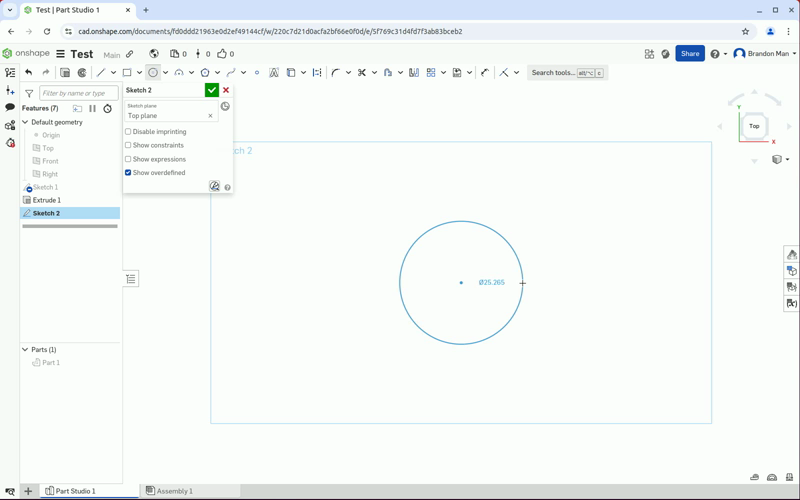
key(esc)
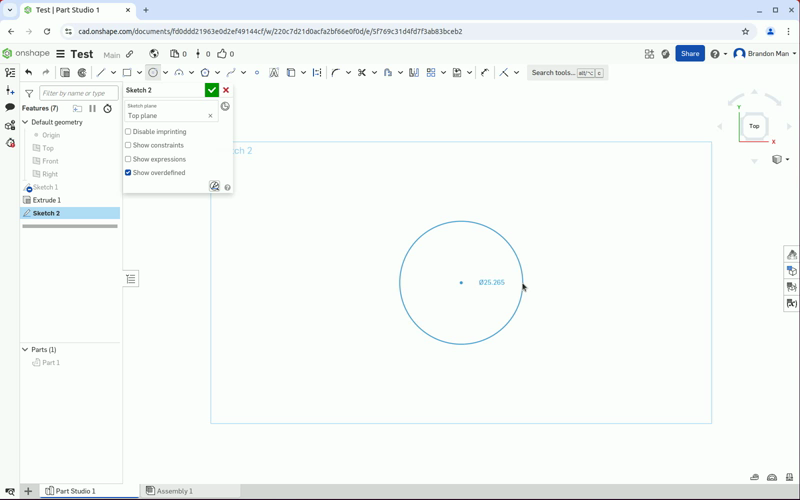
key(c)
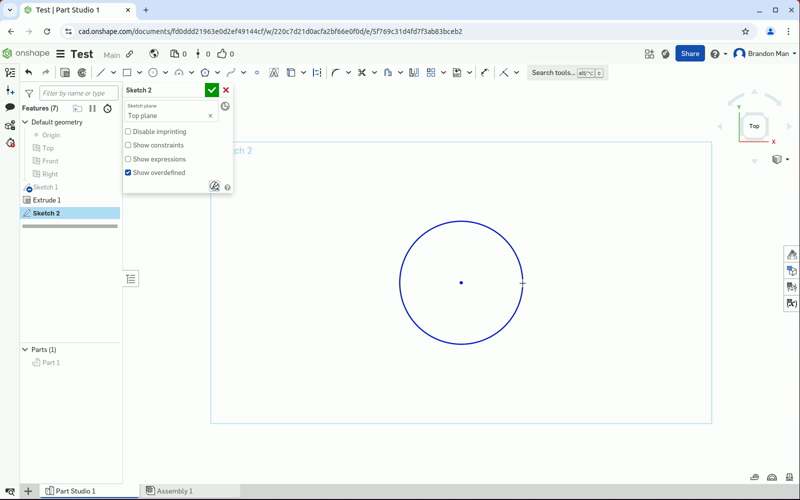
key_down(shift)
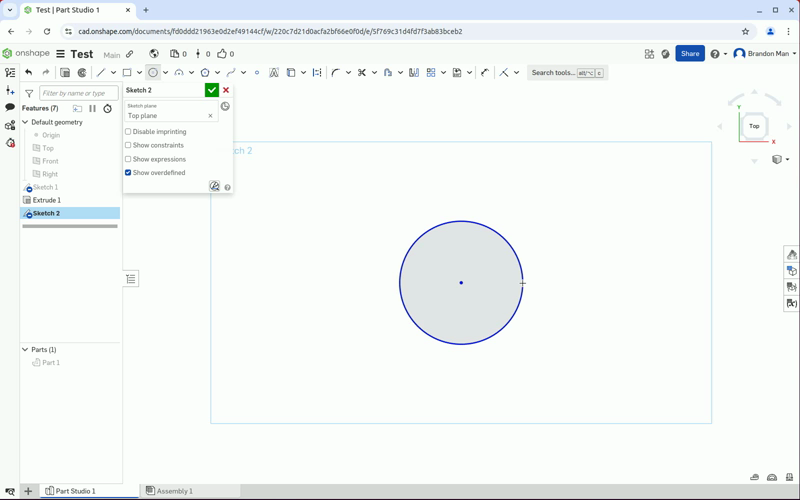
mouse_move(461, 282)
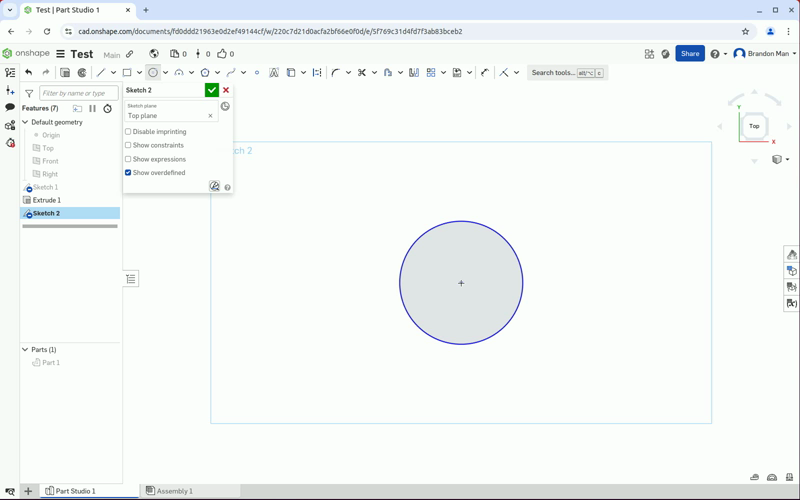
click(461, 282)
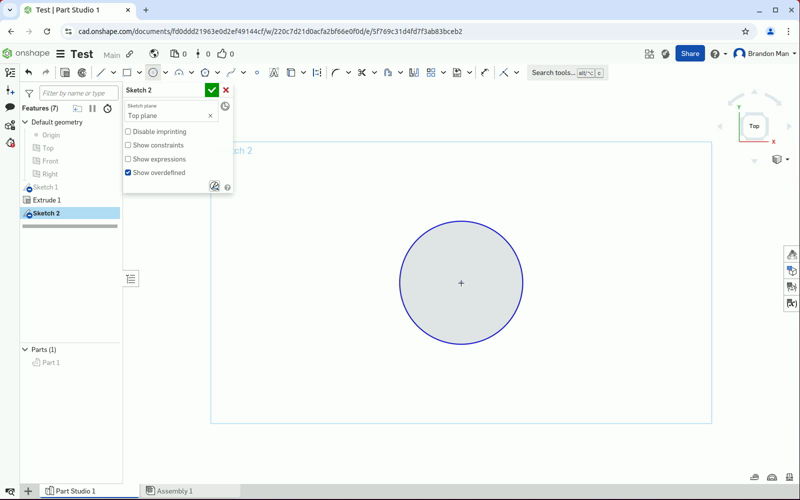
key_up(shift)
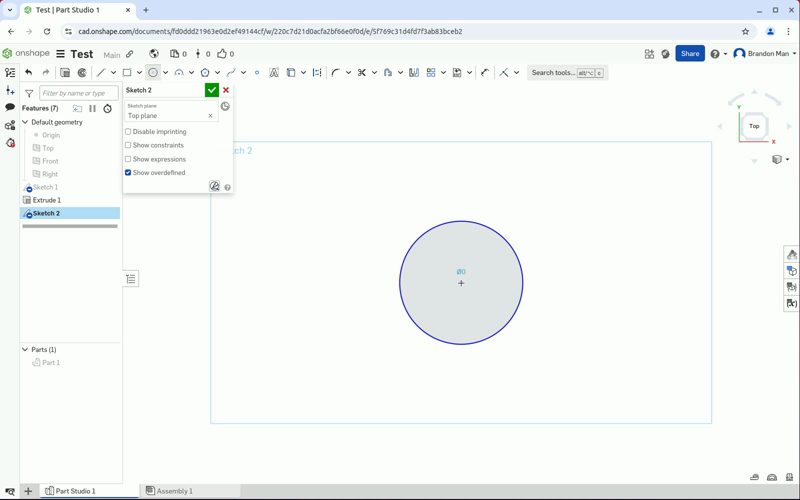
mouse_move(467, 282)
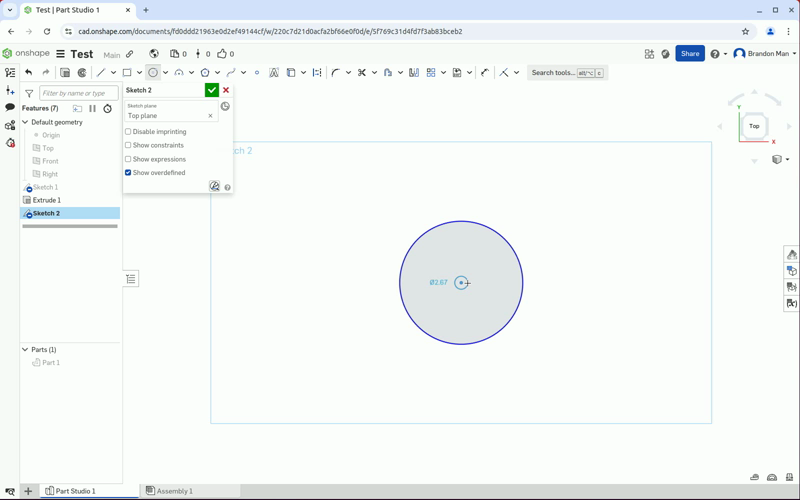
click(467, 282)
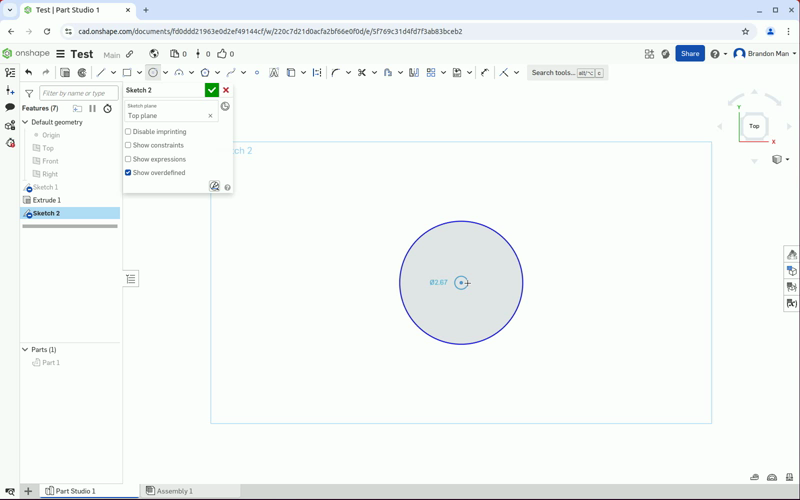
key(esc)
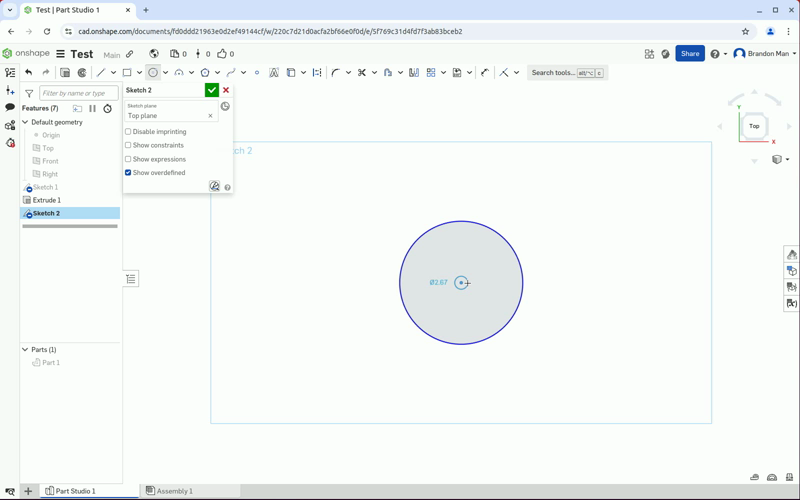
mouse_move(424, 296)
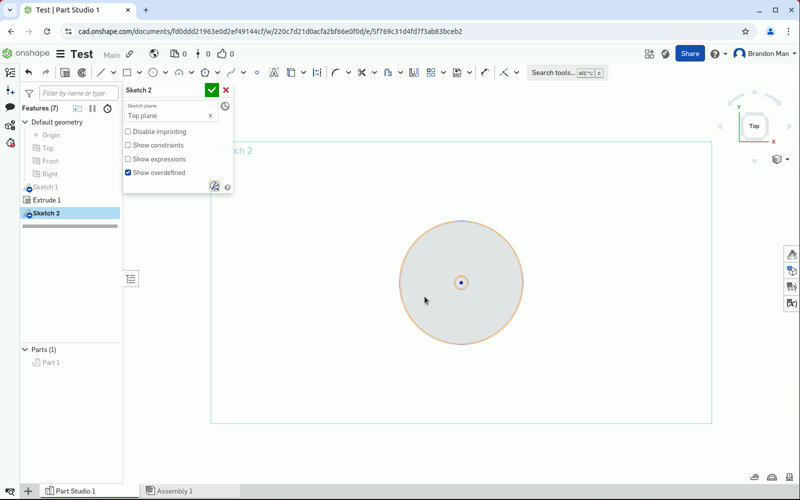
click(424, 296)
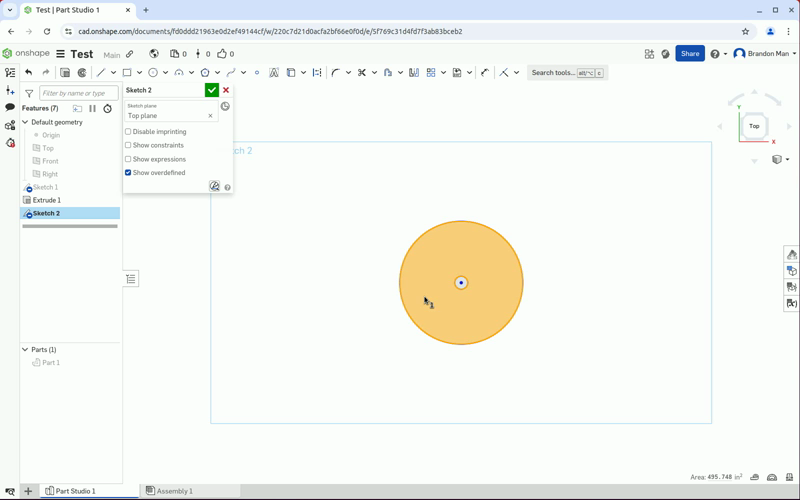
mouse_move(73, 352)
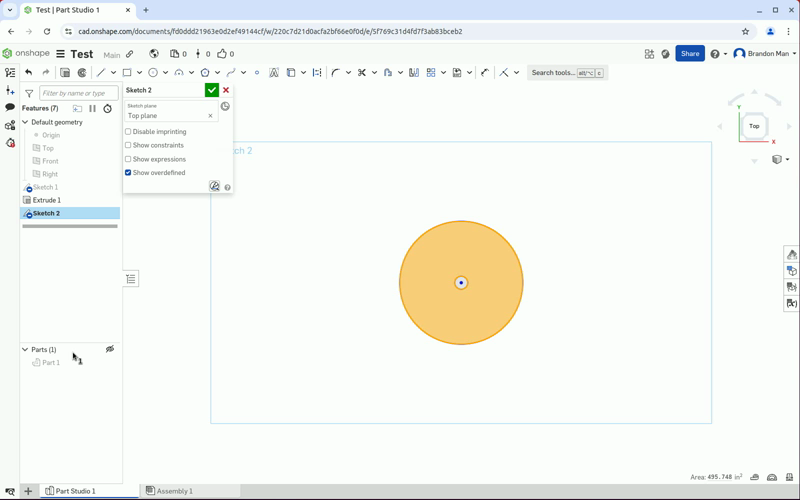
key(shift+y)
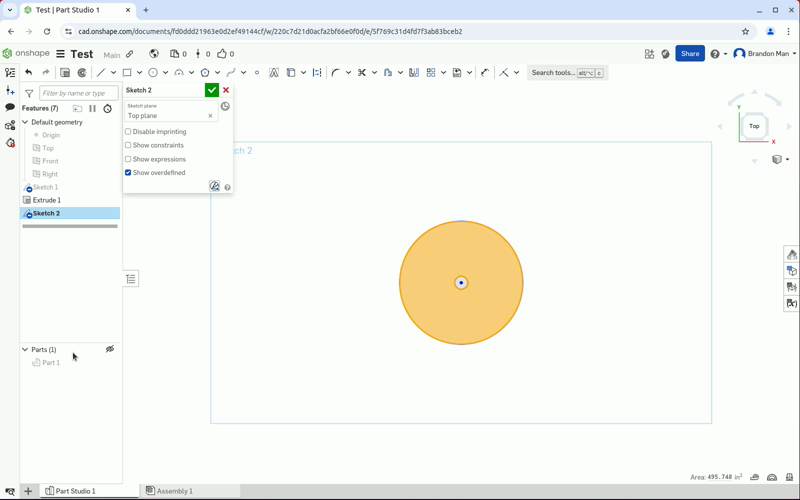
key(shift+e)
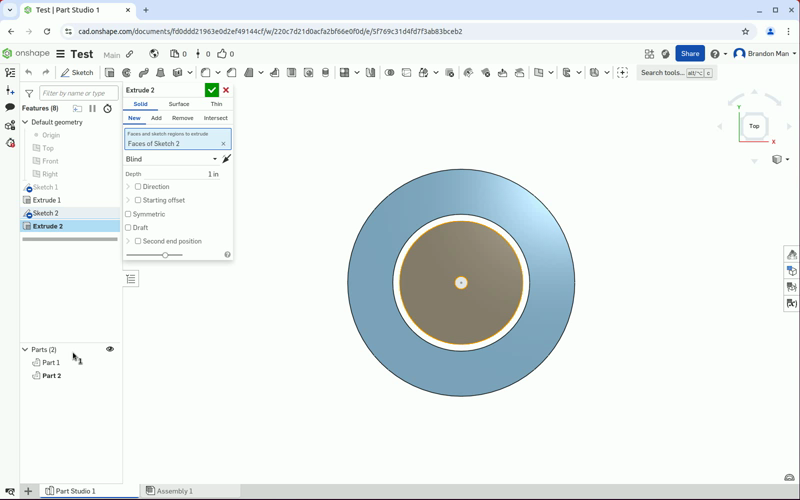
mouse_move(143, 106)
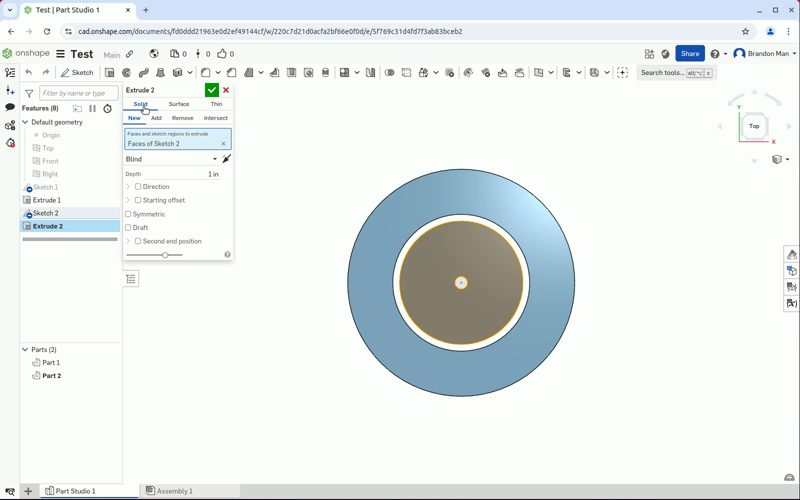
click(143, 106)
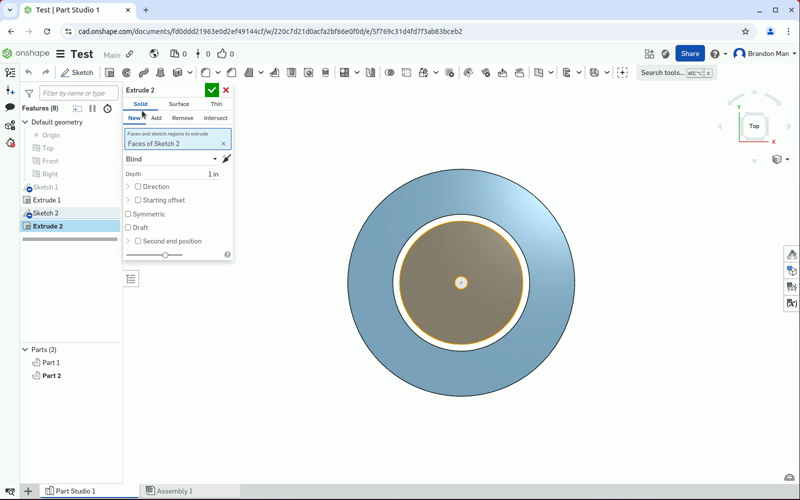
mouse_move(137, 120)
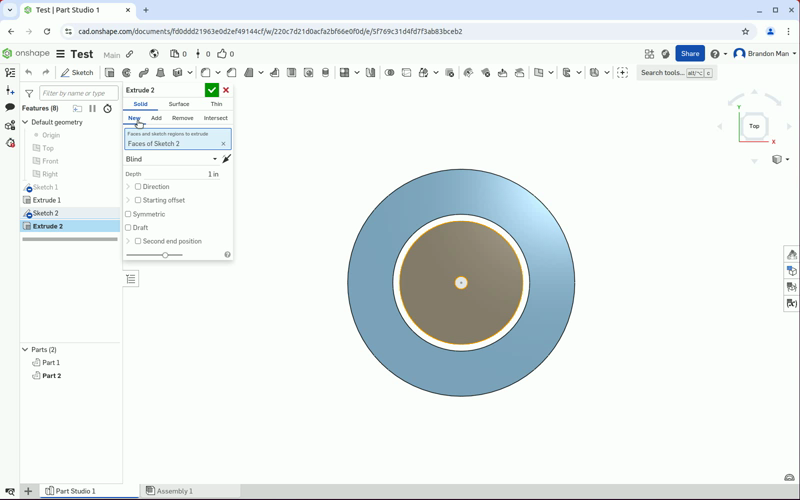
click(137, 120)
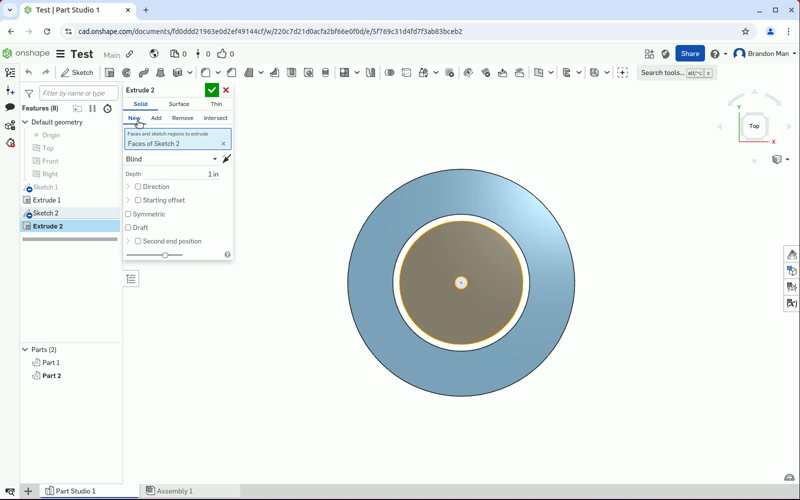
key(tab, 4)
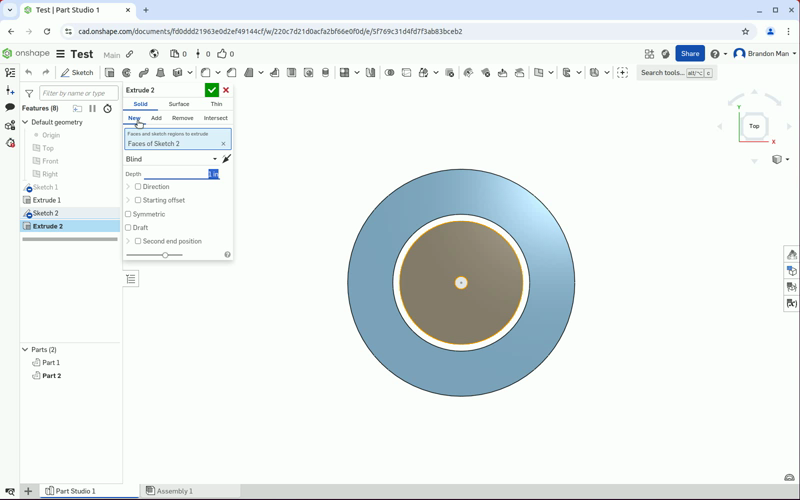
text(1.685)
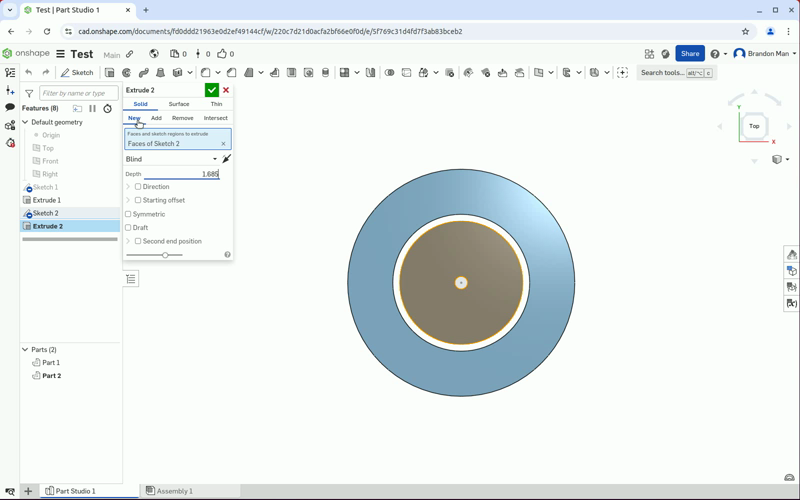
key(enter)
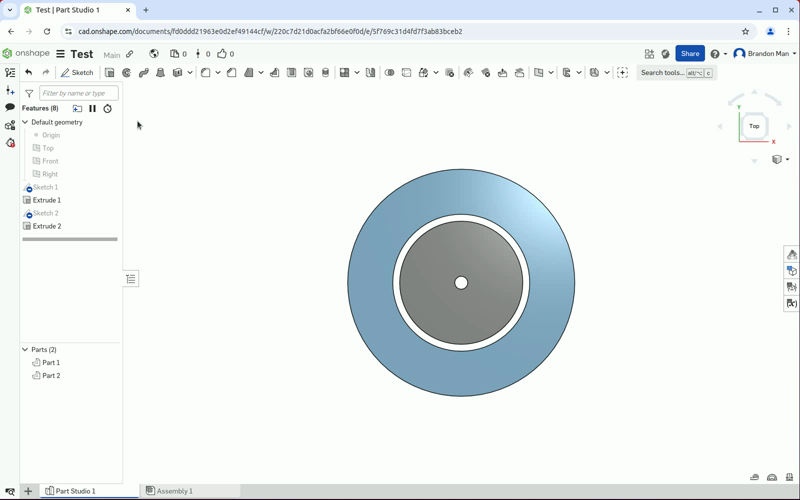
key(shift+h)
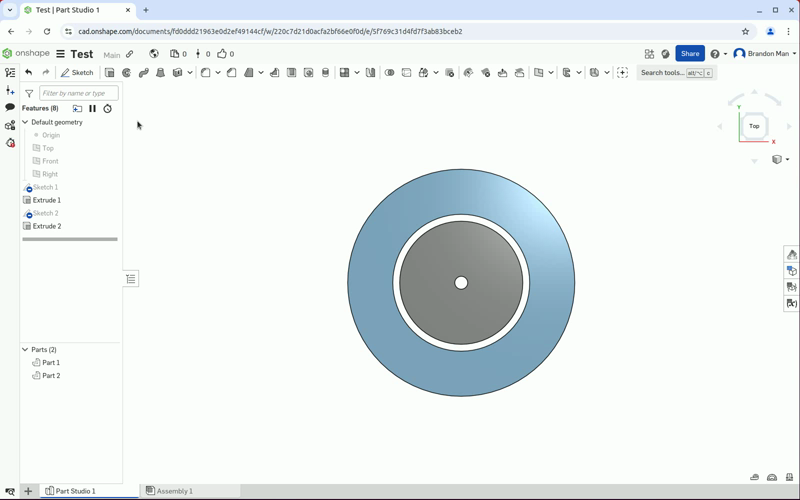
key(shift+h)
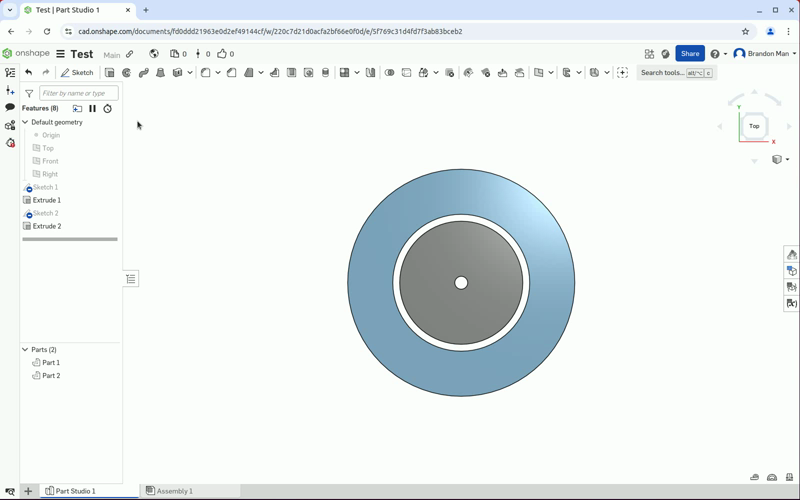
mouse_move(73, 189)
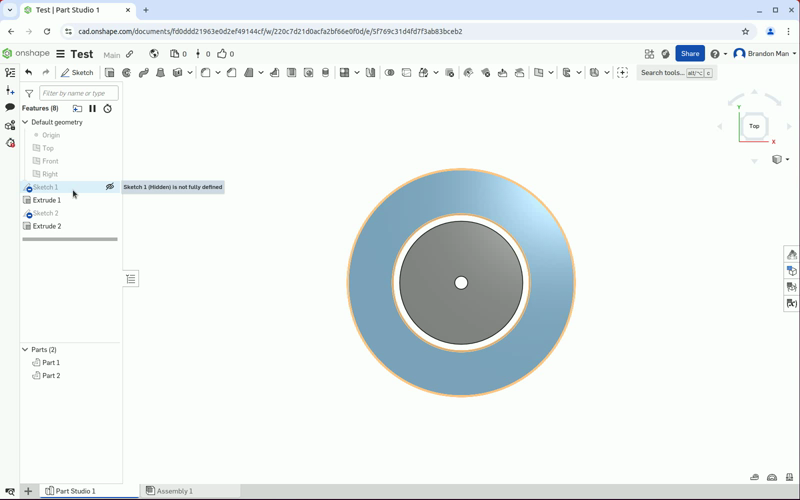
click(73, 189)
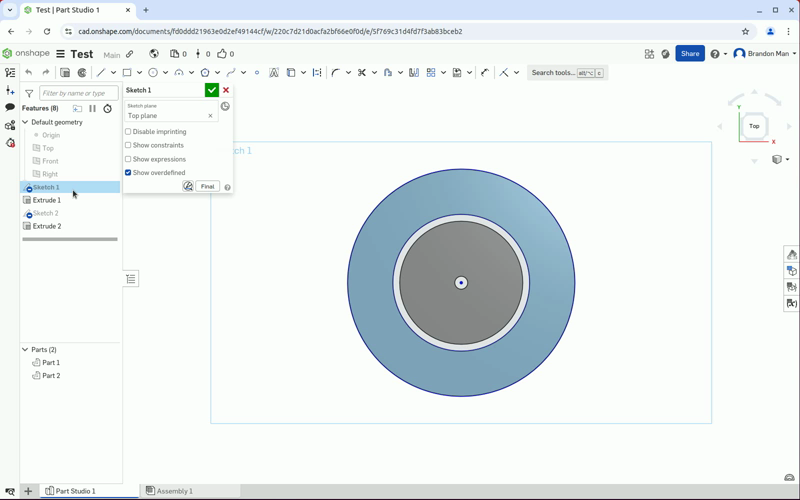
mouse_move(229, 92)
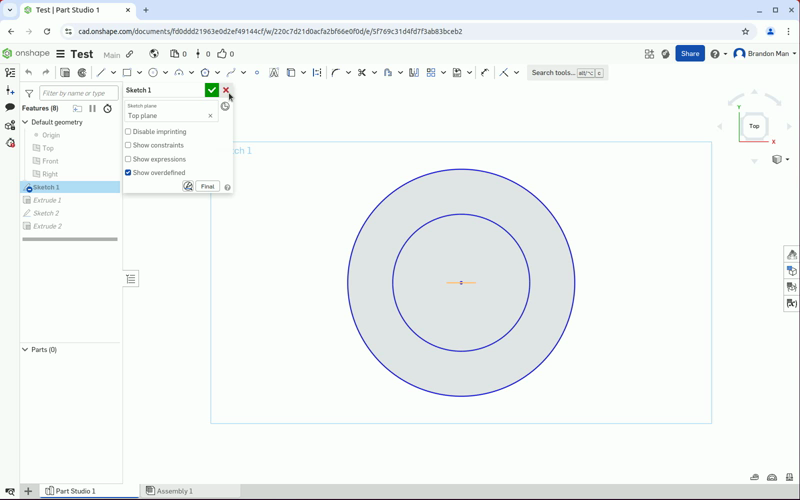
click(229, 92)
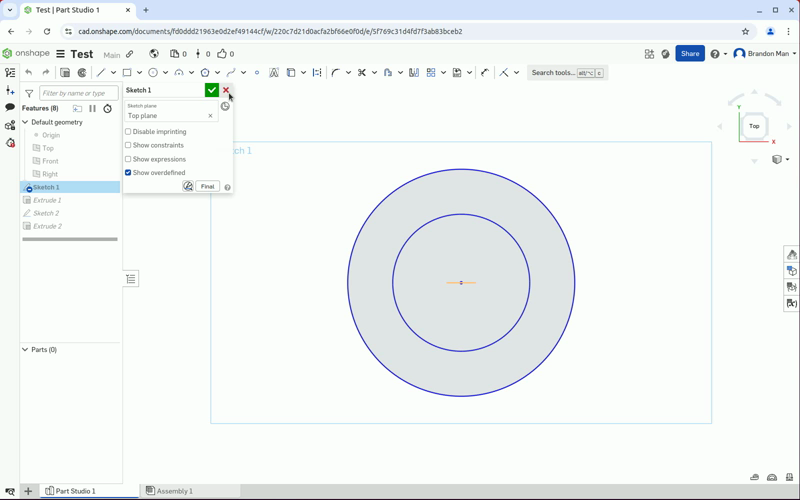
key(shift+s)
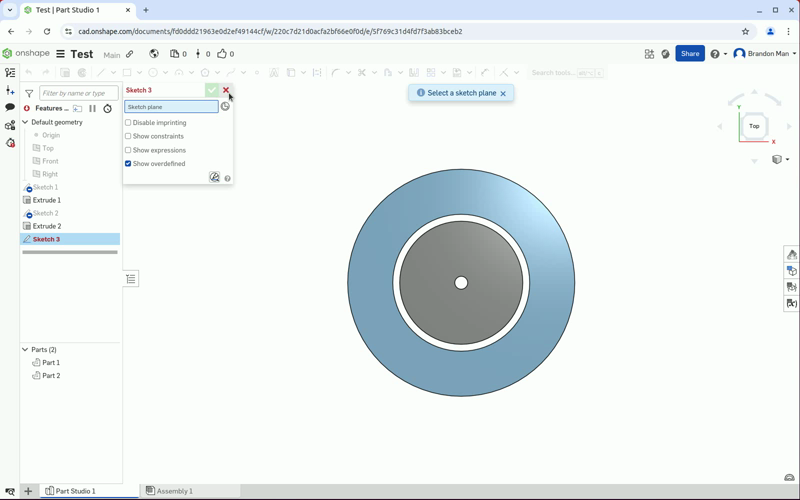
mouse_move(73, 150)
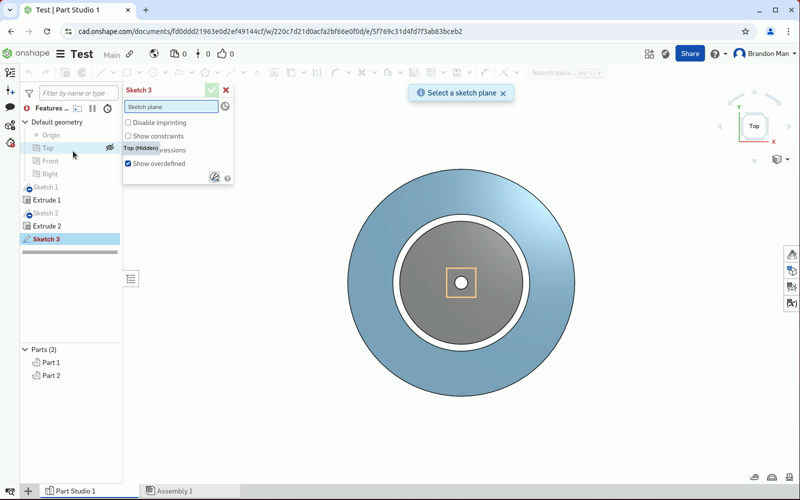
click(73, 150)
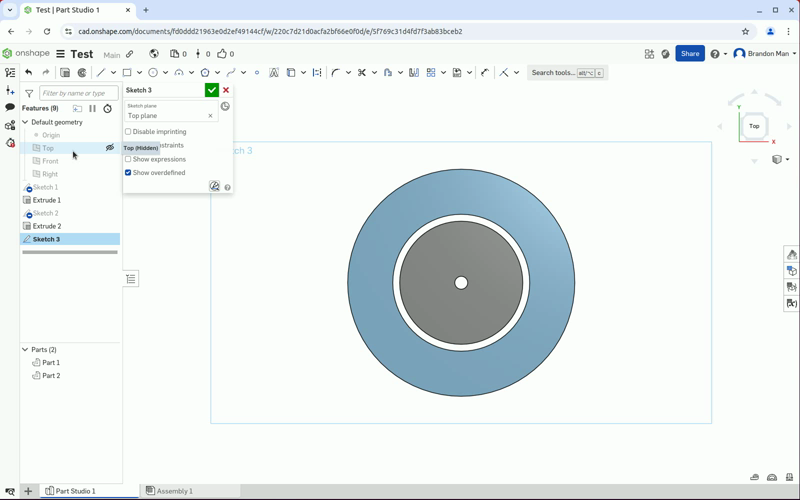
mouse_move(73, 352)
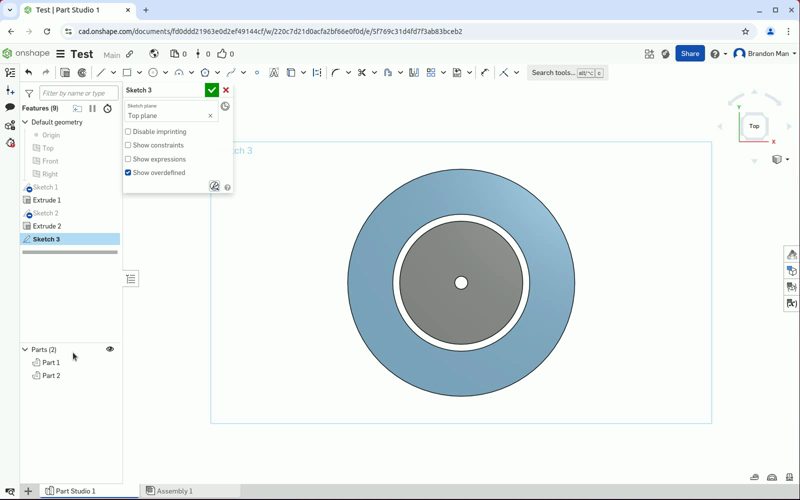
key(y)
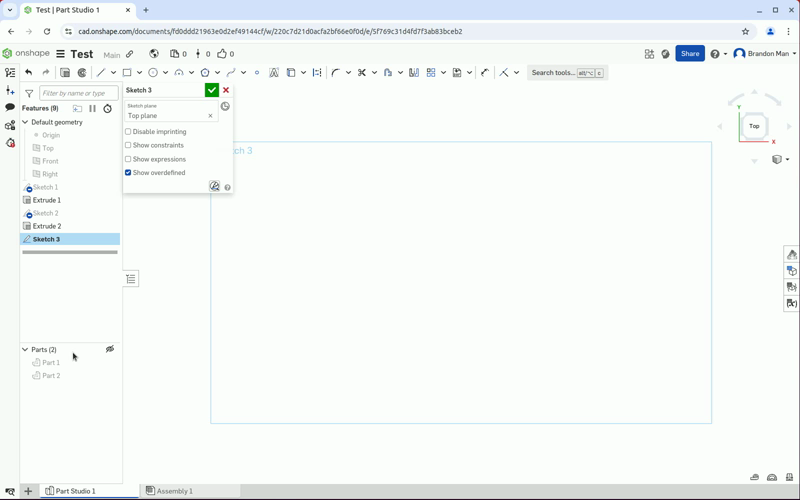
key(c)
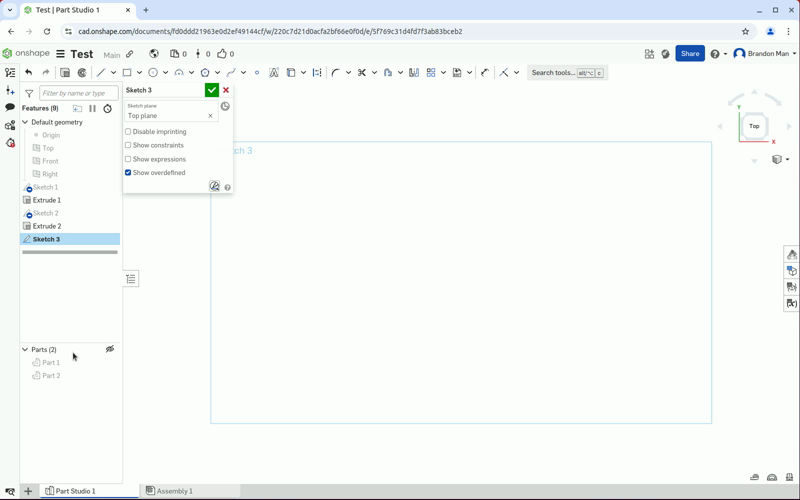
key_down(shift)
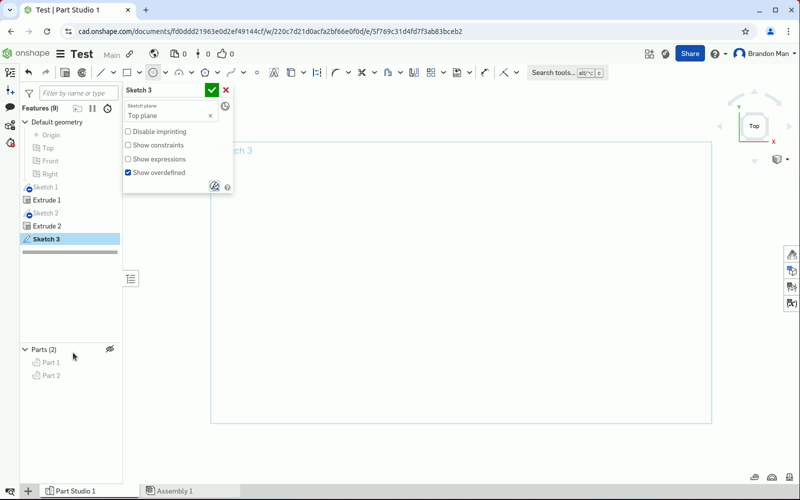
mouse_move(461, 282)
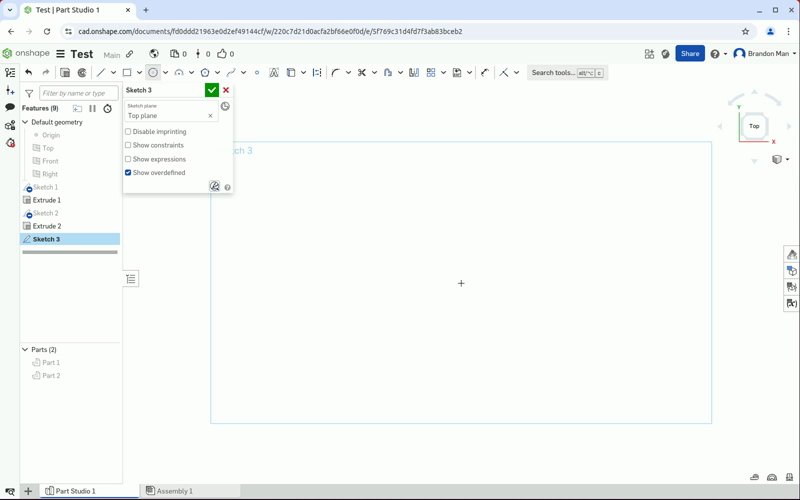
click(461, 282)
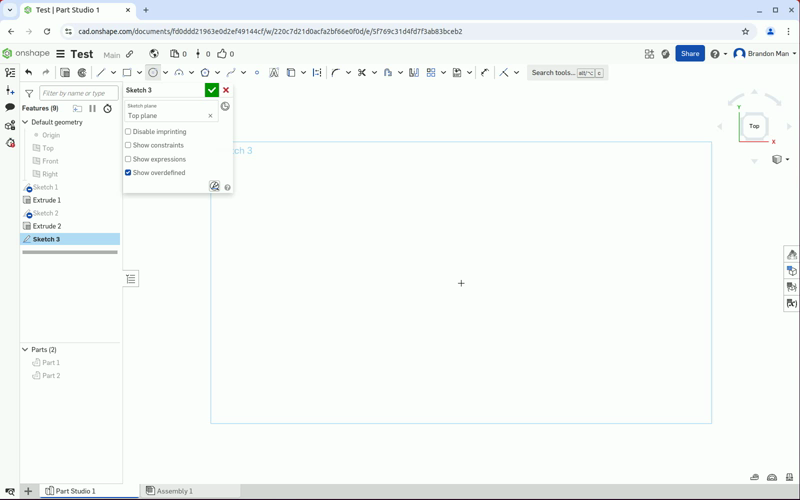
key_up(shift)
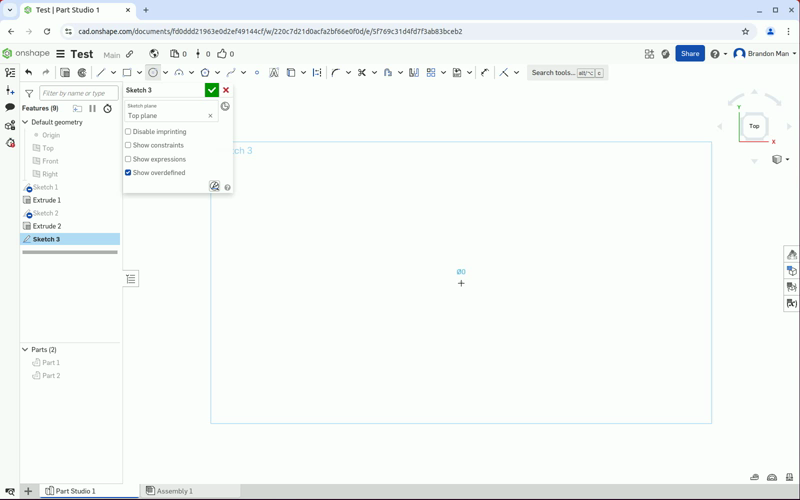
mouse_move(531, 282)
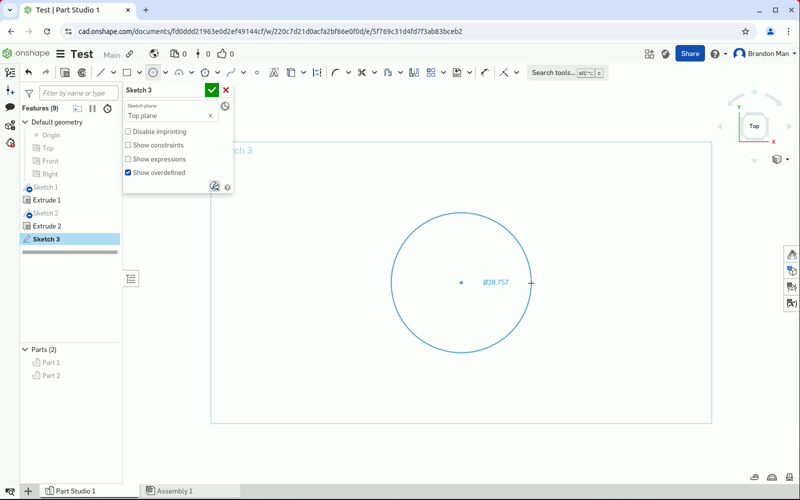
click(531, 282)
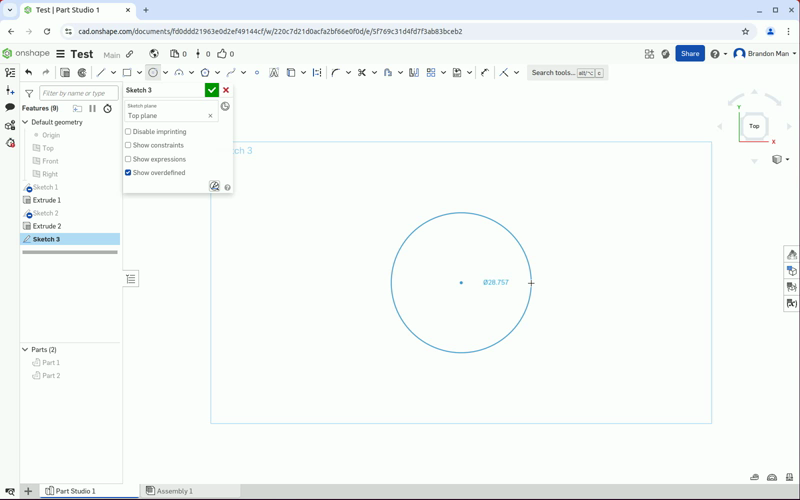
key(esc)
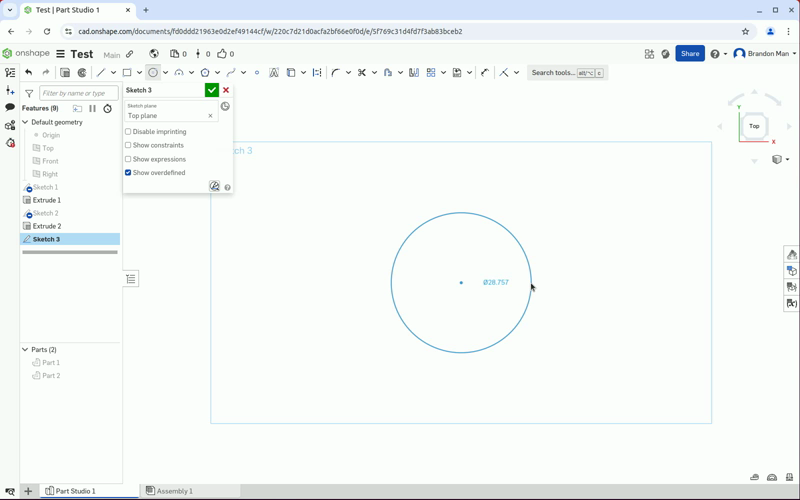
key(c)
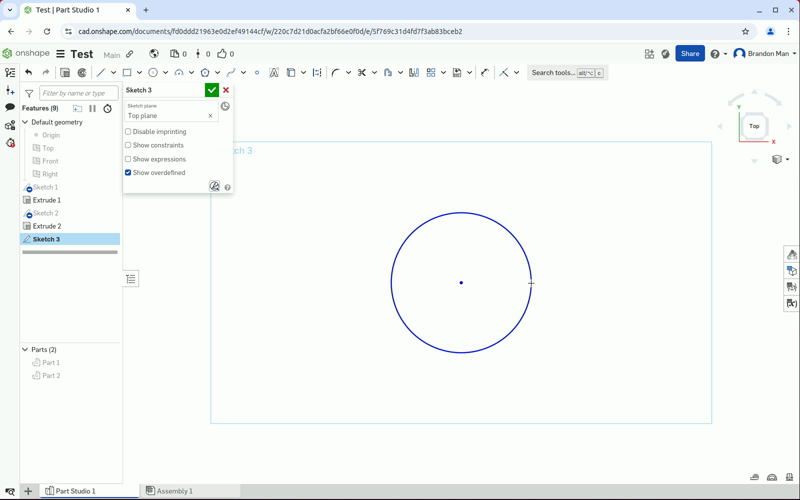
key_down(shift)
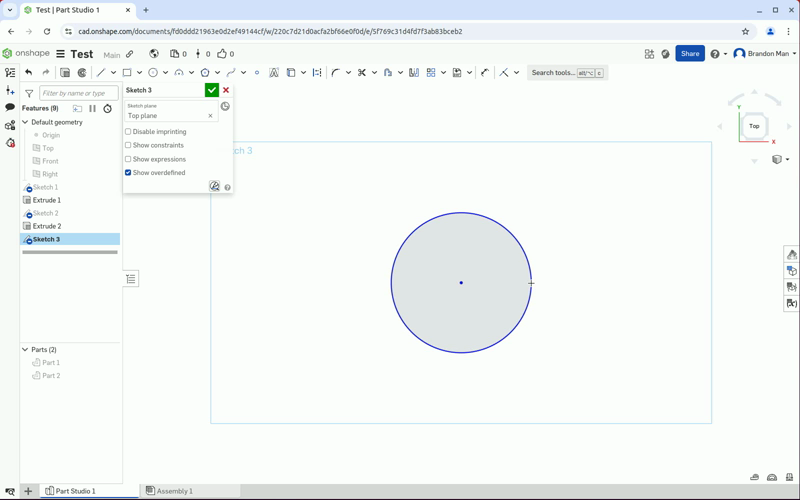
mouse_move(461, 282)
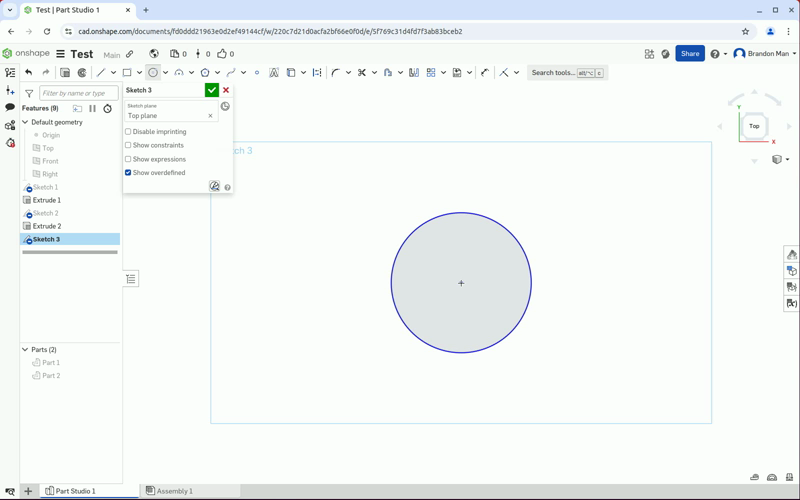
click(461, 282)
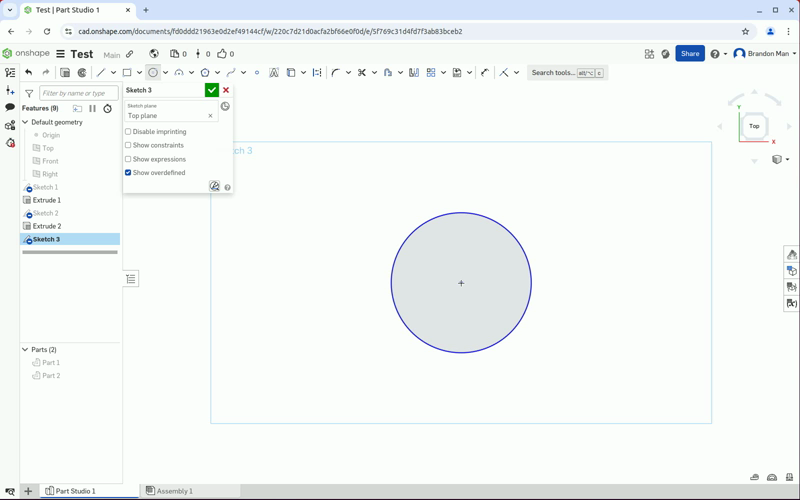
key_up(shift)
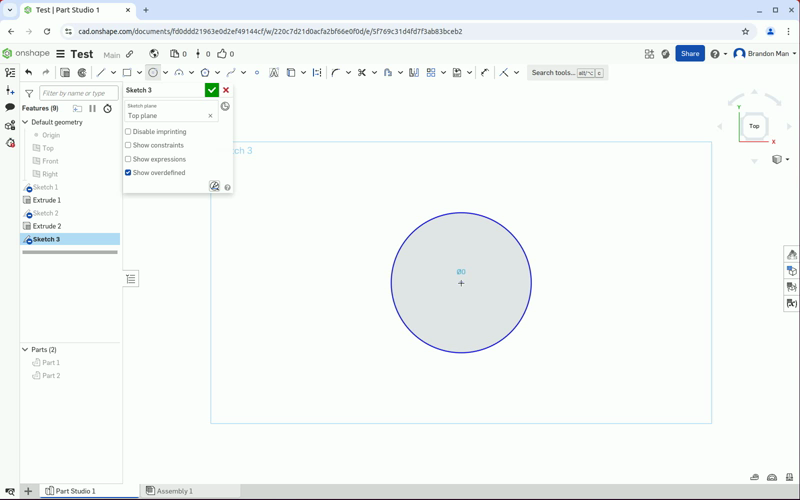
mouse_move(523, 282)
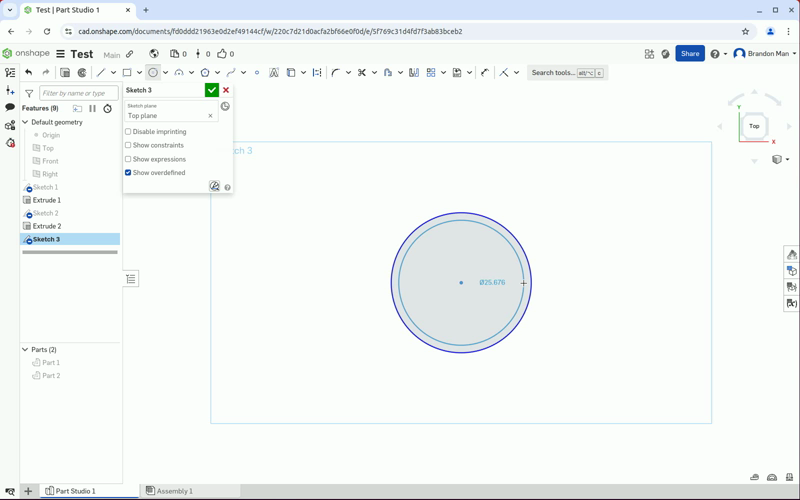
click(523, 282)
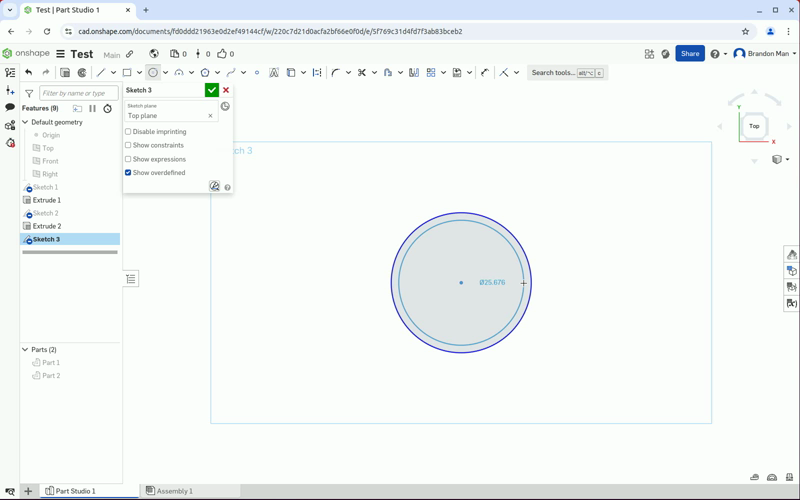
key(esc)
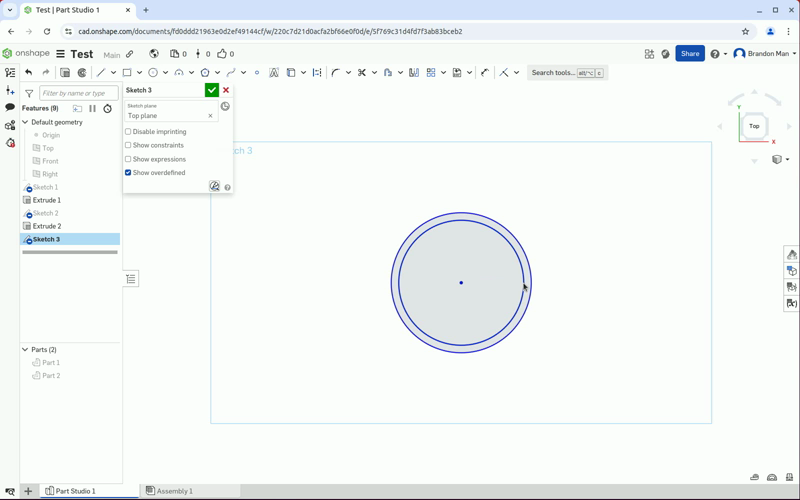
mouse_move(453, 216)
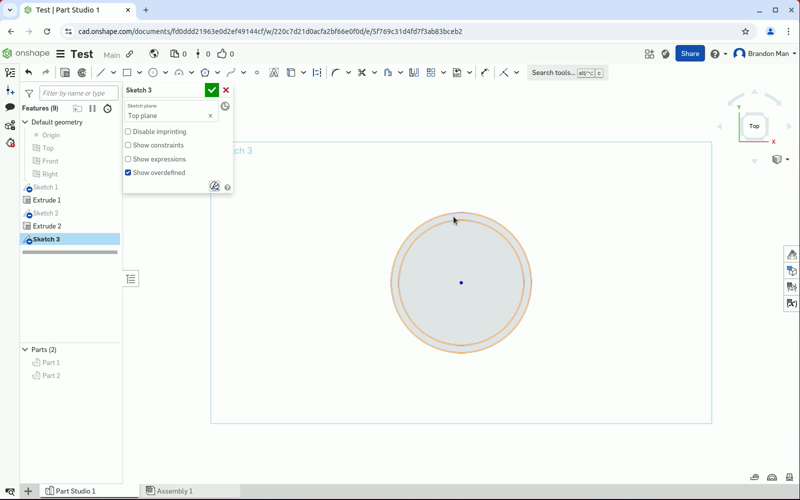
click(453, 216)
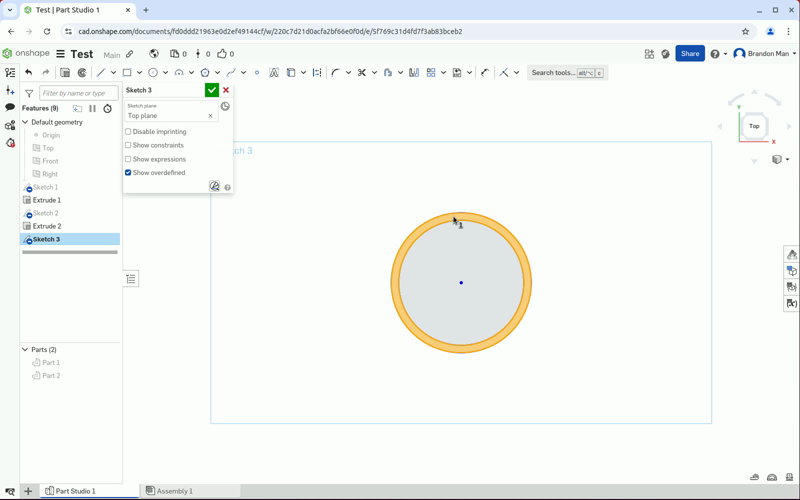
mouse_move(73, 352)
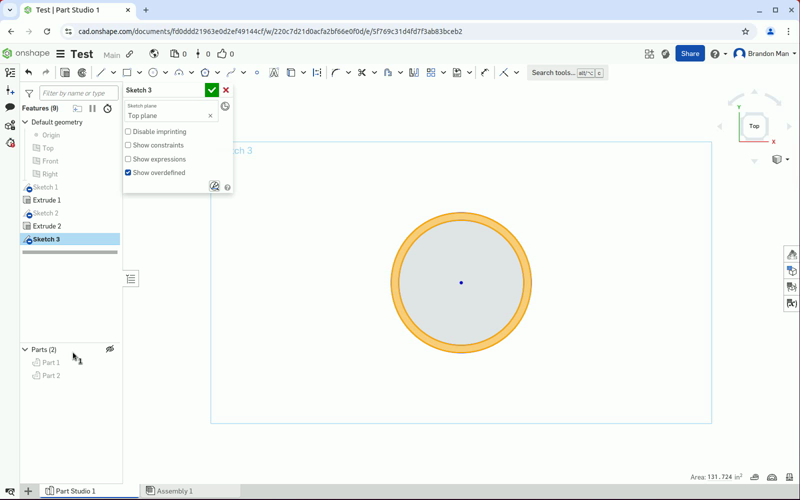
key(shift+y)
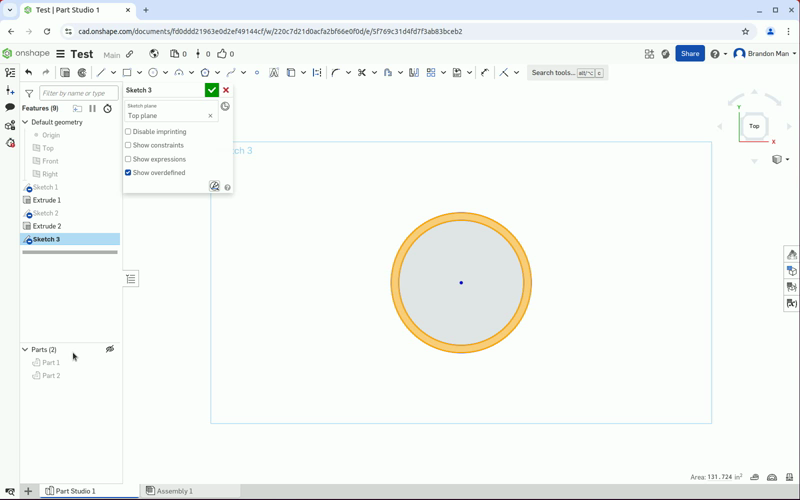
key(shift+e)
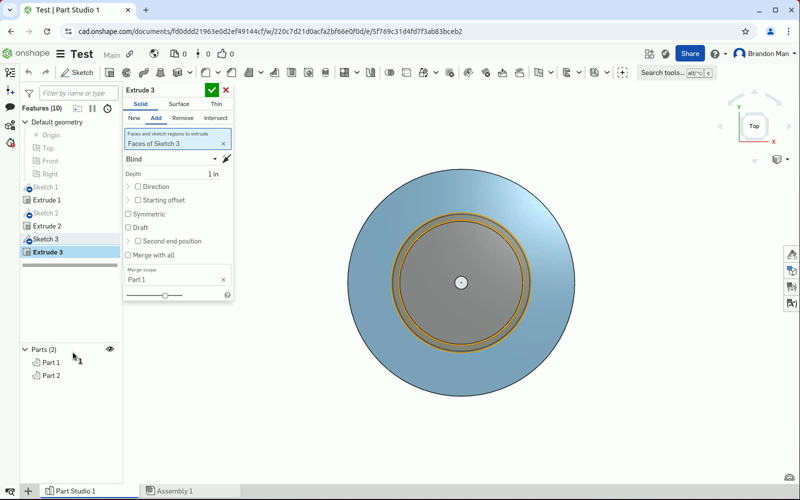
mouse_move(143, 106)
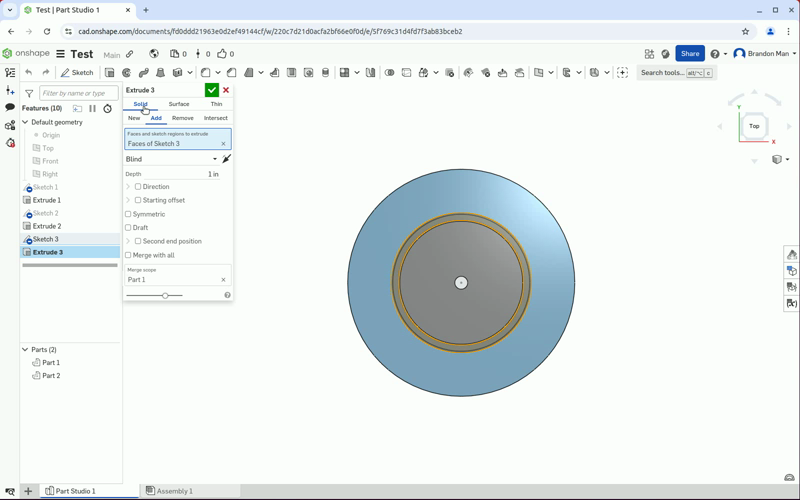
click(143, 106)
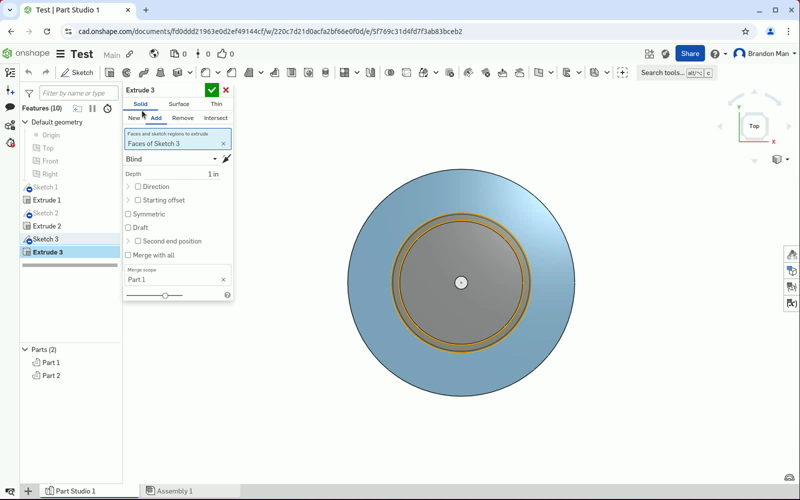
mouse_move(137, 120)
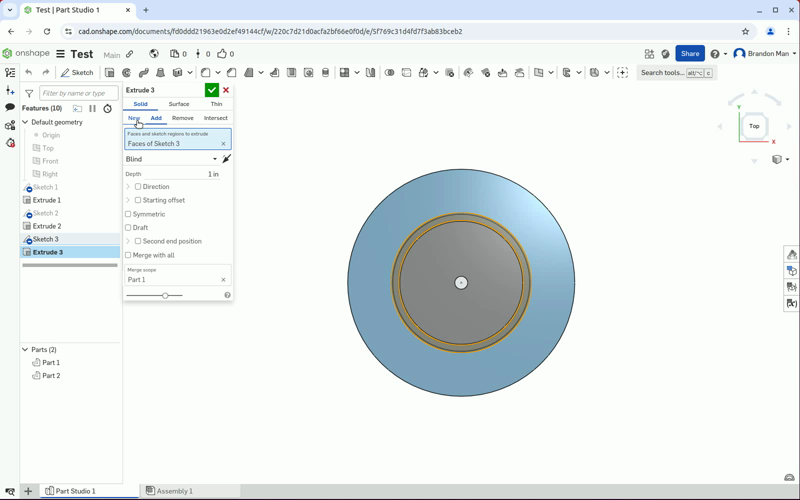
click(137, 120)
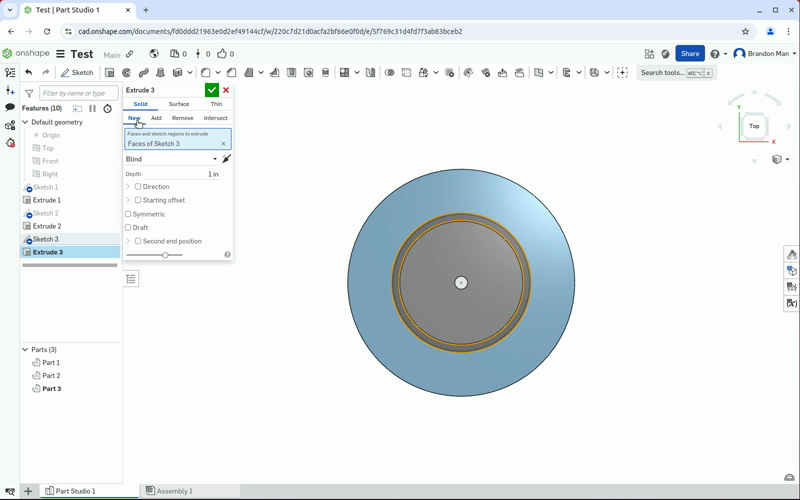
key(tab, 4)
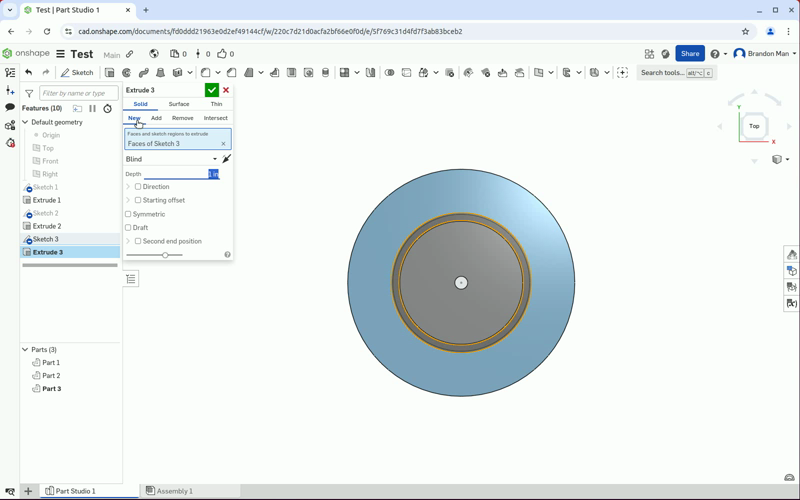
text(1.685)
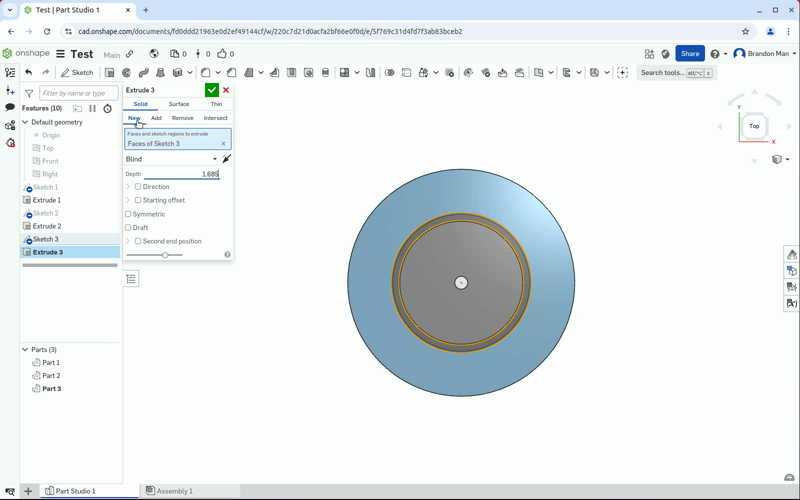
key(enter)
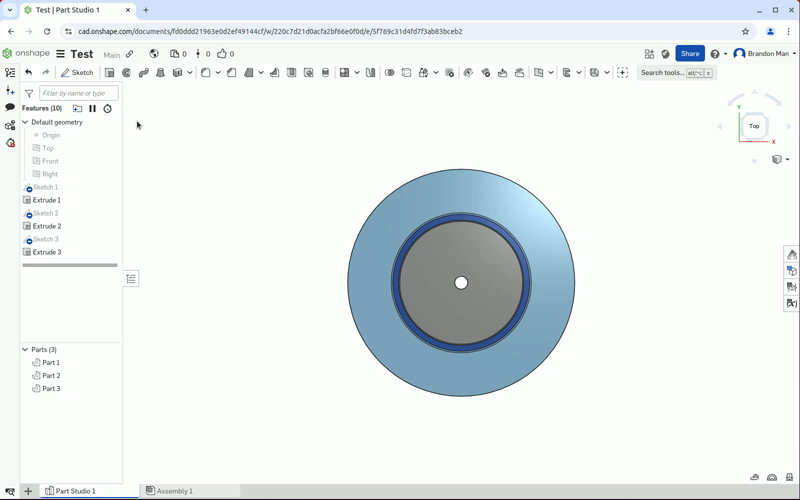
key(shift+h)
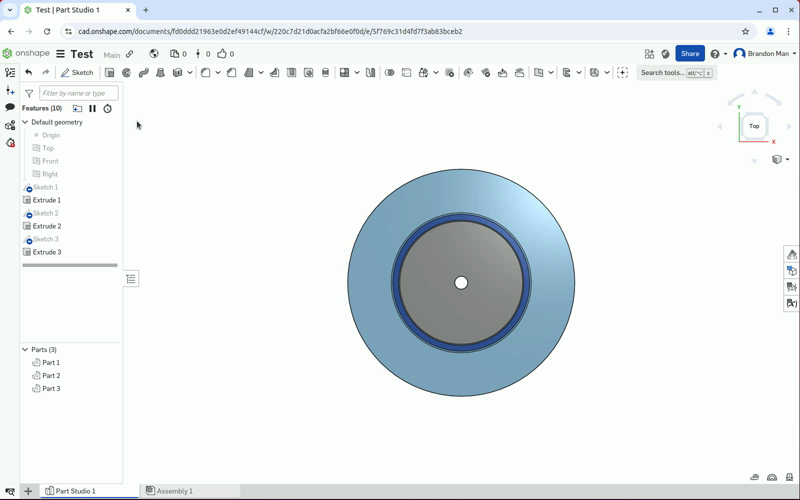
key(shift+h)
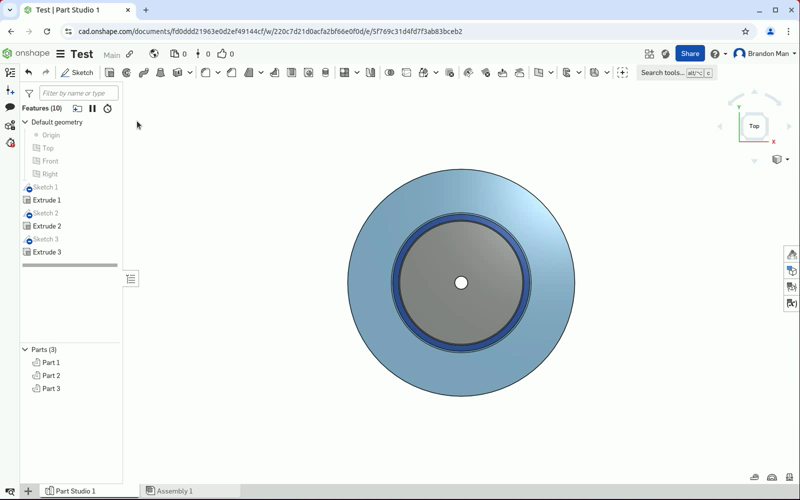
mouse_move(73, 189)
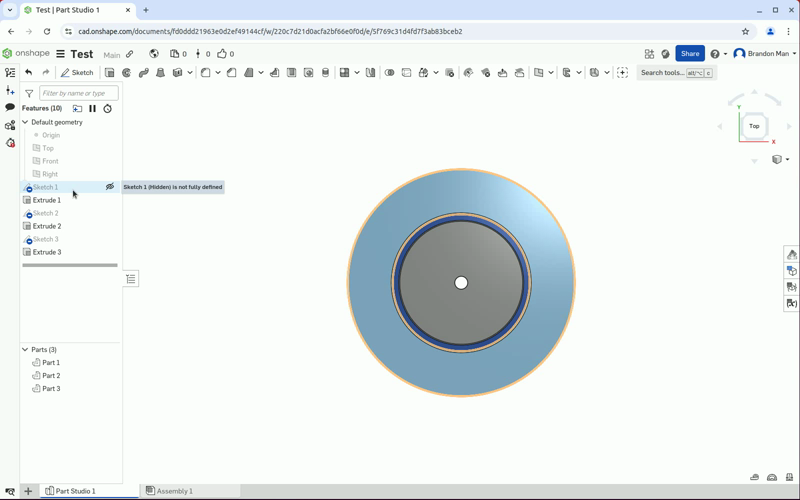
click(73, 189)
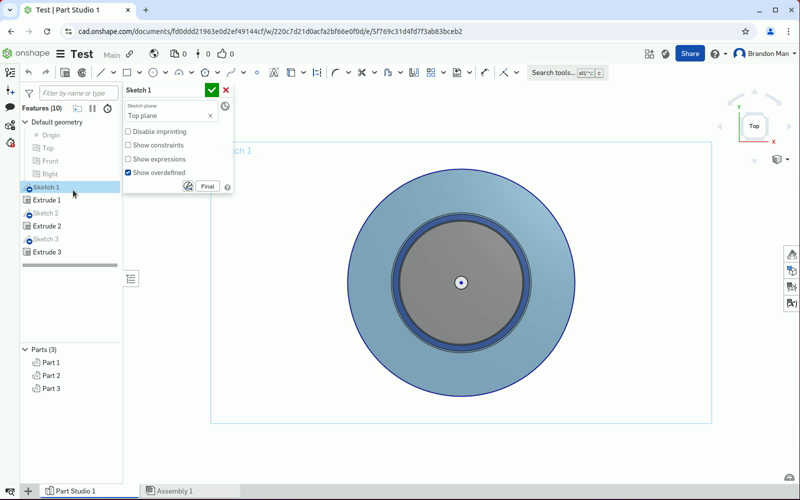
mouse_move(229, 92)
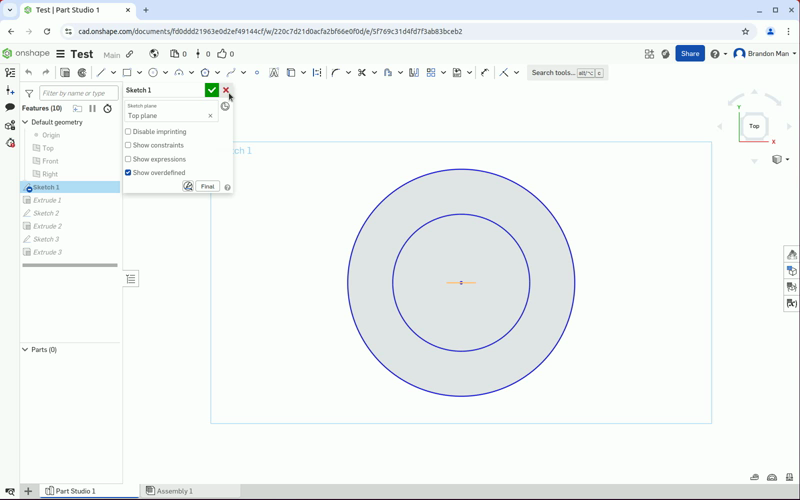
click(229, 92)
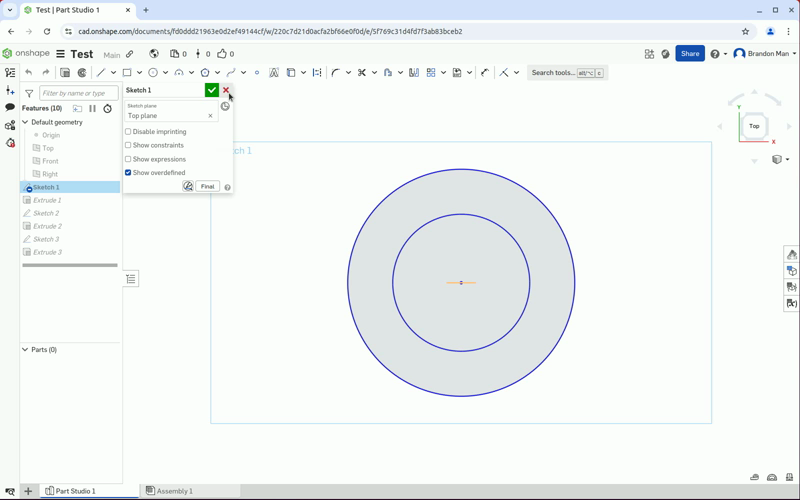
key(shift+s)
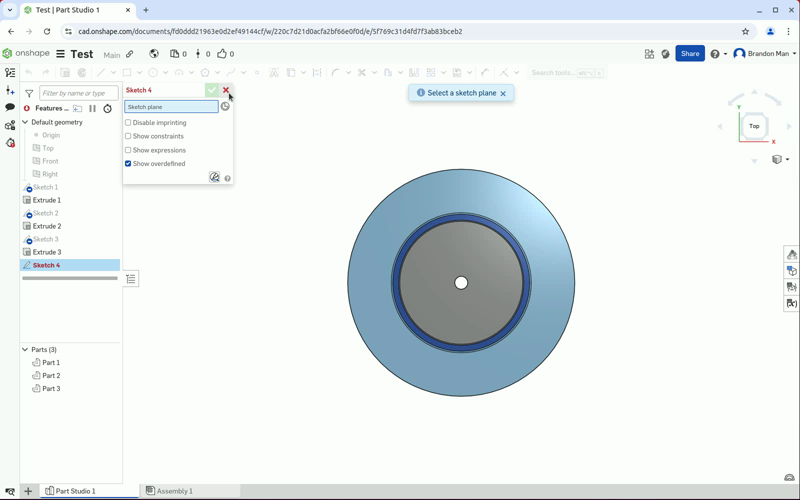
mouse_move(73, 150)
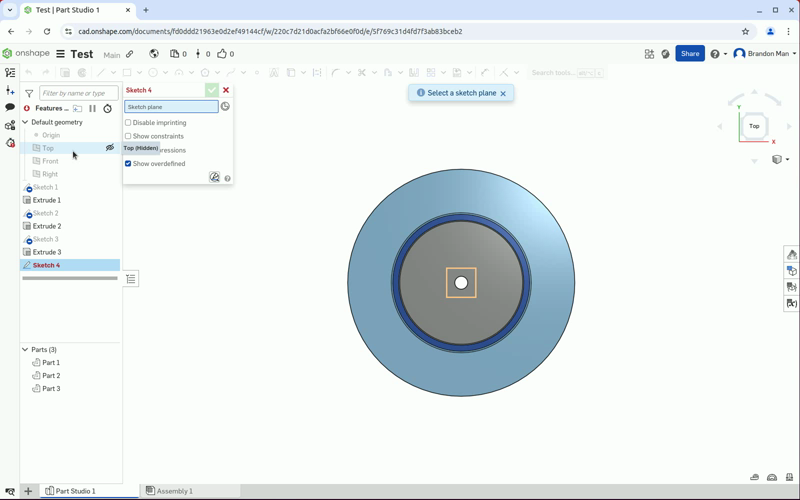
click(73, 150)
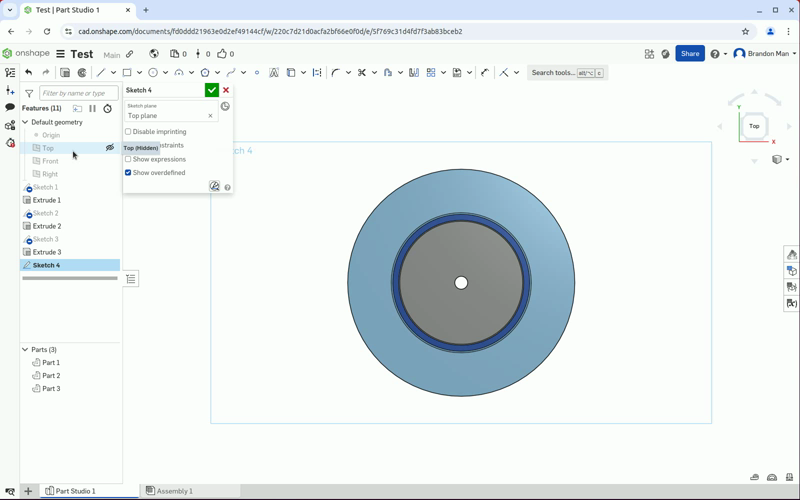
mouse_move(73, 352)
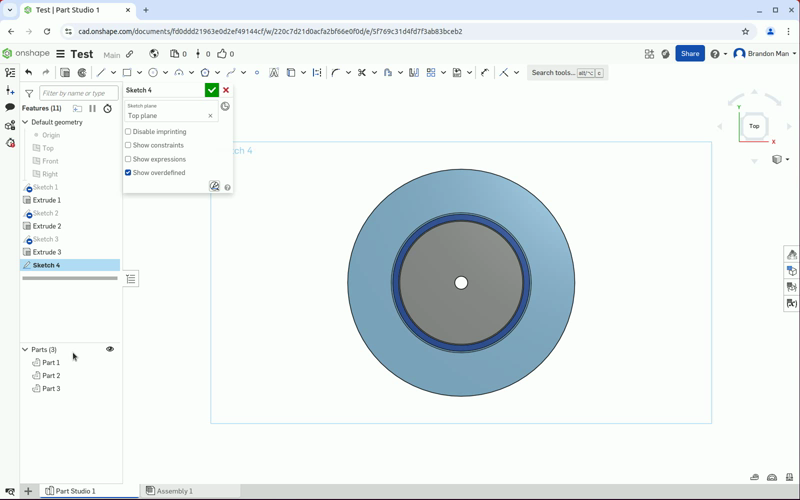
key(y)
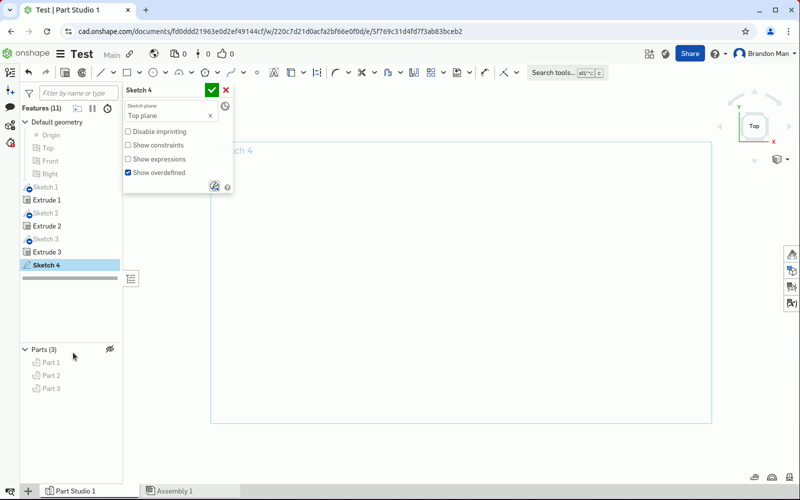
key(c)
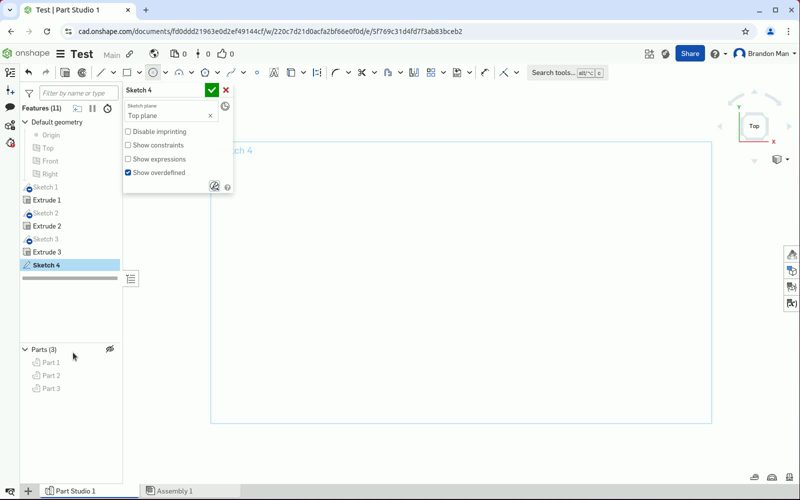
key_down(shift)
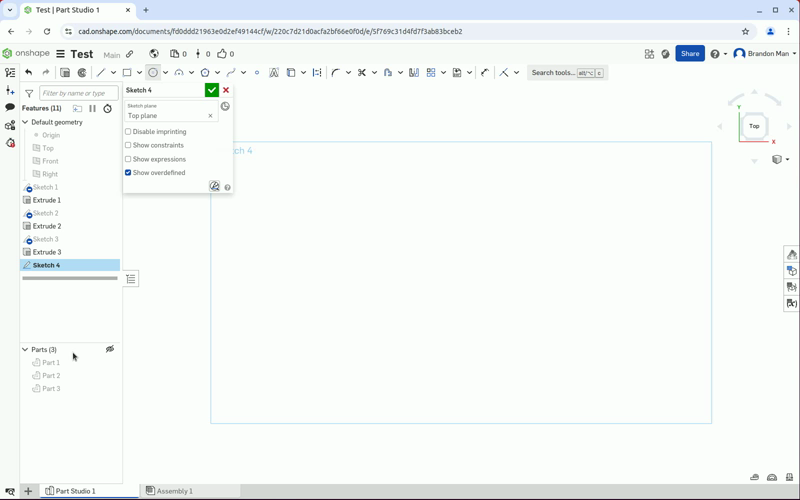
mouse_move(461, 282)
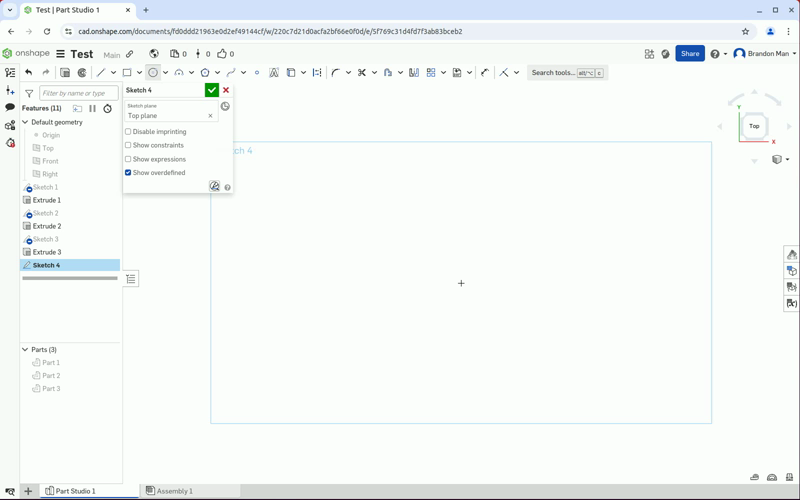
click(461, 282)
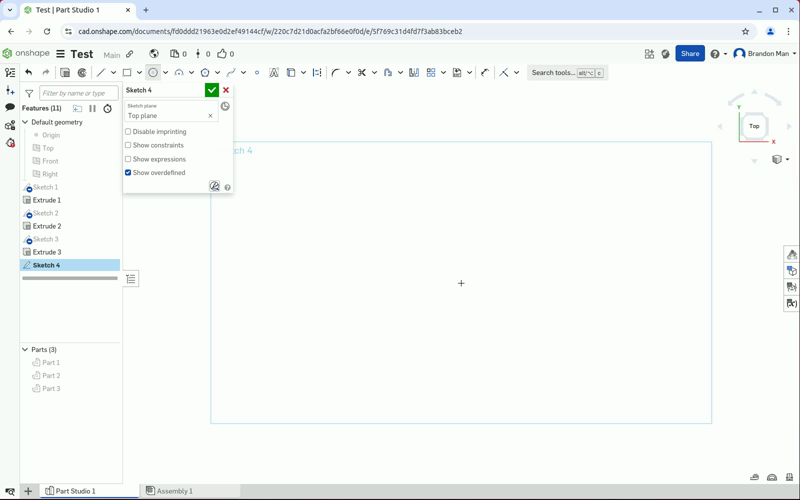
key_up(shift)
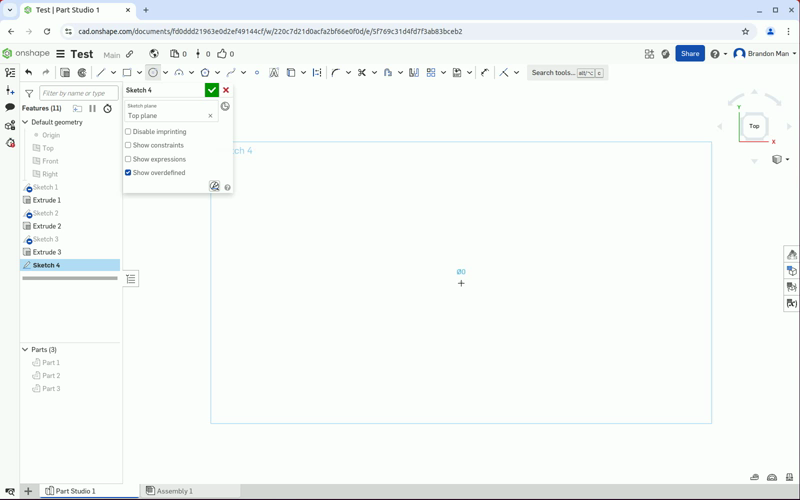
mouse_move(531, 282)
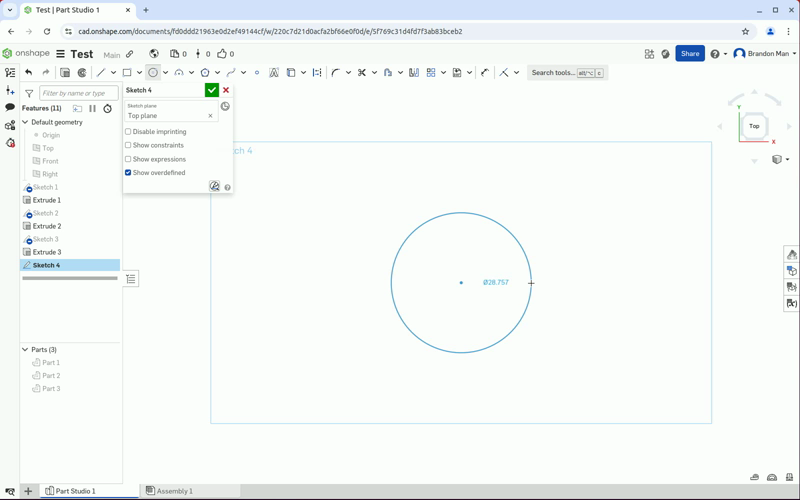
click(531, 282)
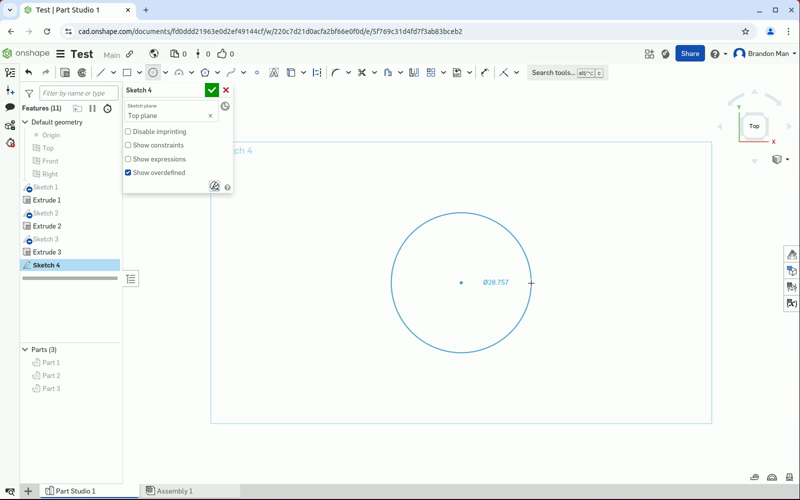
key(esc)
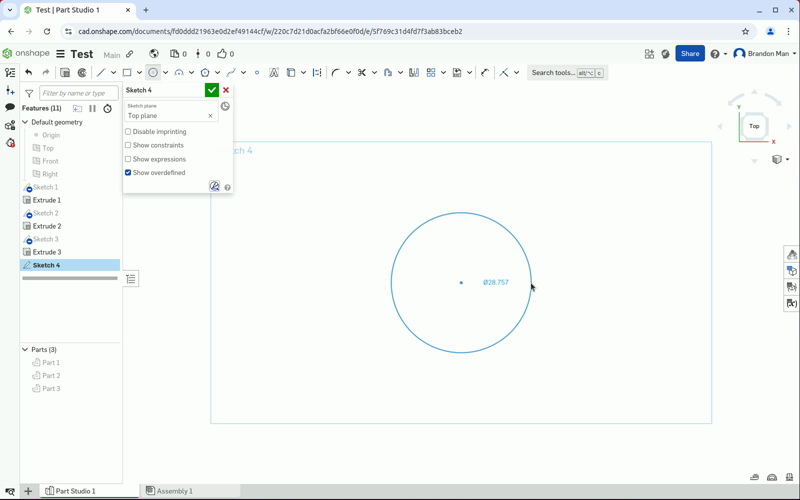
key(c)
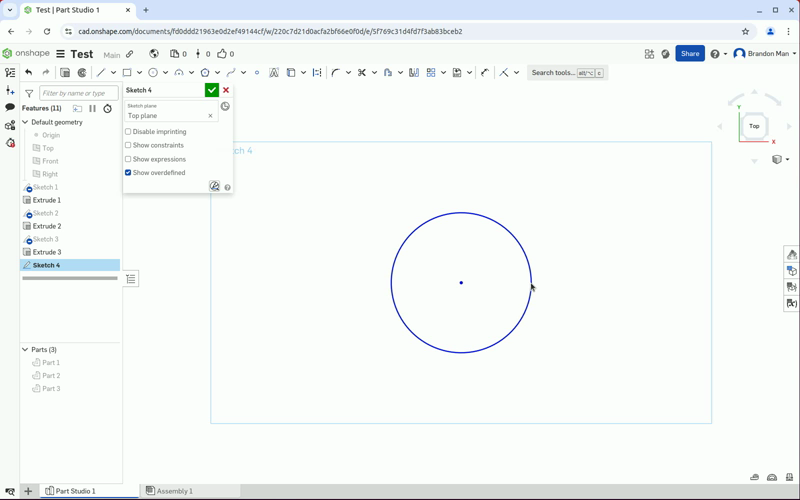
key_down(shift)
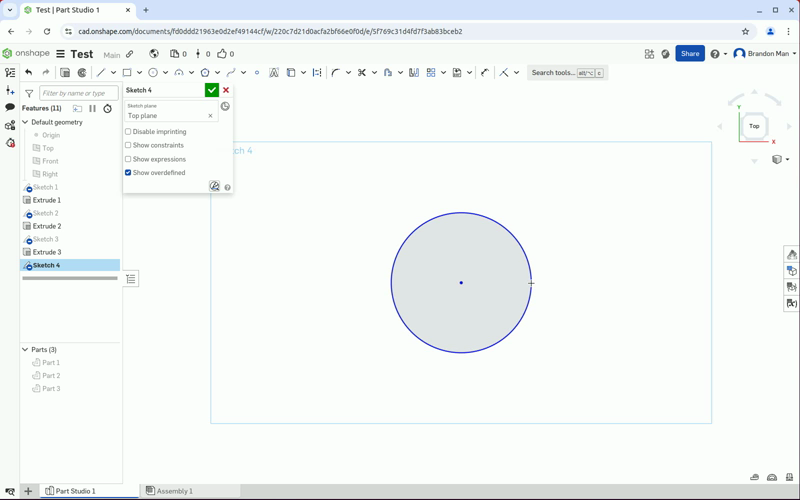
mouse_move(461, 282)
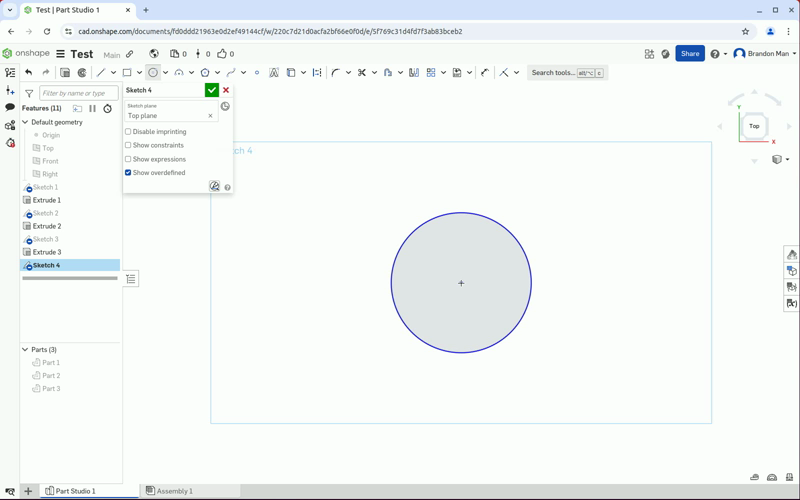
click(461, 282)
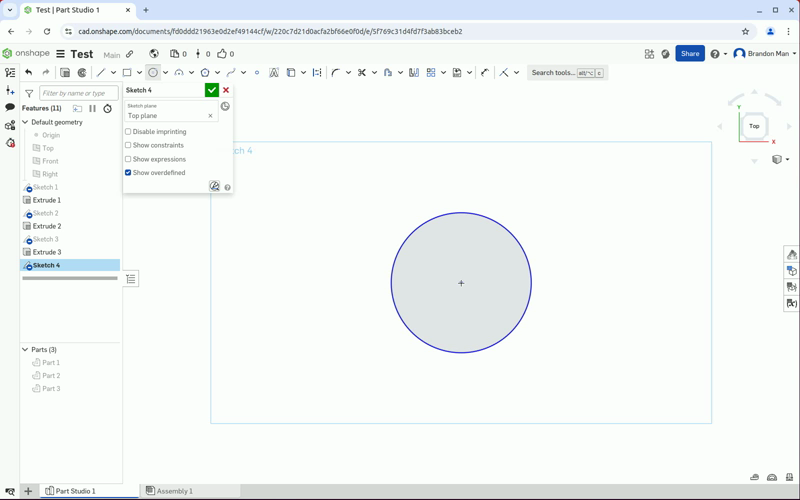
key_up(shift)
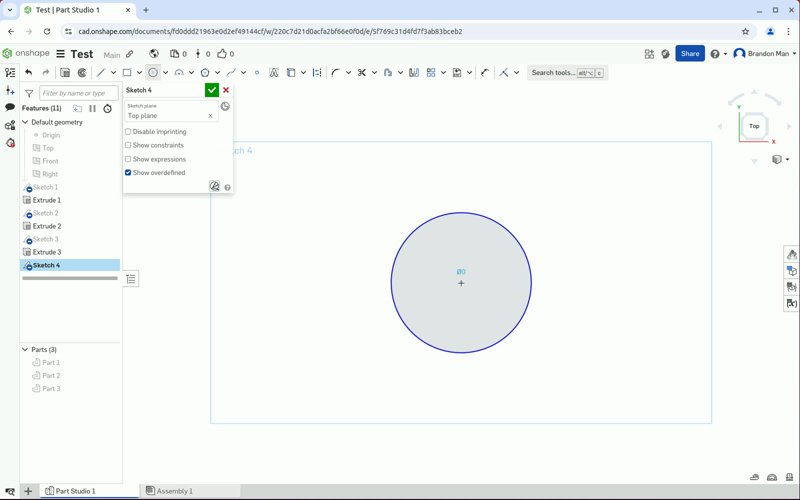
mouse_move(523, 282)
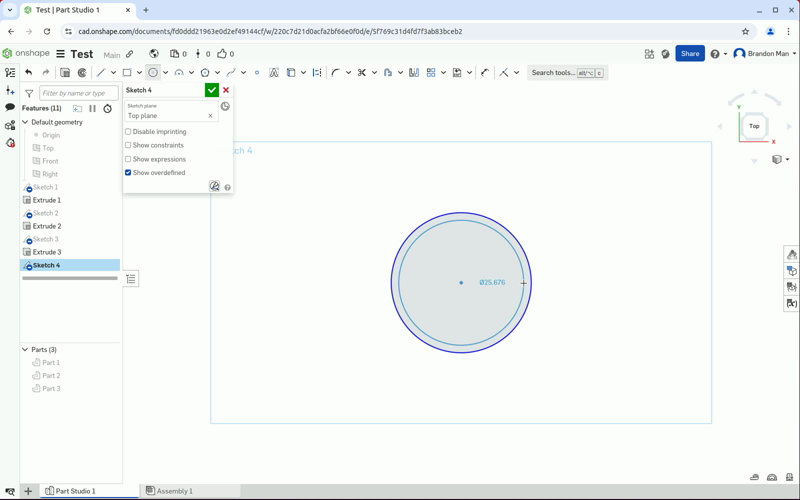
click(523, 282)
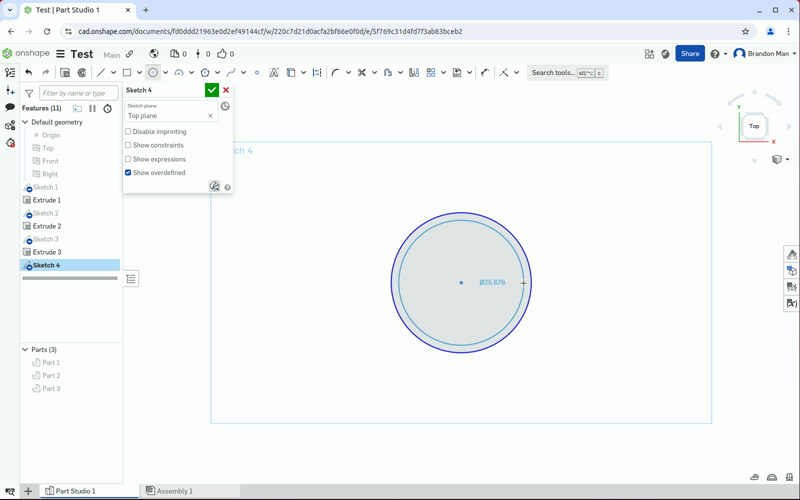
key(esc)
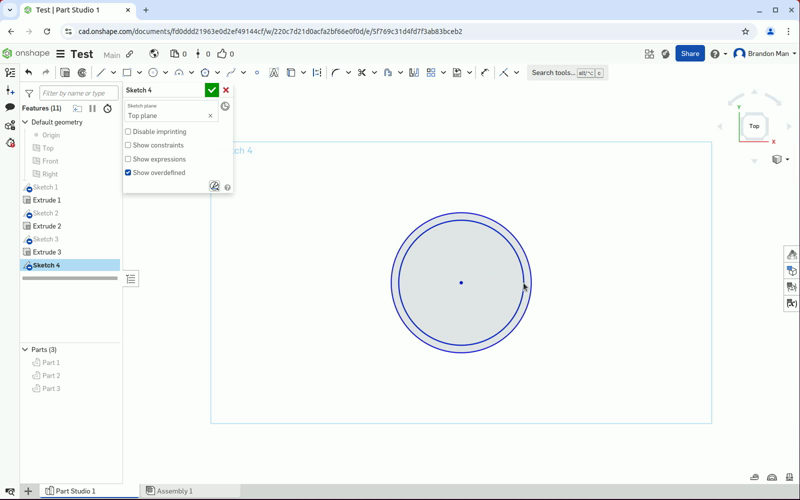
mouse_move(479, 347)
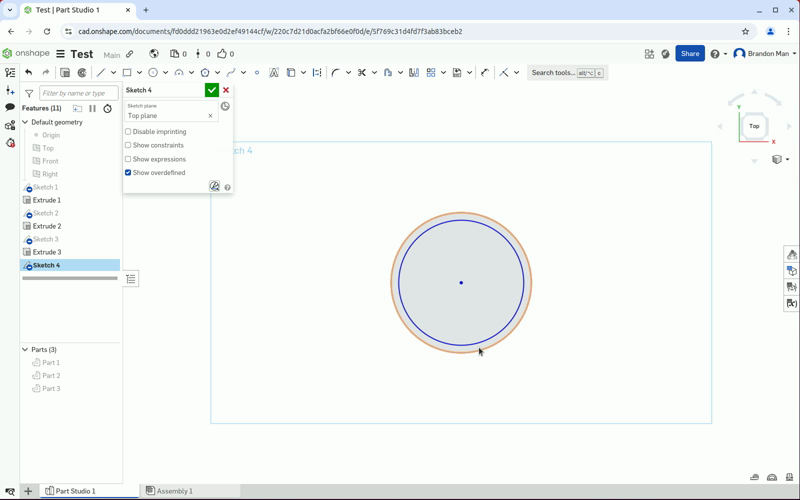
click(479, 347)
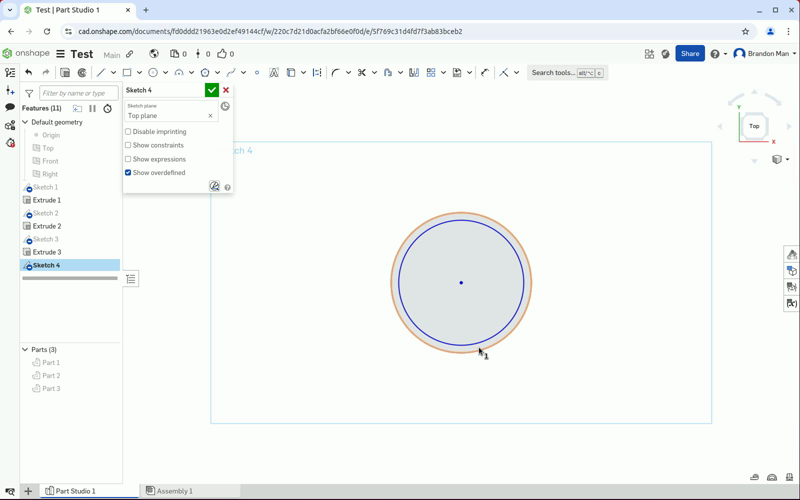
mouse_move(73, 352)
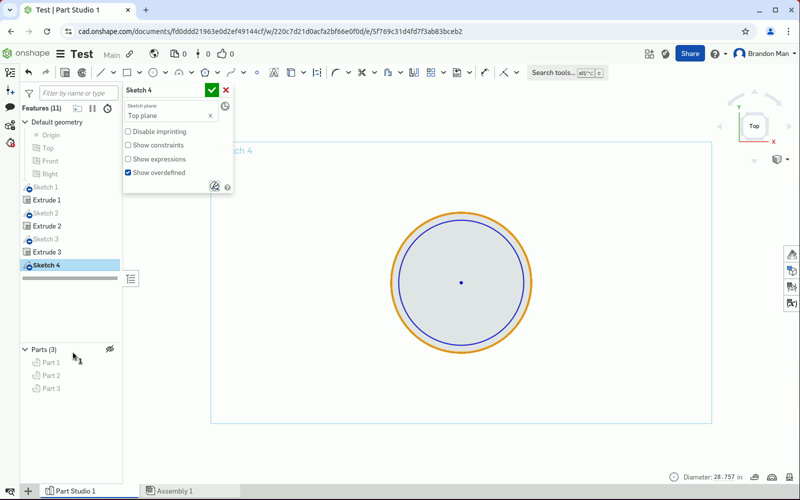
key(shift+y)
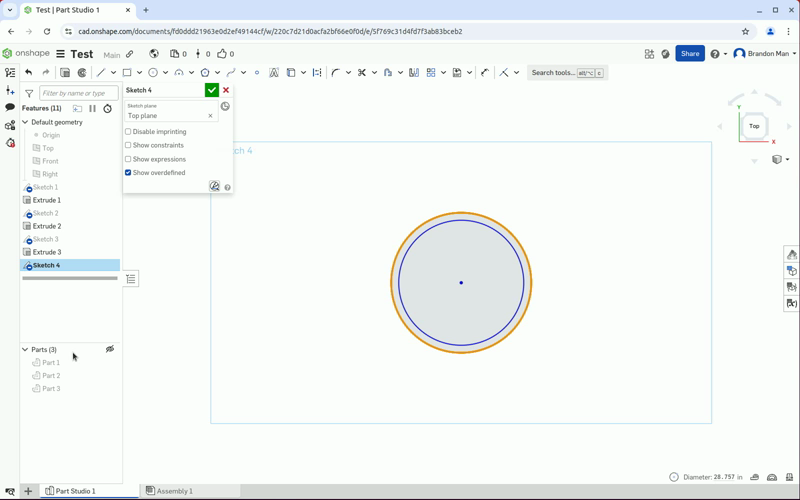
key(shift+e)
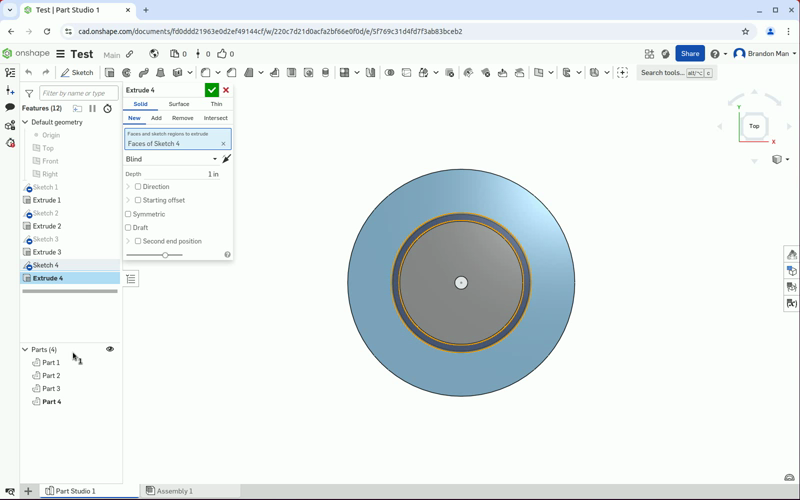
mouse_move(143, 106)
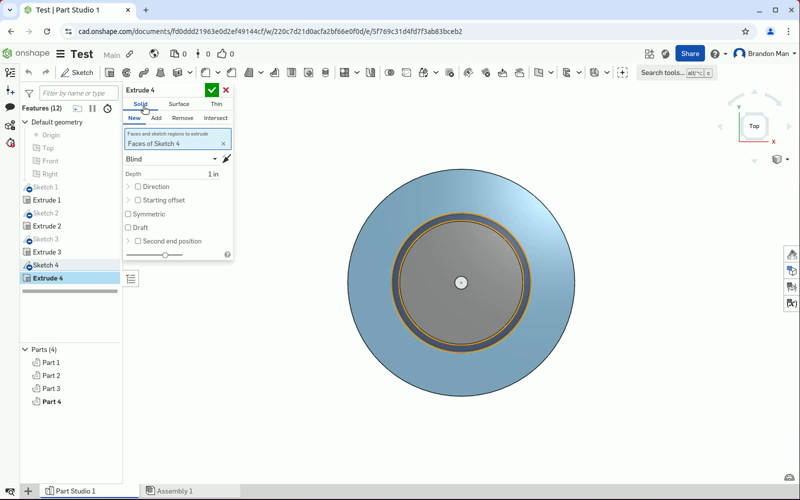
click(143, 106)
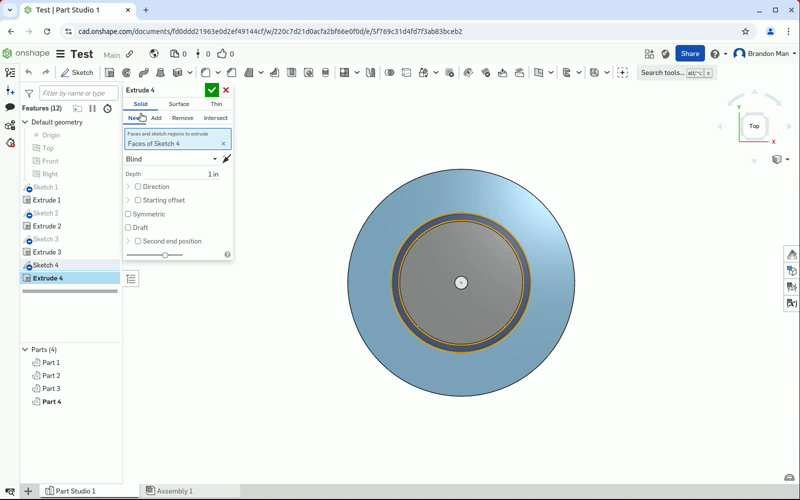
mouse_move(137, 120)
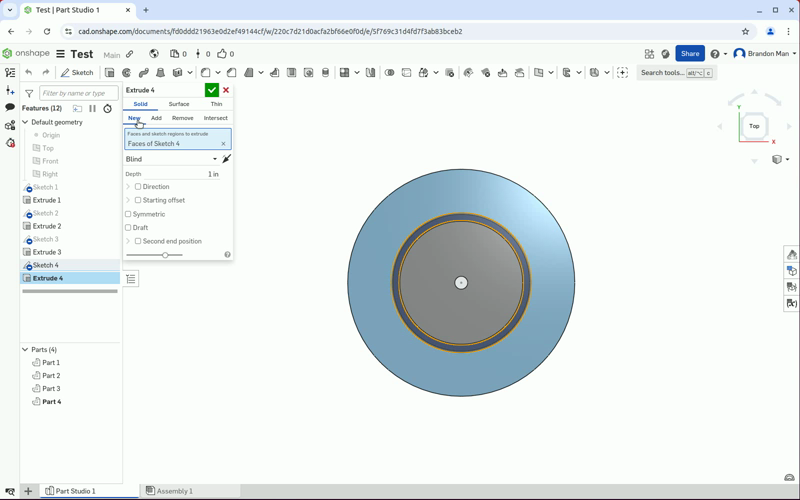
click(137, 120)
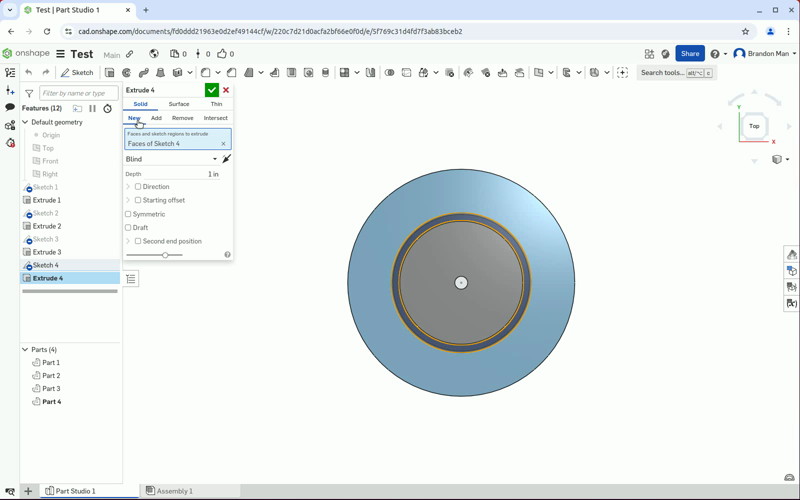
key(tab, 4)
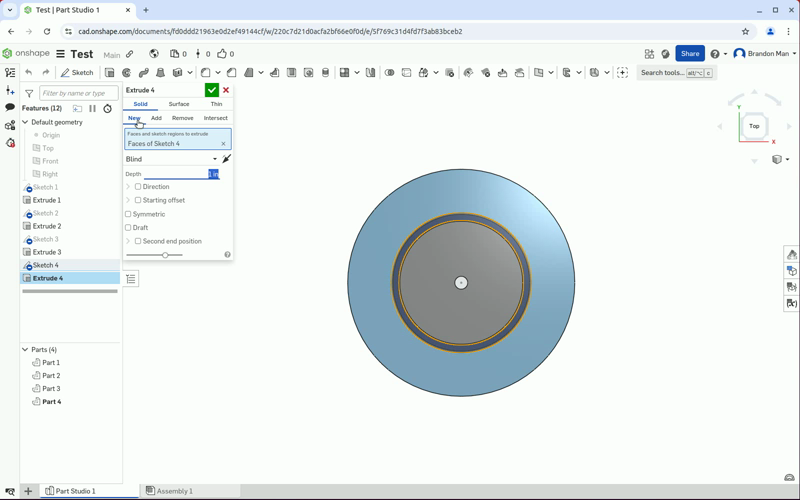
text(17.331)
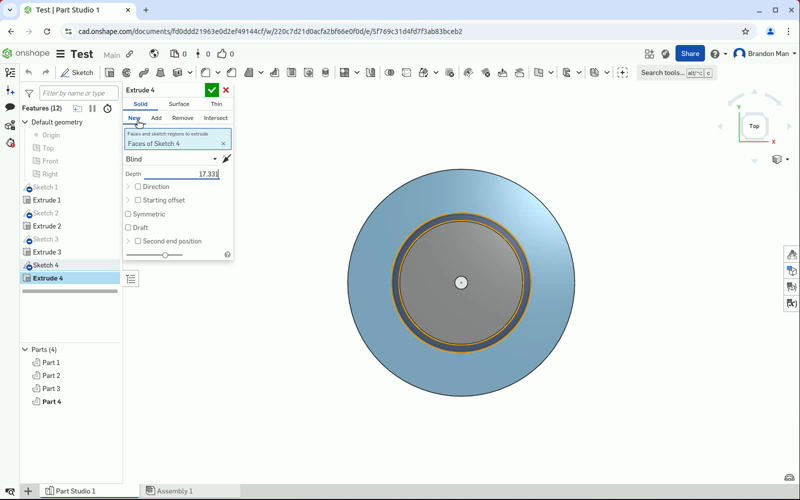
key(enter)
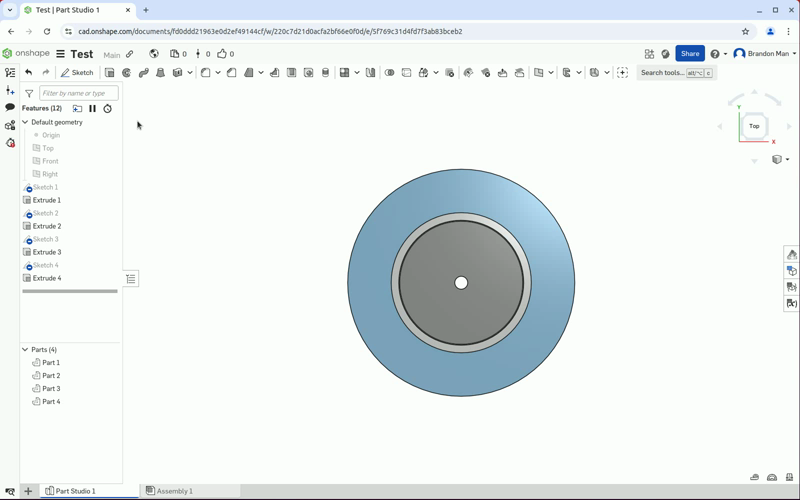
key(shift+h)
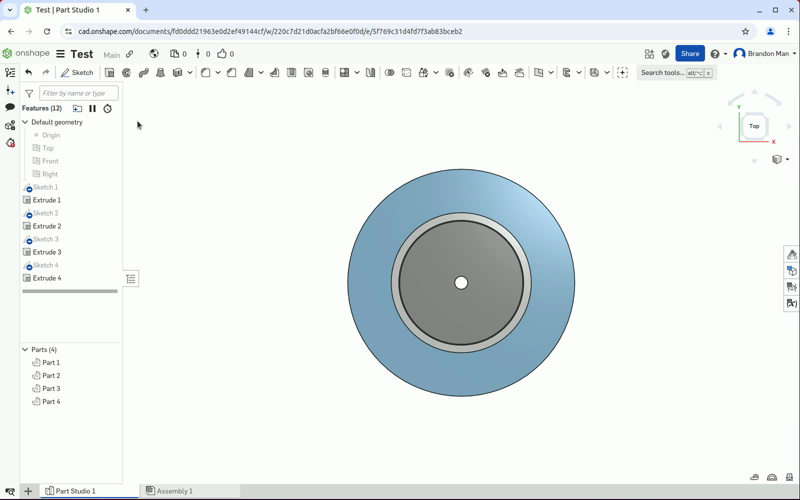
key(shift+h)
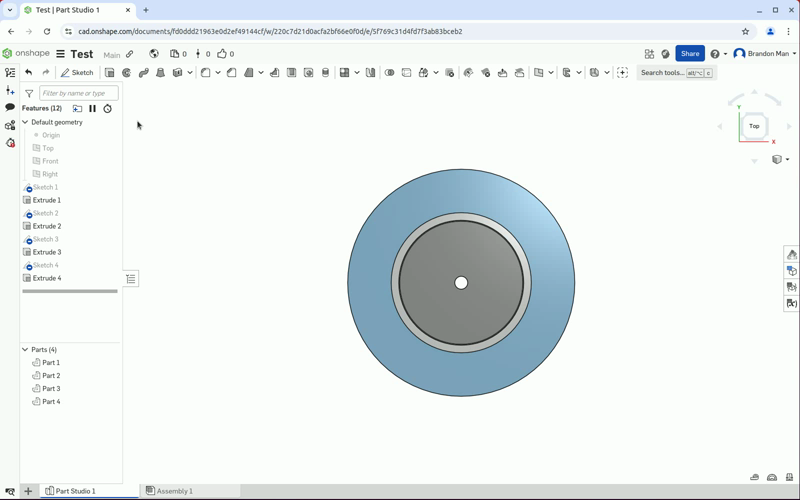
mouse_move(73, 189)
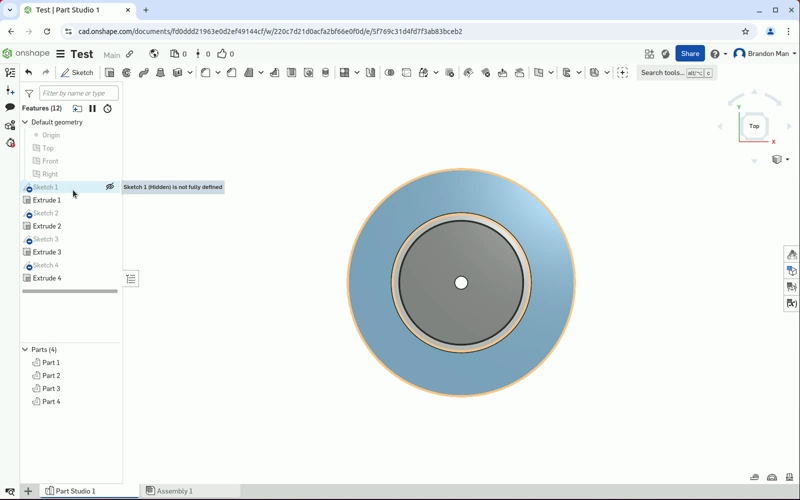
click(73, 189)
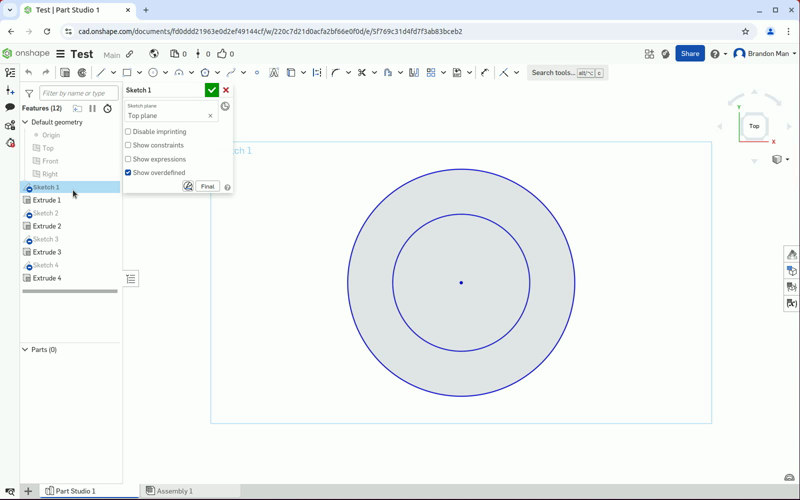
mouse_move(229, 92)
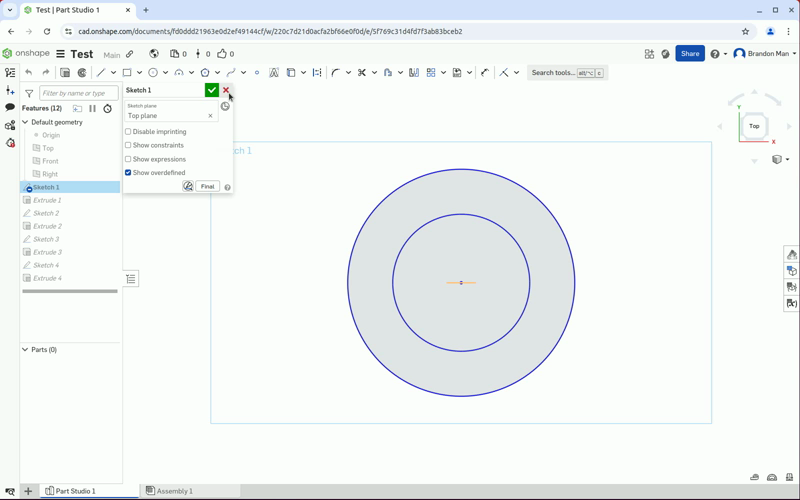
click(229, 92)
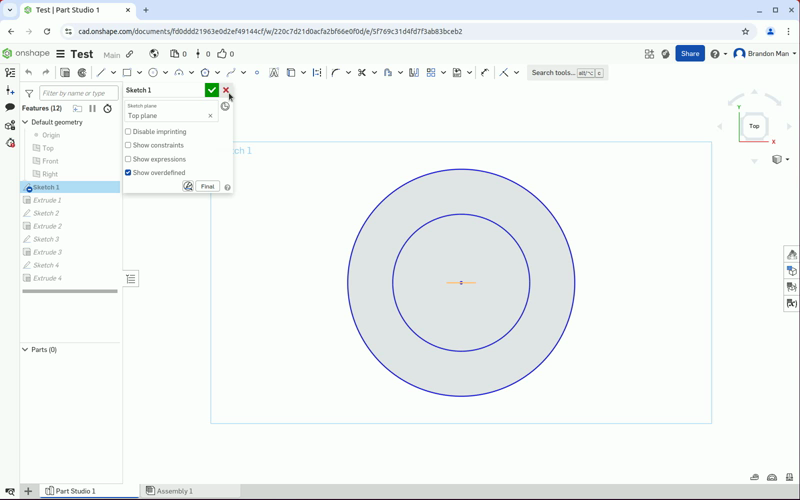
key(shift+s)
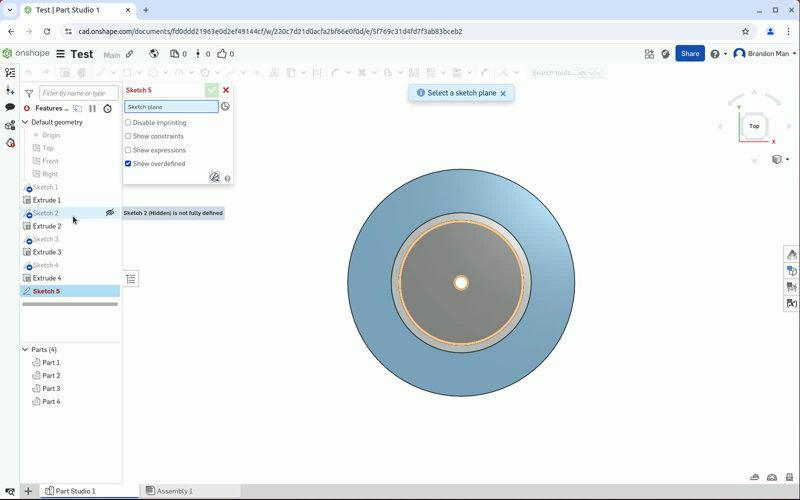
scroll(3)
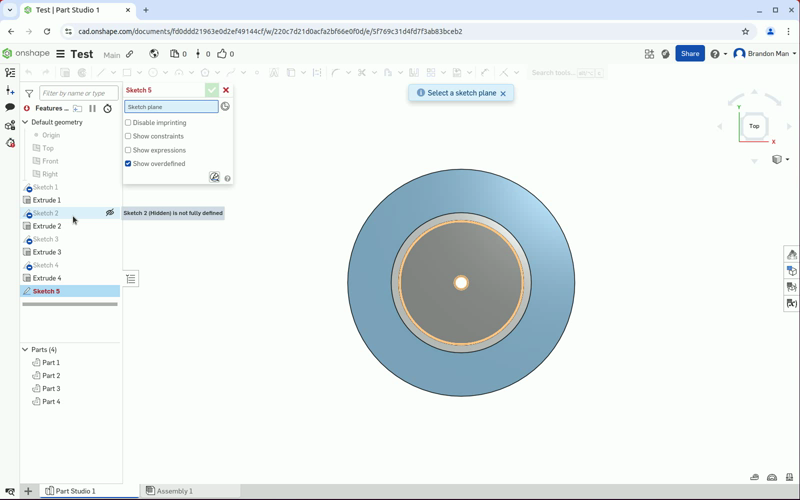
mouse_move(73, 150)
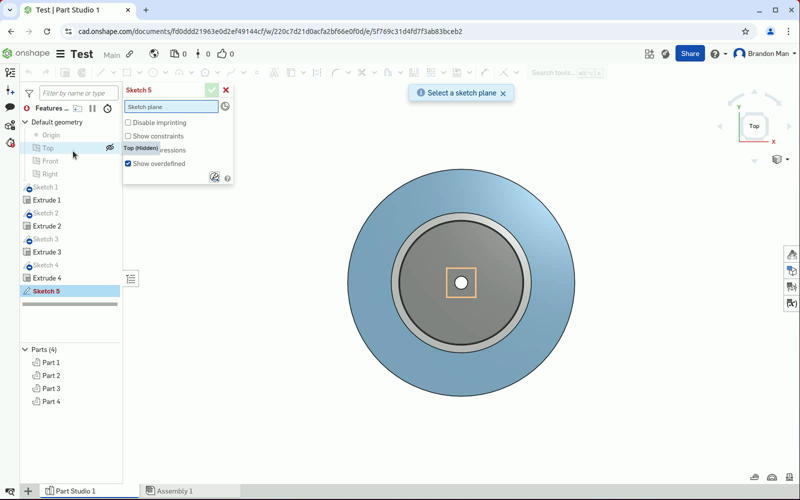
click(73, 150)
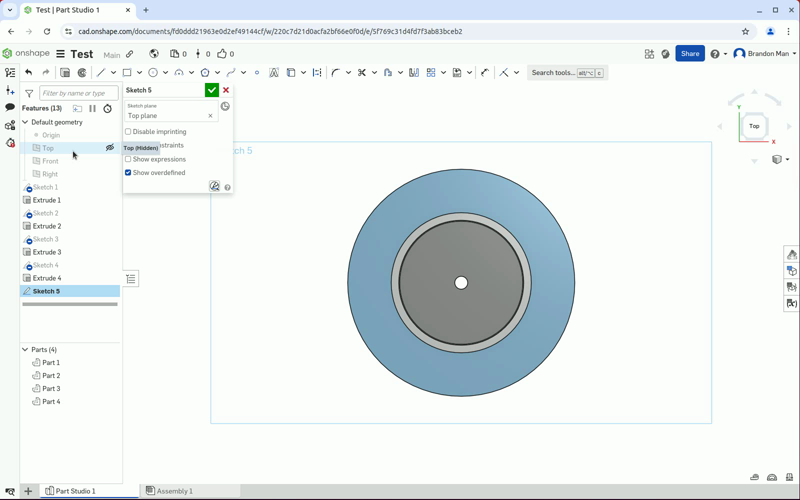
mouse_move(73, 352)
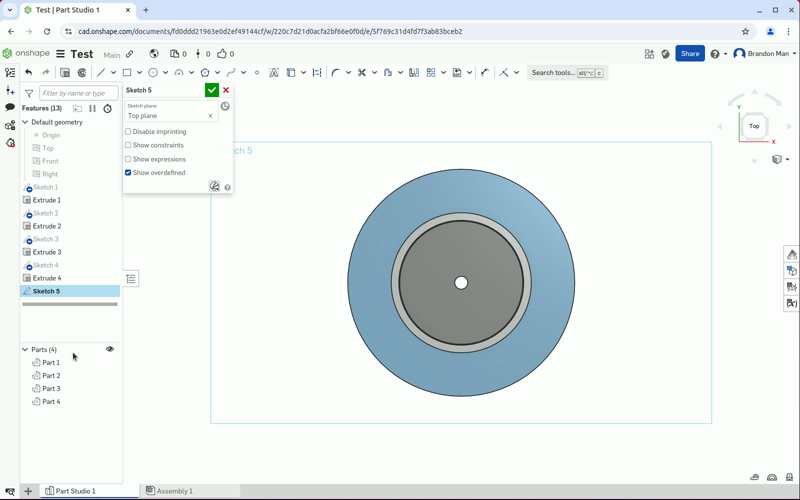
key(y)
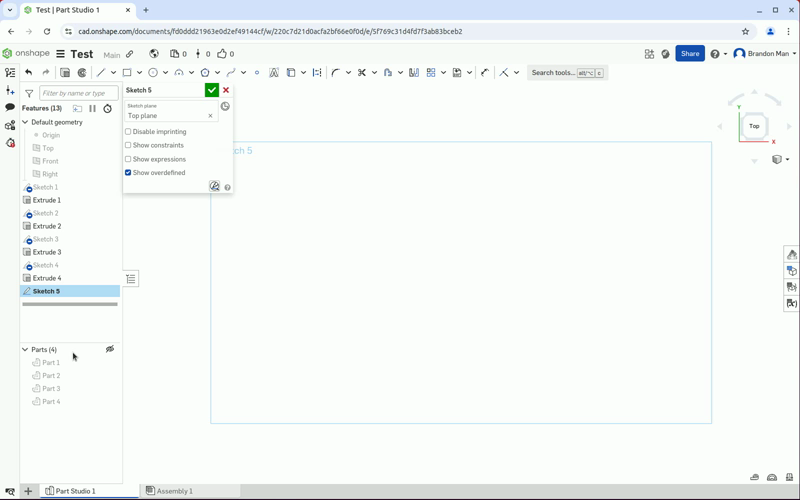
key(c)
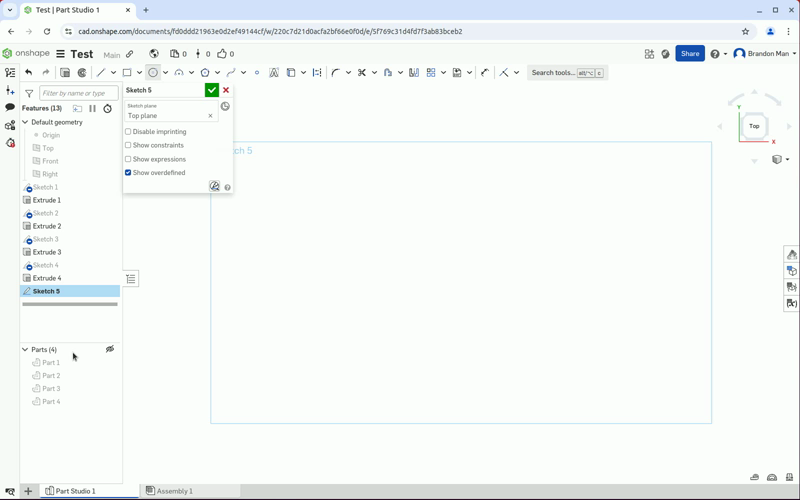
key_down(shift)
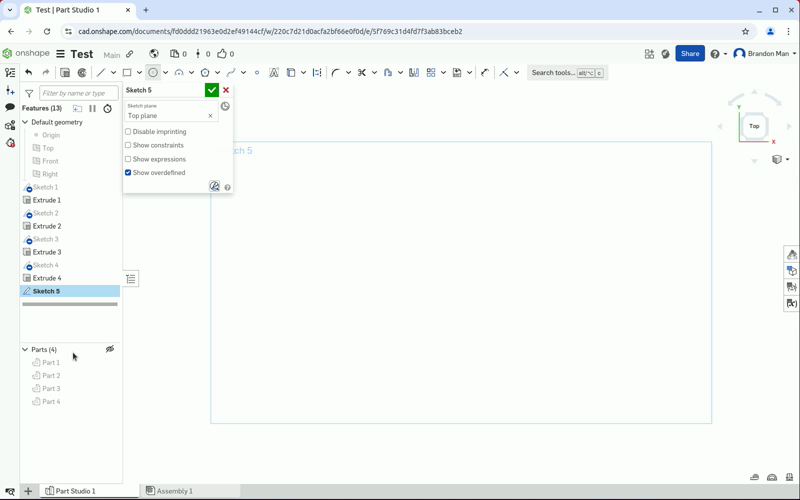
mouse_move(461, 282)
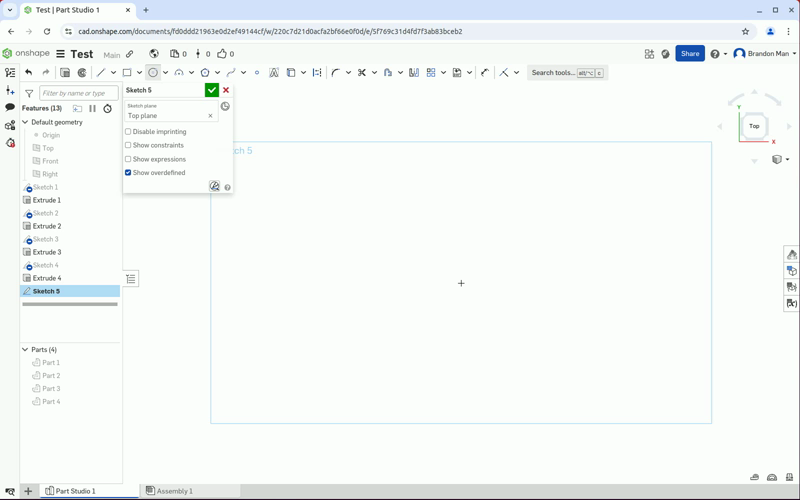
click(461, 282)
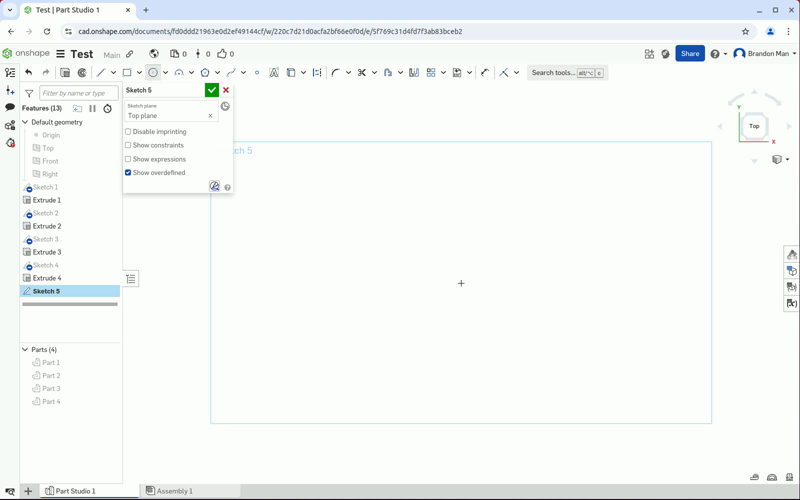
key_up(shift)
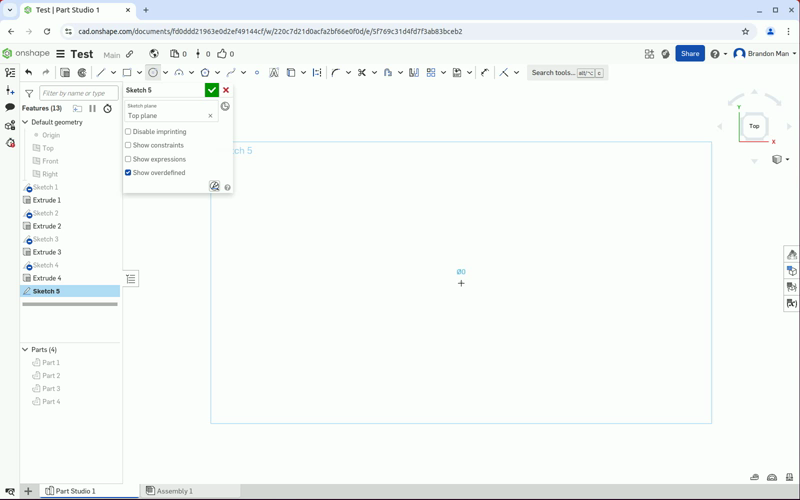
mouse_move(574, 282)
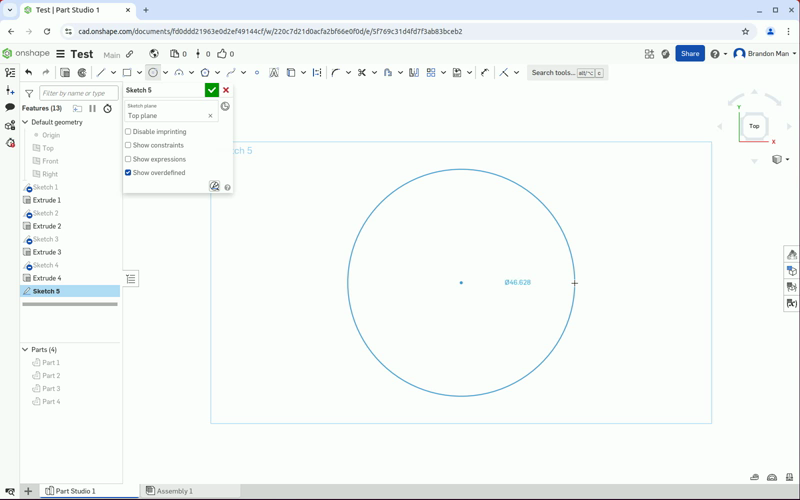
click(574, 282)
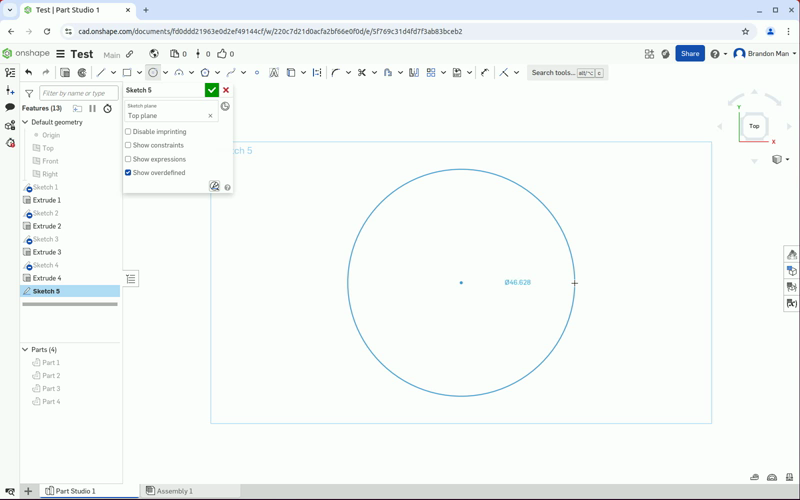
key(esc)
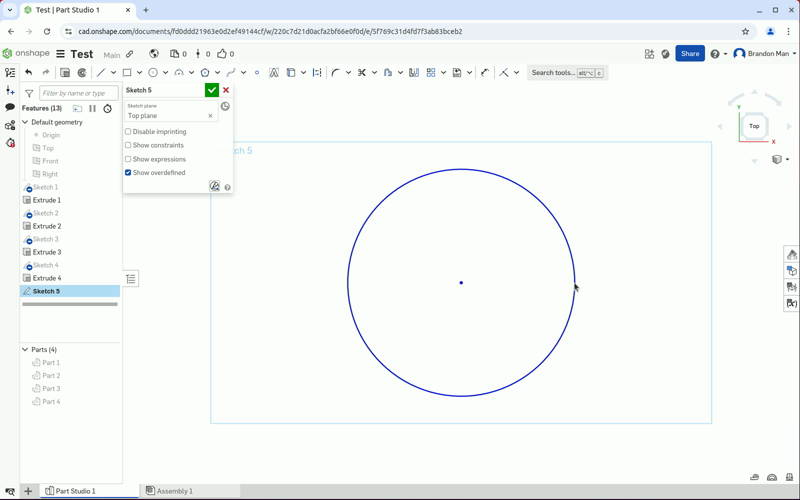
key(c)
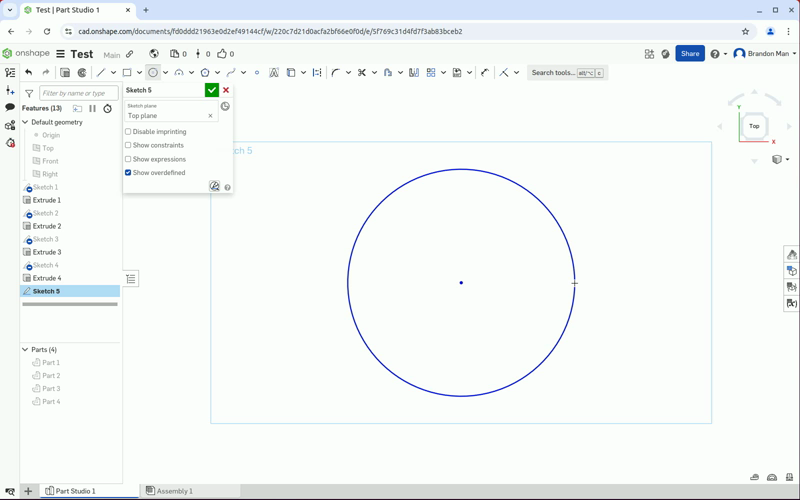
key_down(shift)
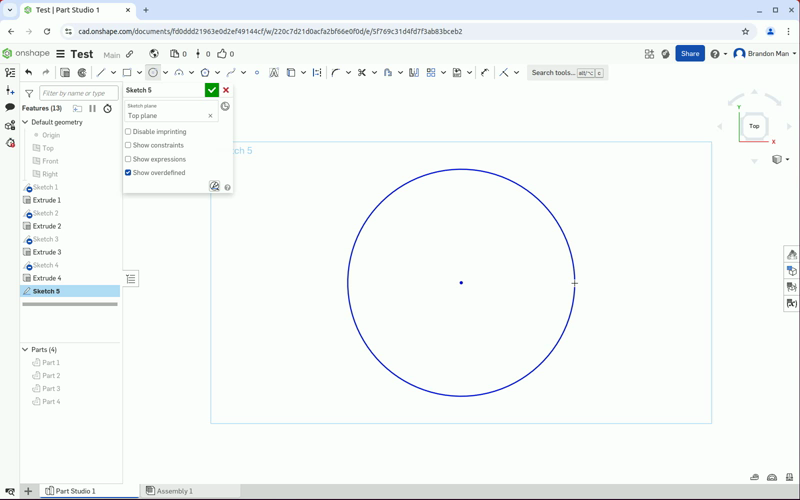
mouse_move(461, 282)
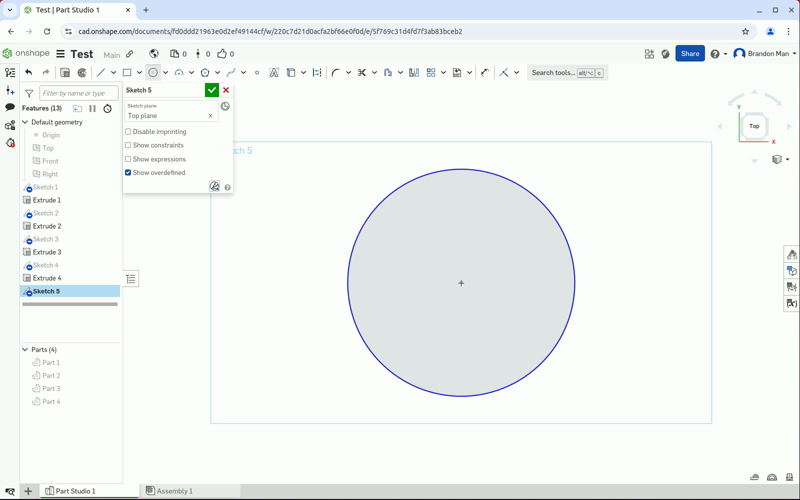
click(461, 282)
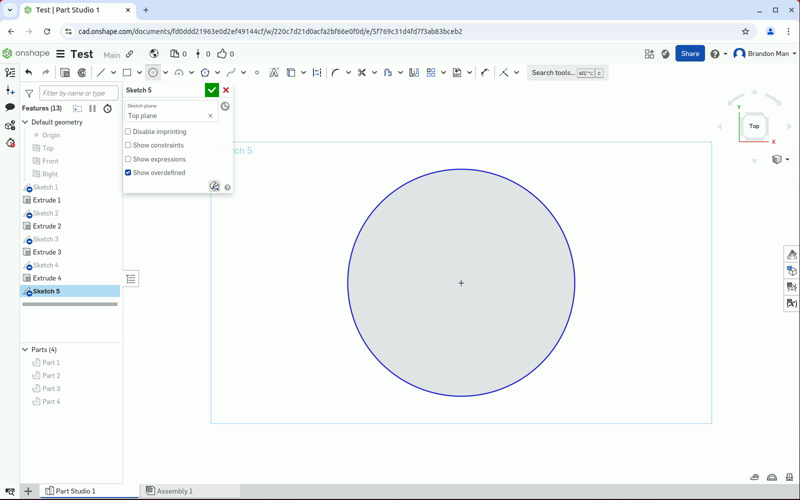
key_up(shift)
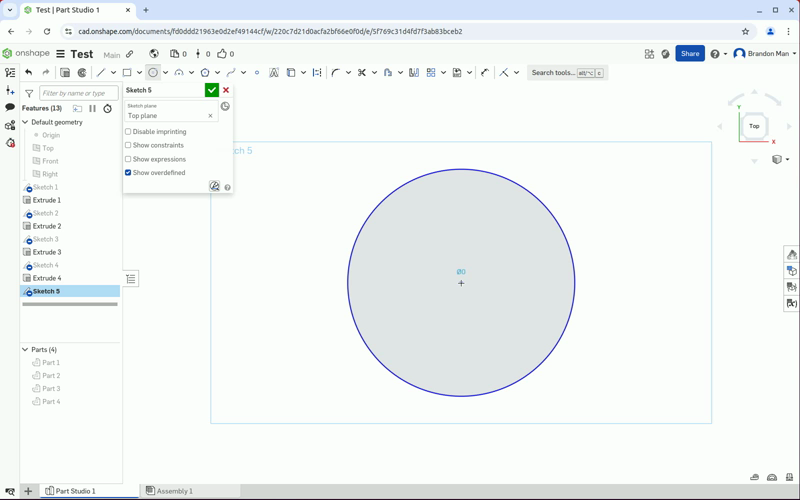
mouse_move(529, 282)
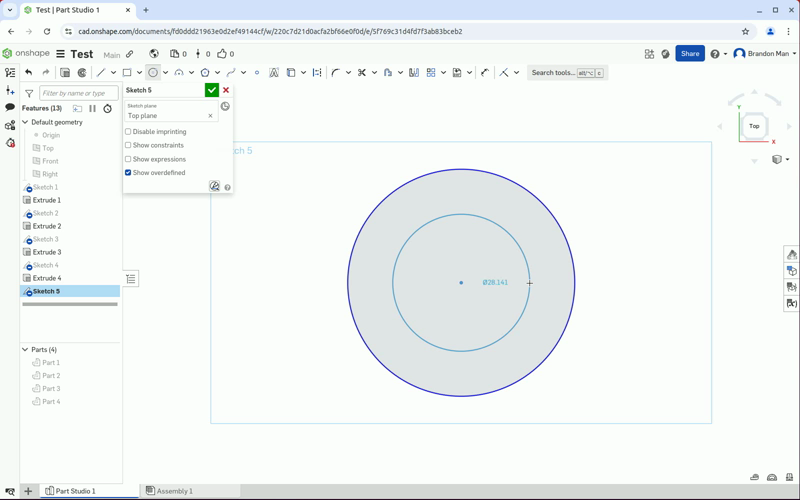
click(529, 282)
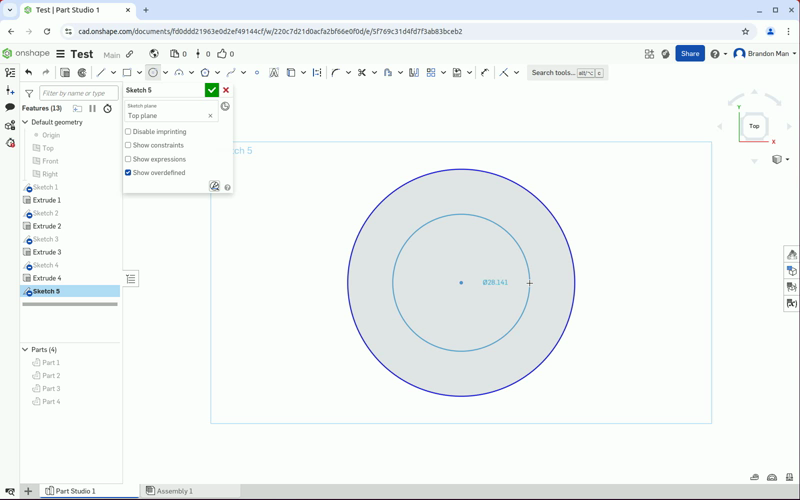
key(esc)
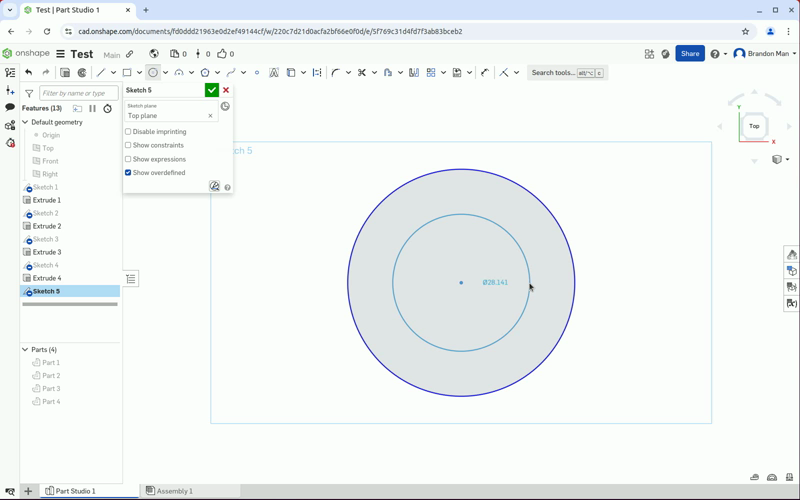
mouse_move(485, 194)
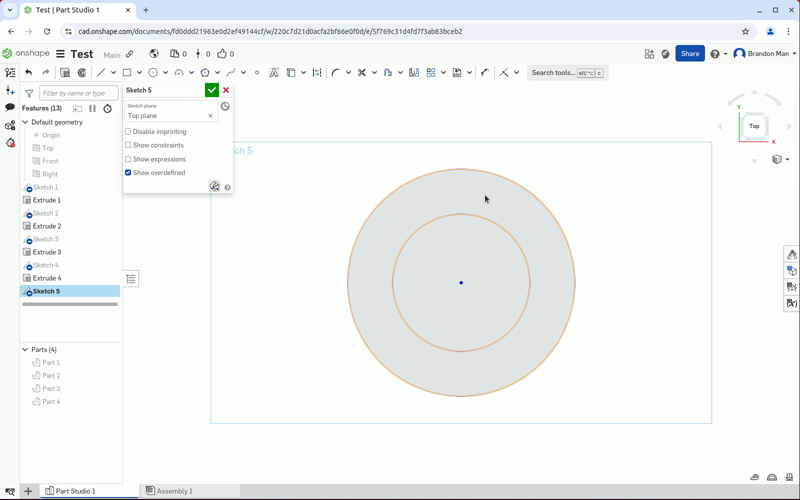
click(485, 194)
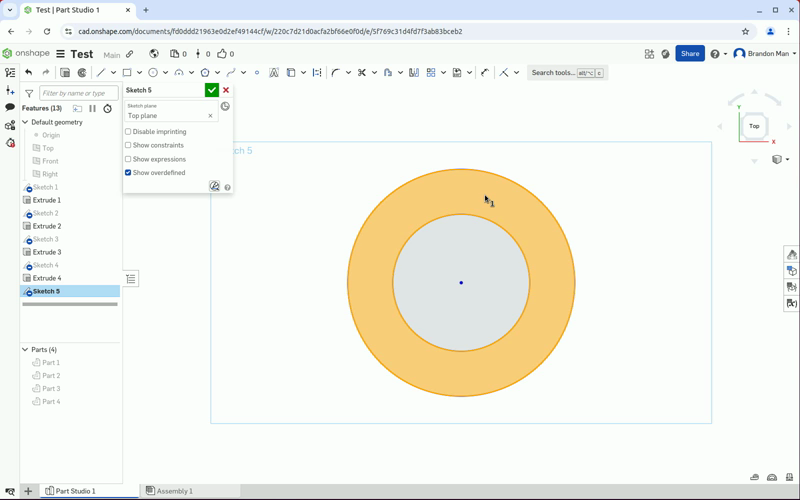
mouse_move(73, 352)
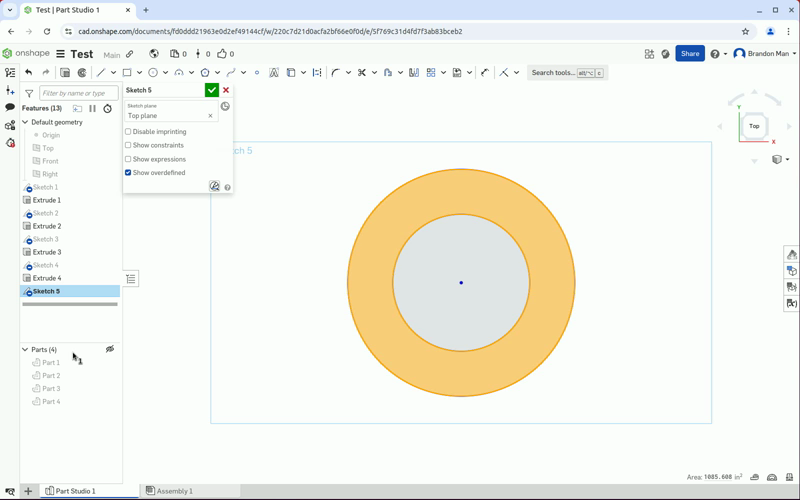
key(shift+y)
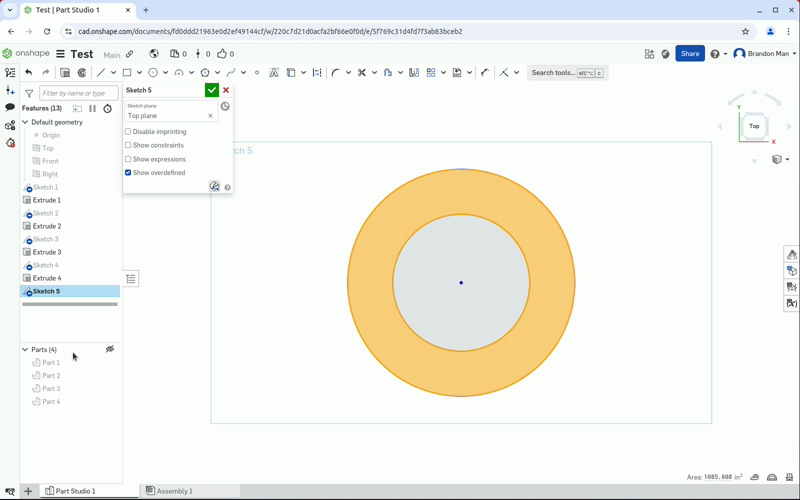
key(shift+e)
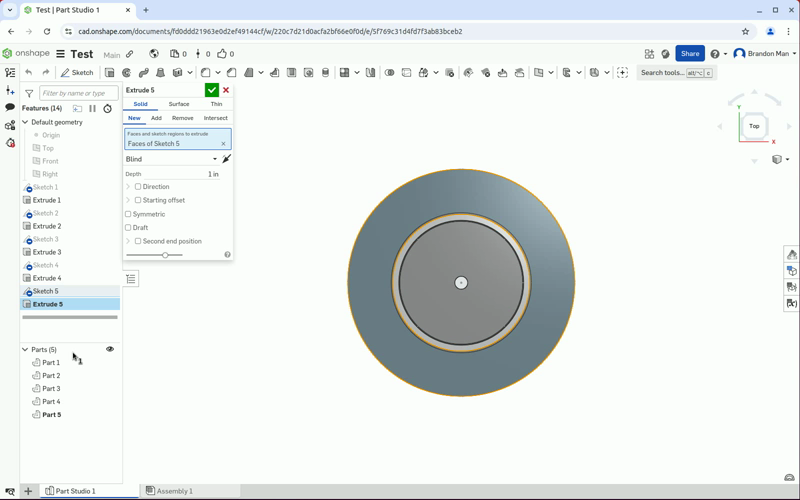
mouse_move(143, 106)
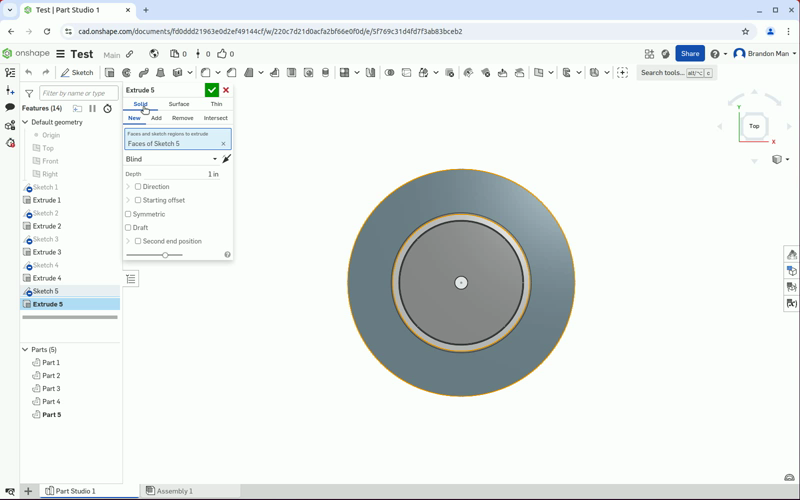
click(143, 106)
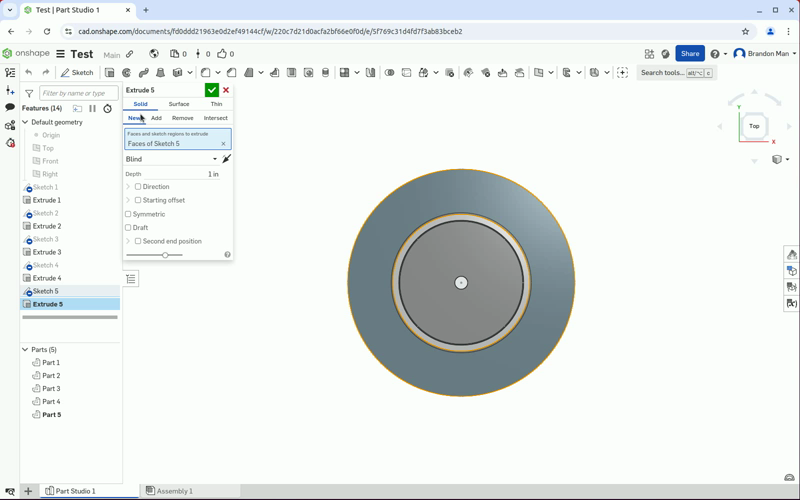
mouse_move(137, 120)
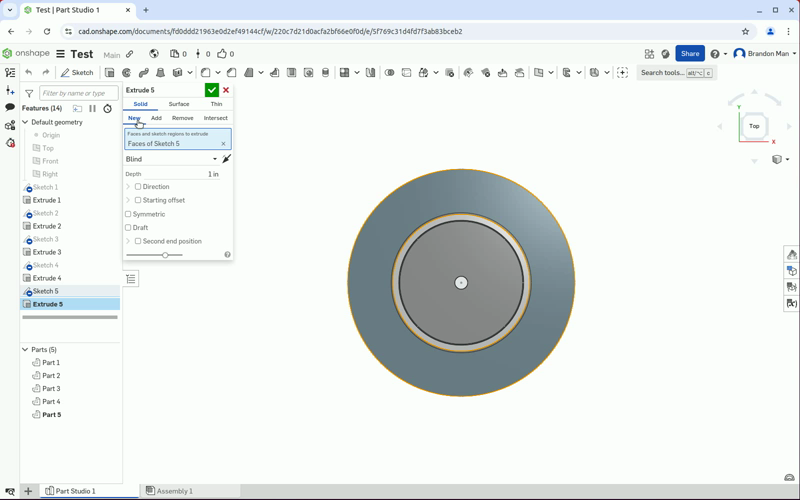
click(137, 120)
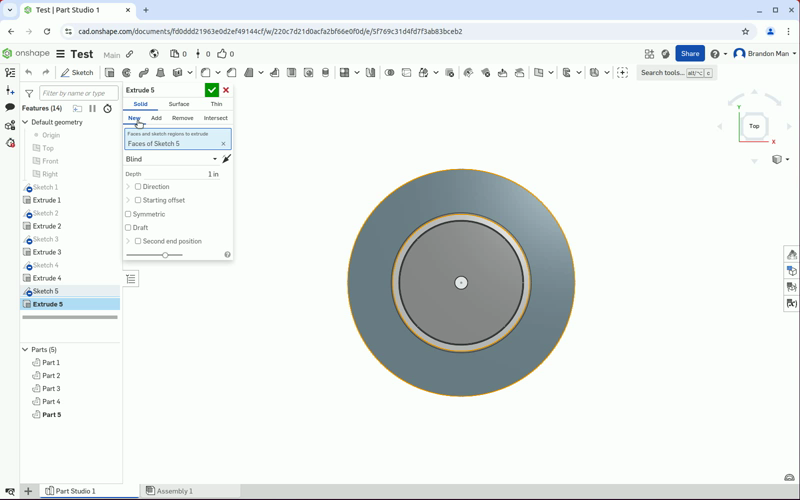
key(tab, 4)
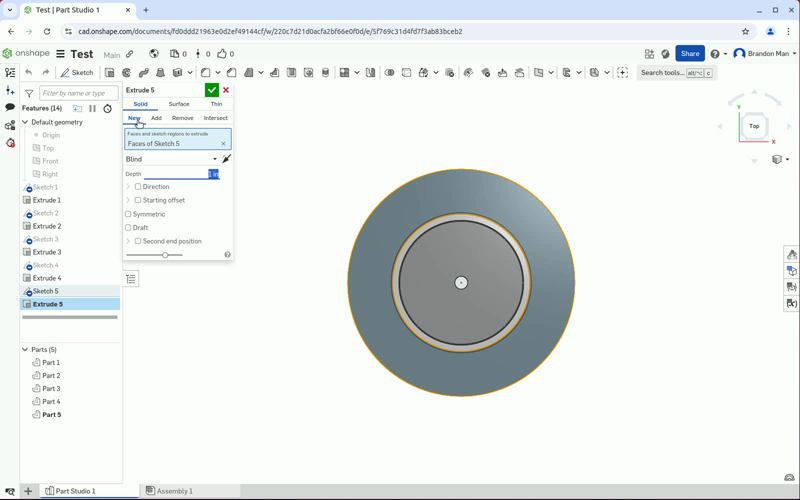
text(1.685)
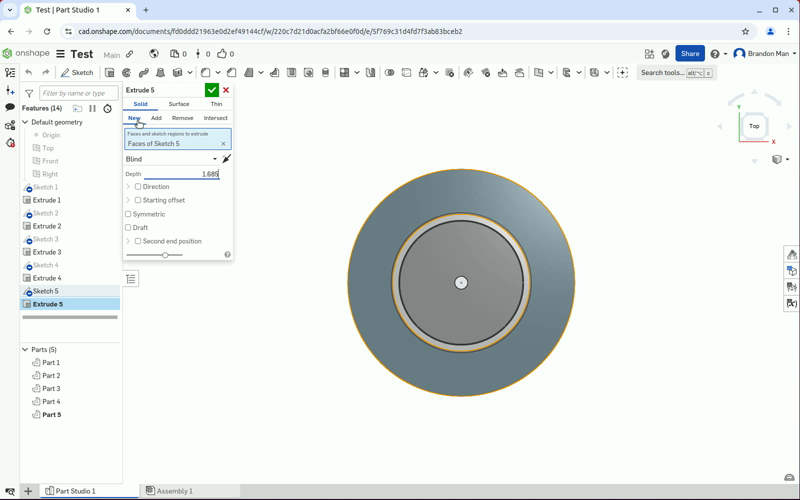
key(enter)
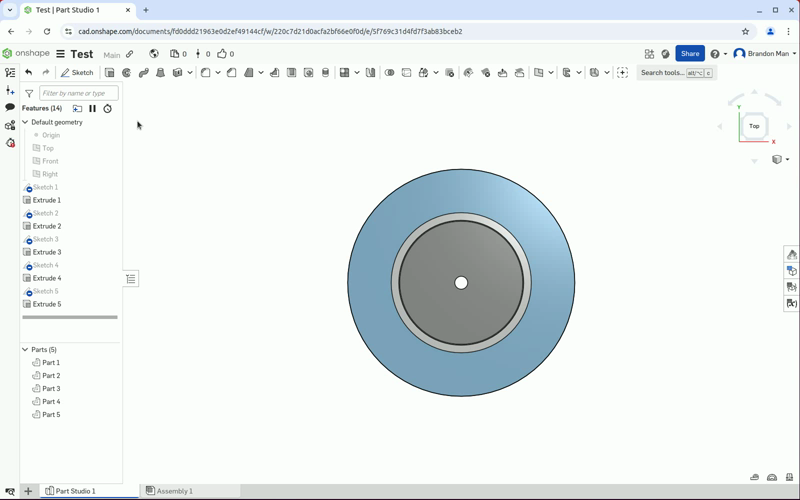
key(shift+h)
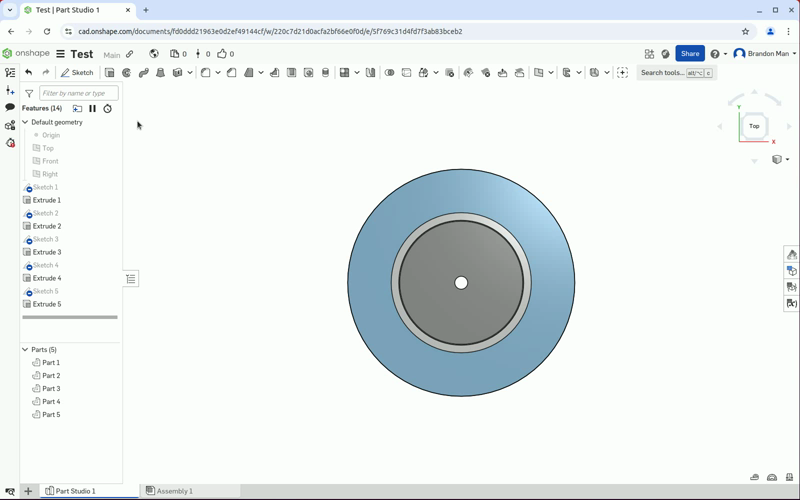
key(shift+h)
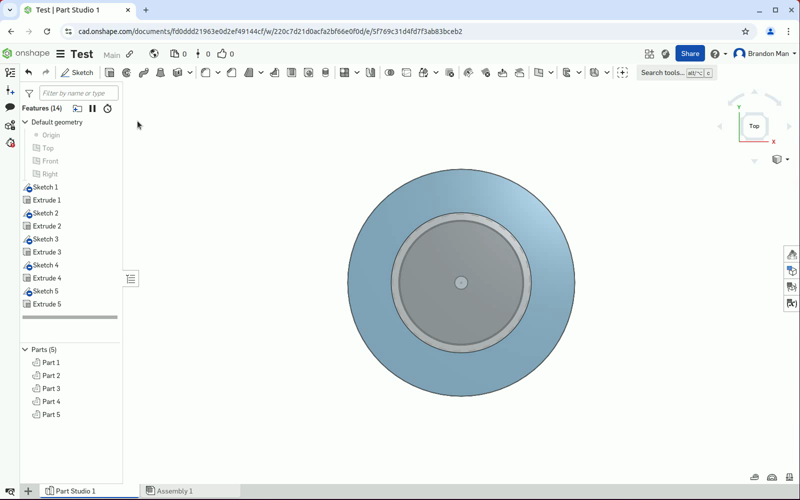
key(shift+7)
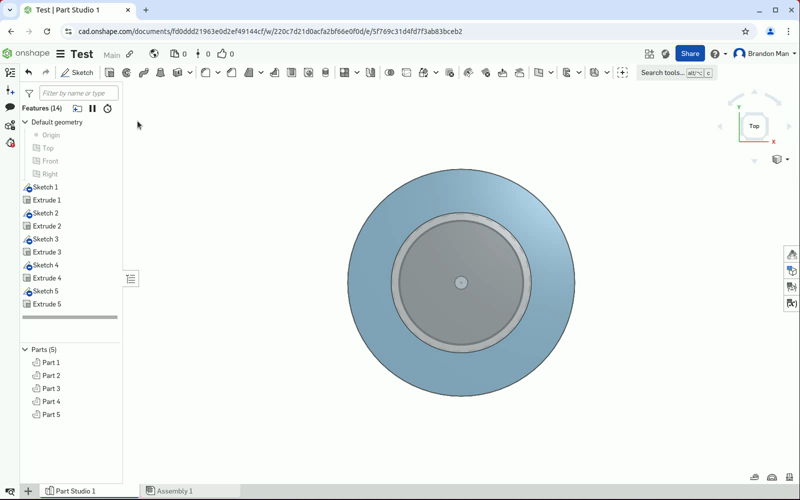
key(up, 3)
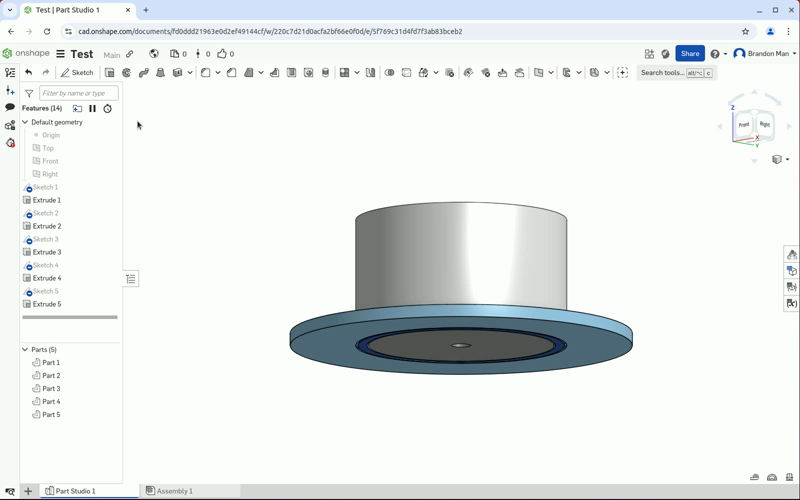
key(left, 3)
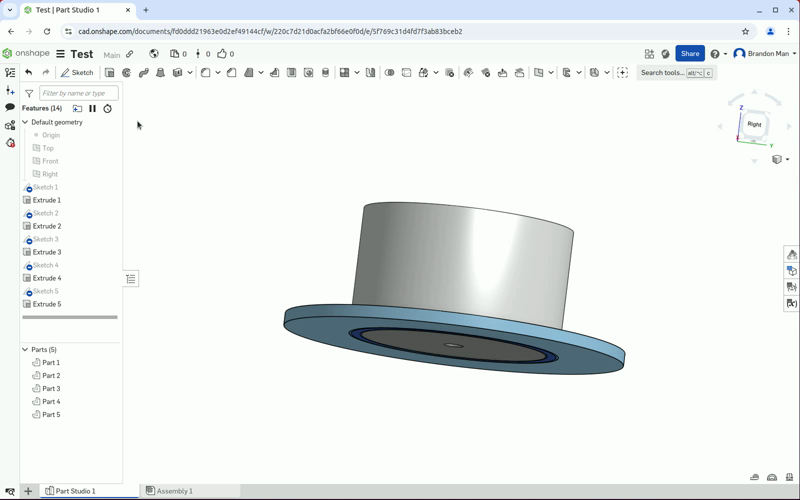
key(right, 3)
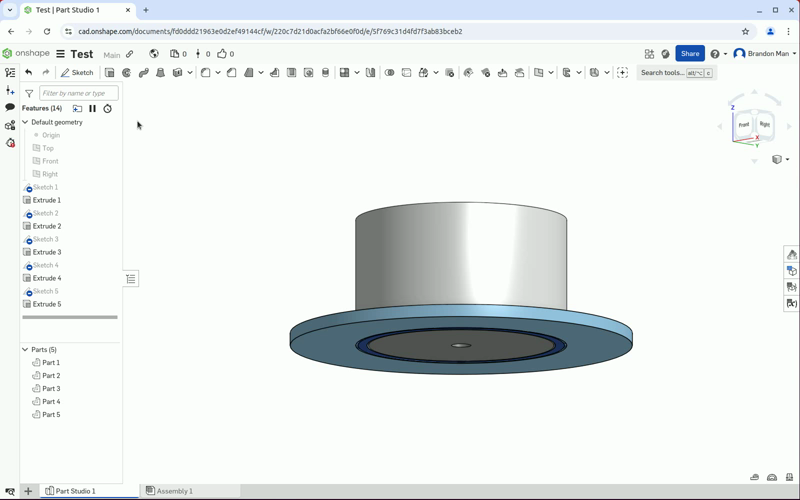
key(down, 3)
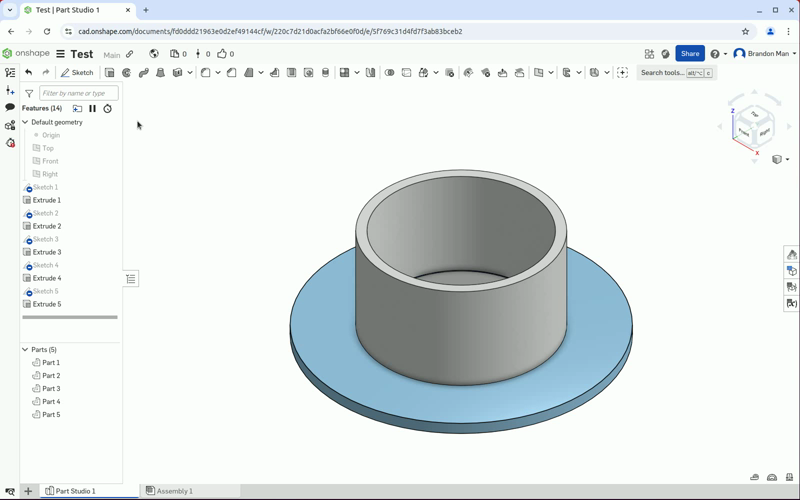
mouse_move(73, 189)
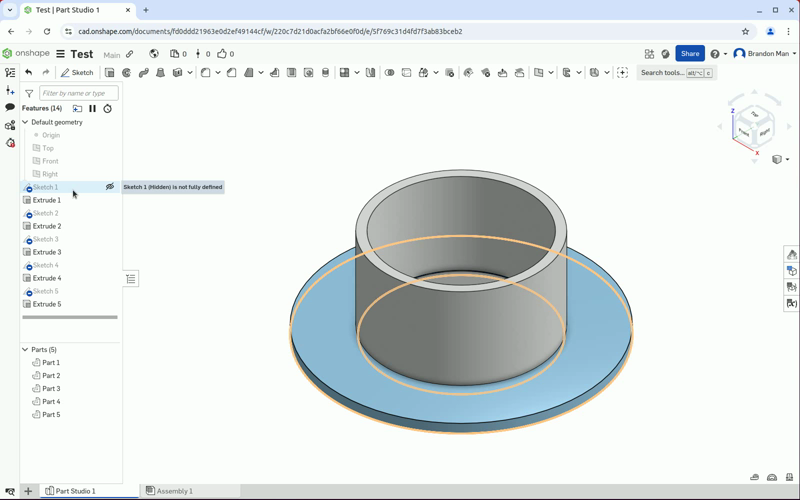
click(73, 189)